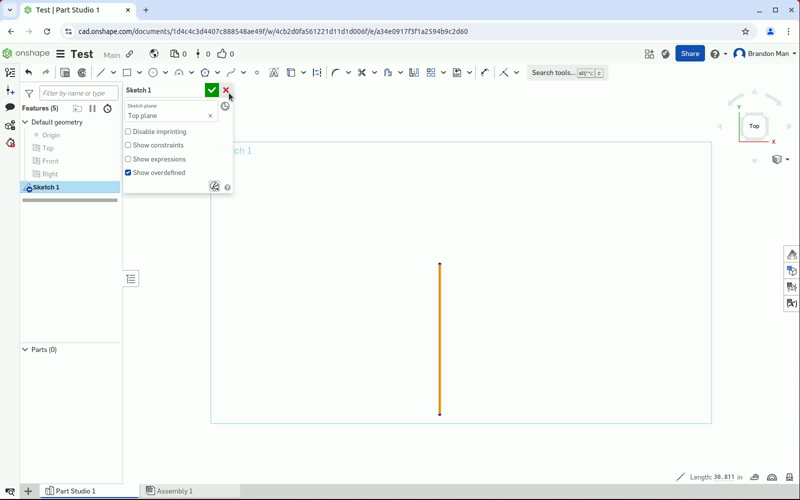
key(shift+h)
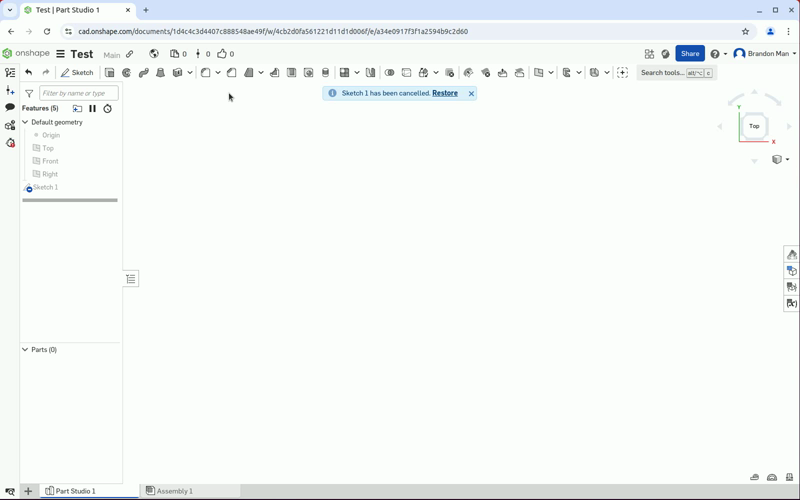
mouse_move(73, 352)
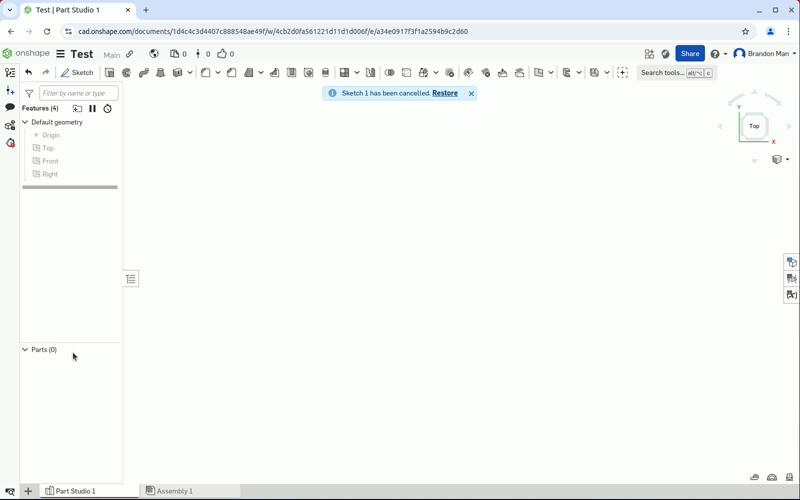
key(y)
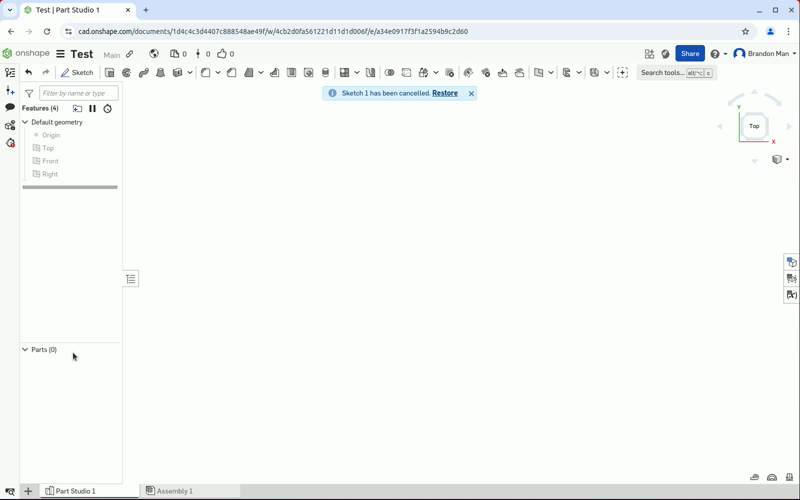
key(shift+p)
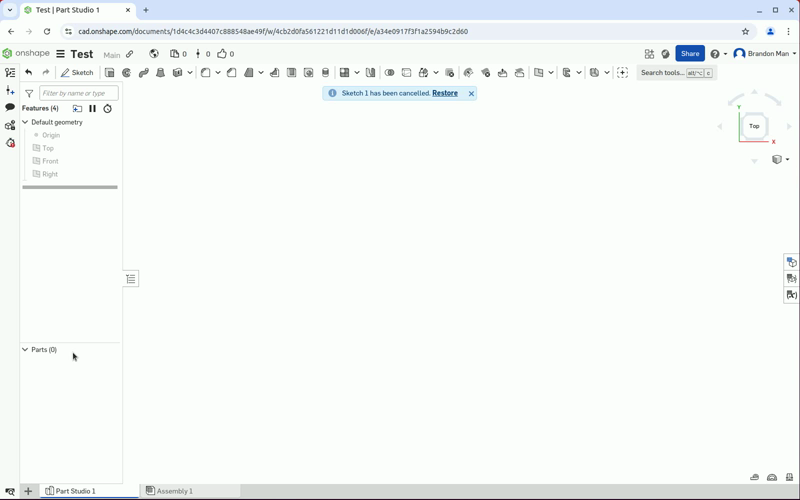
key(space)
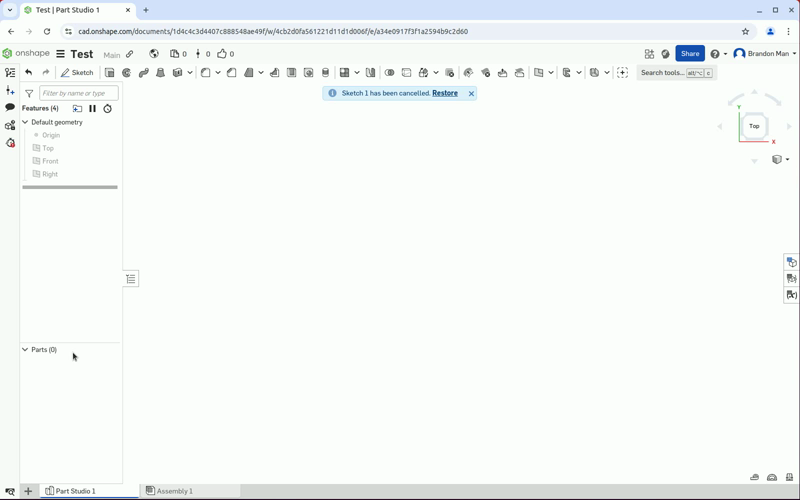
key_down(shift)
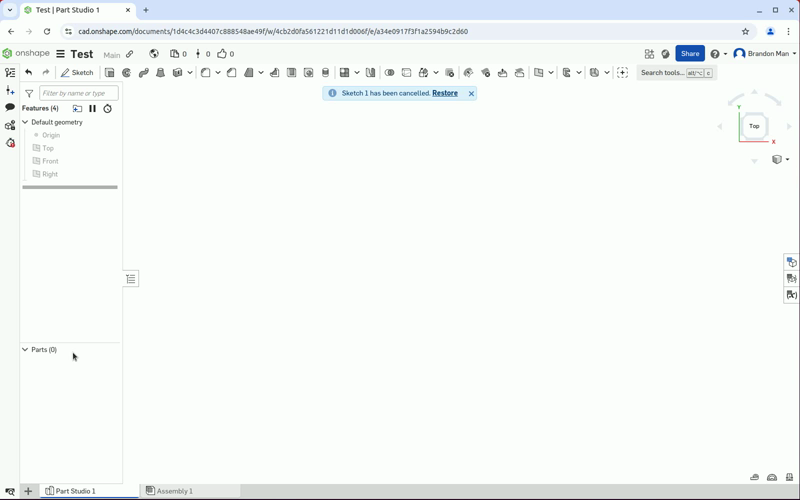
key(up)
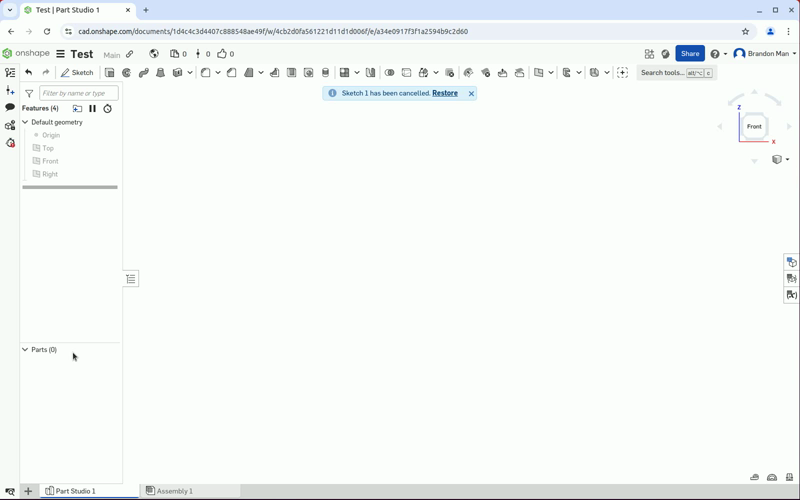
key_up(shift)
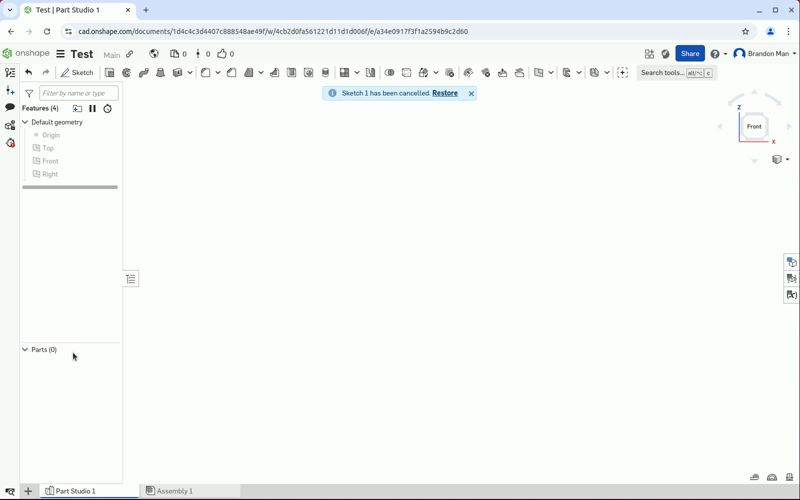
mouse_move(73, 352)
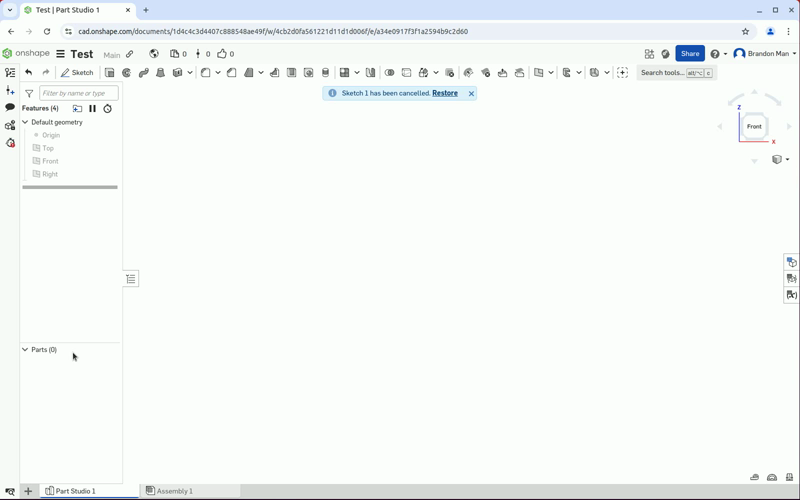
key(shift+y)
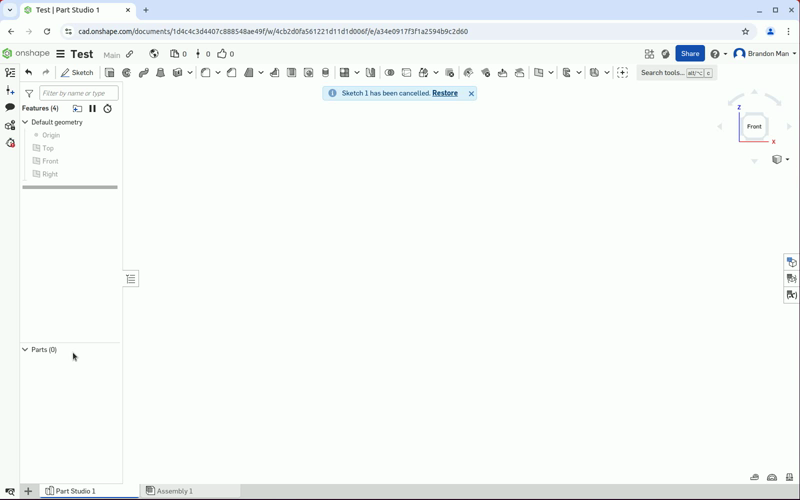
key(shift+s)
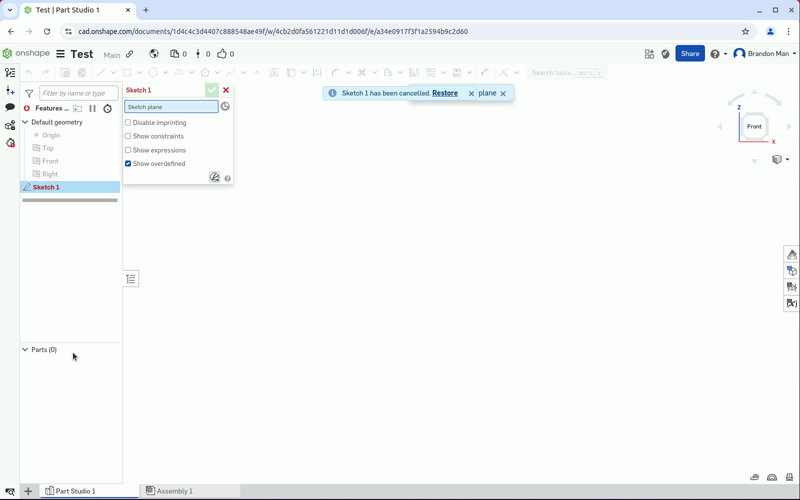
mouse_move(73, 163)
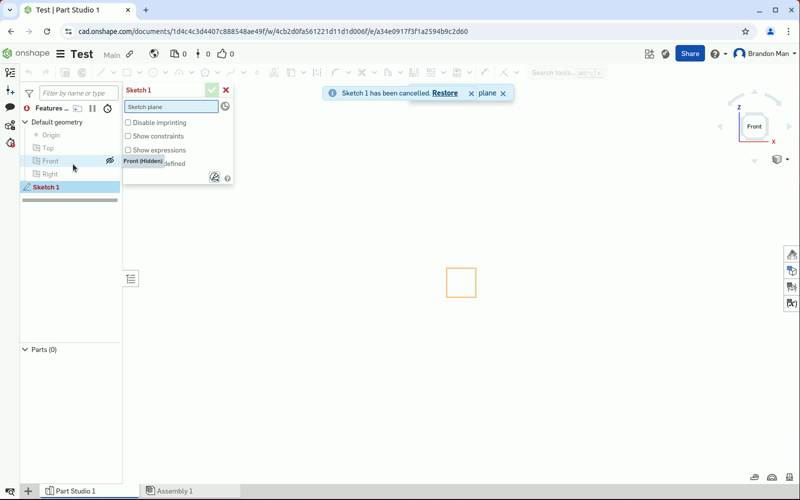
click(73, 163)
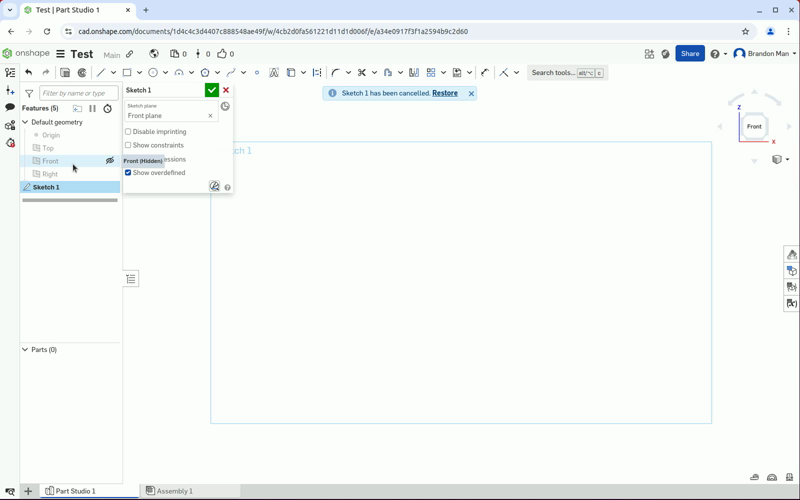
mouse_move(73, 352)
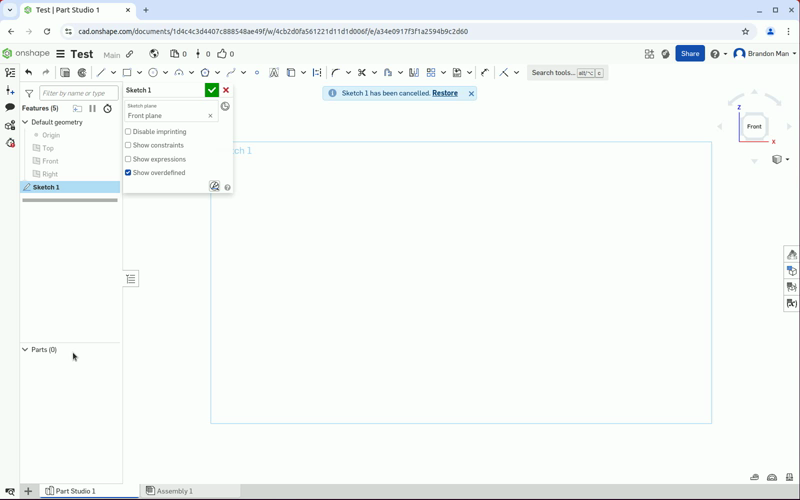
key(y)
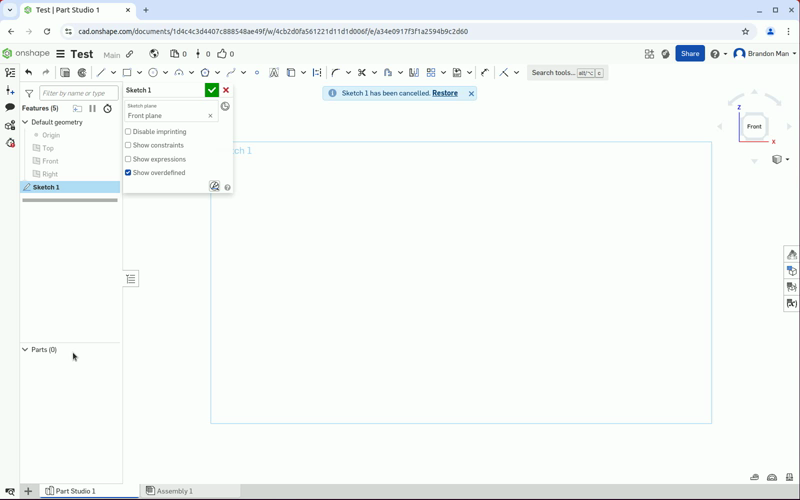
key(l)
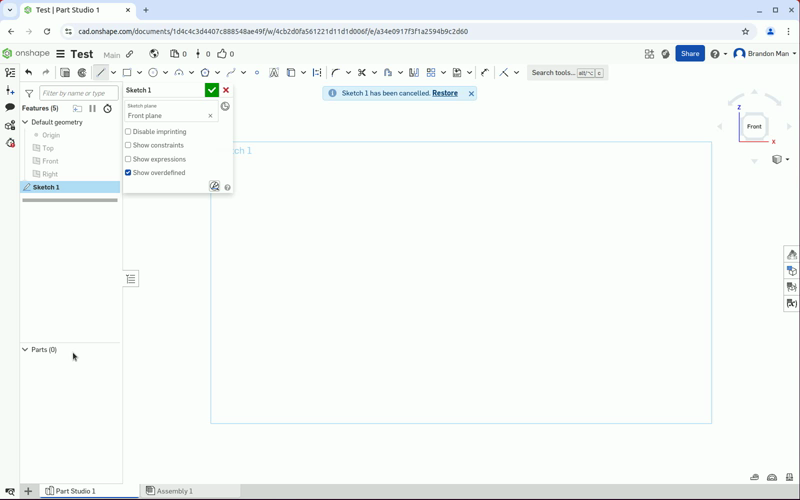
key_down(shift)
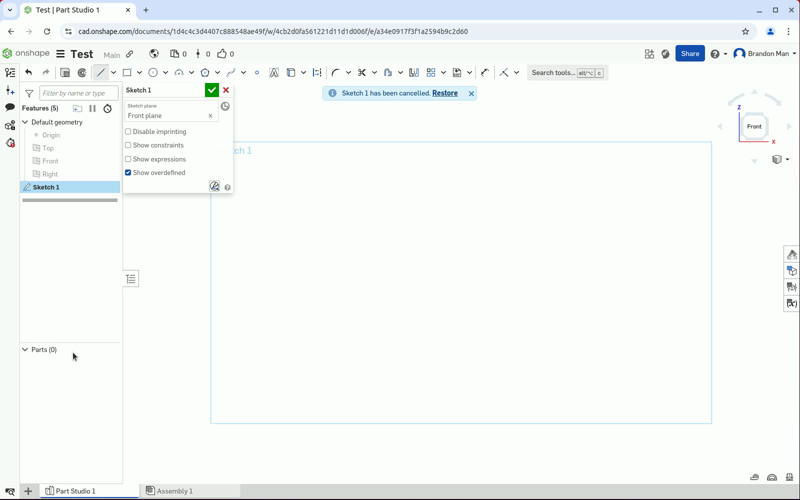
mouse_move(460, 282)
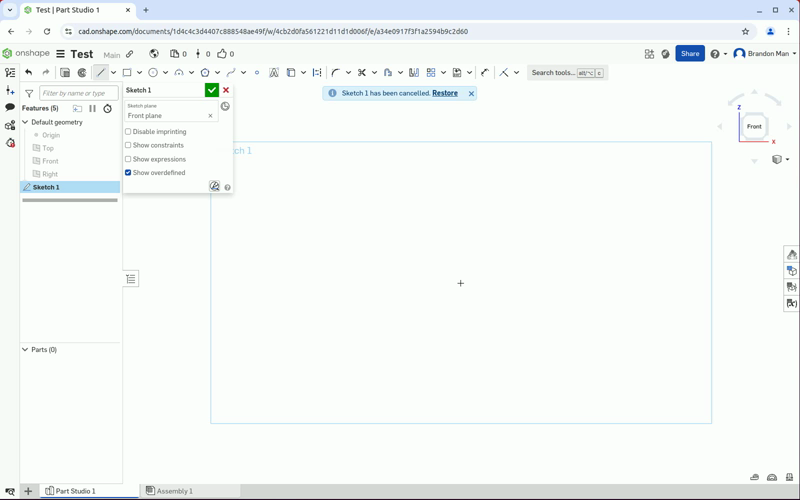
click(460, 282)
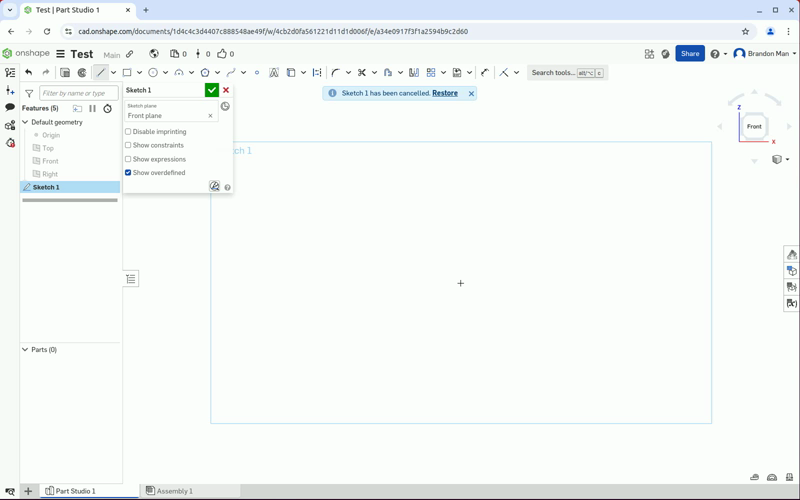
key_up(shift)
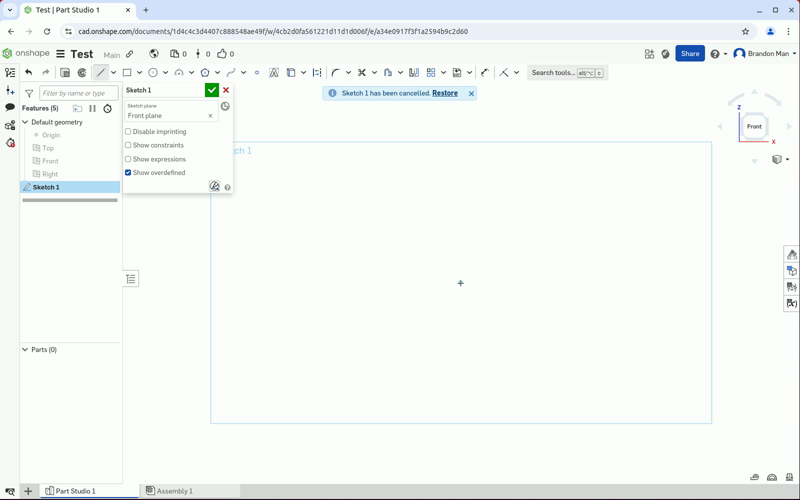
key_down(shift)
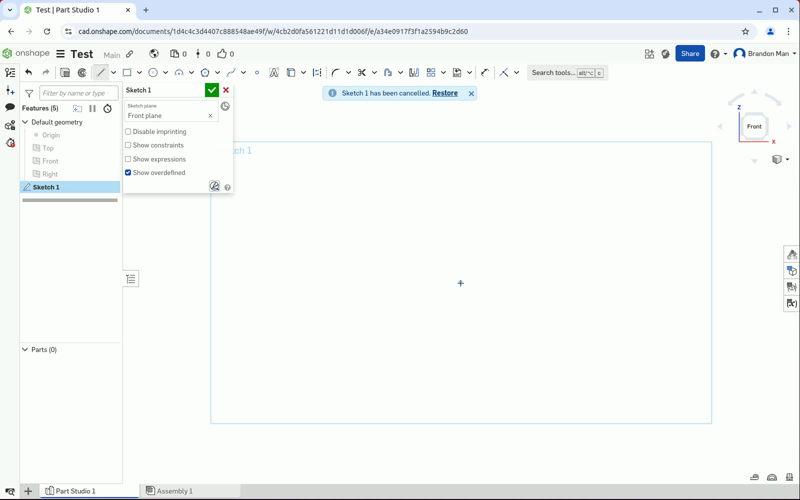
mouse_move(490, 282)
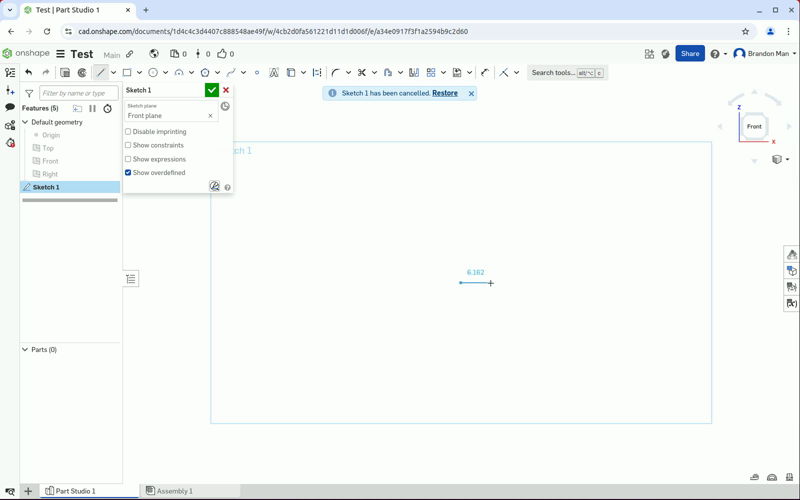
mouse_move(517, 282)
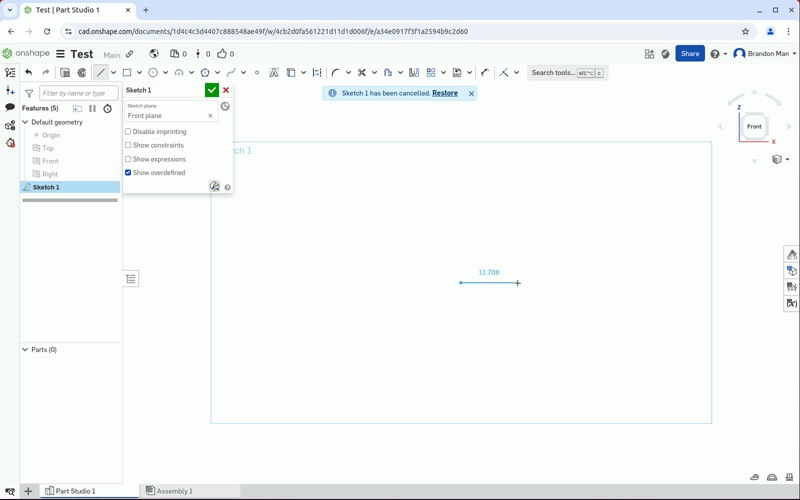
click(517, 282)
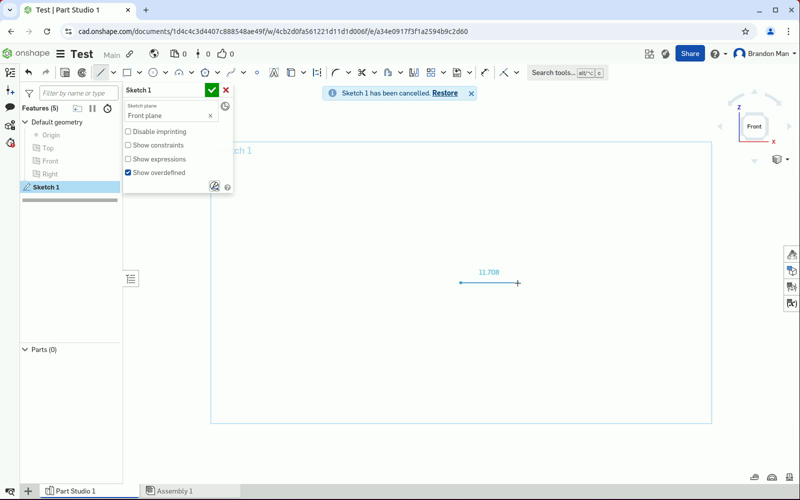
key_up(shift)
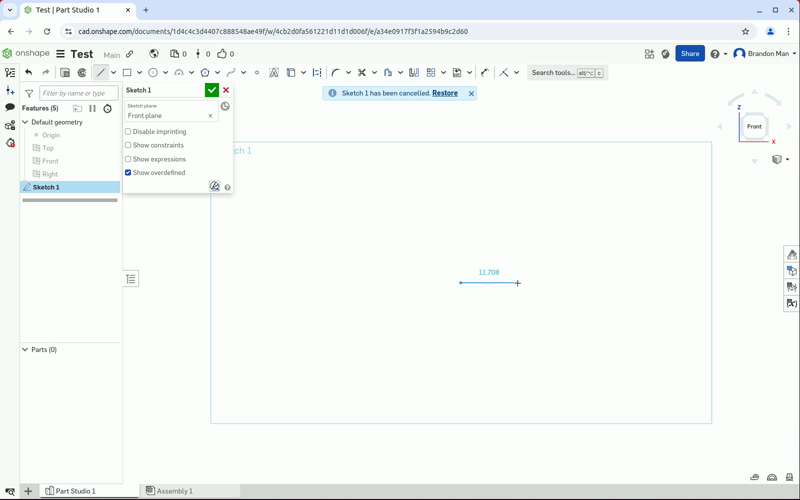
key(esc)
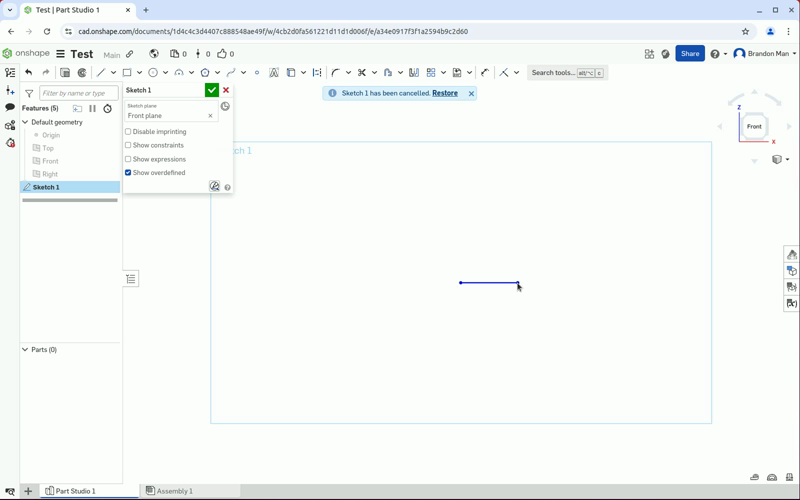
key(a)
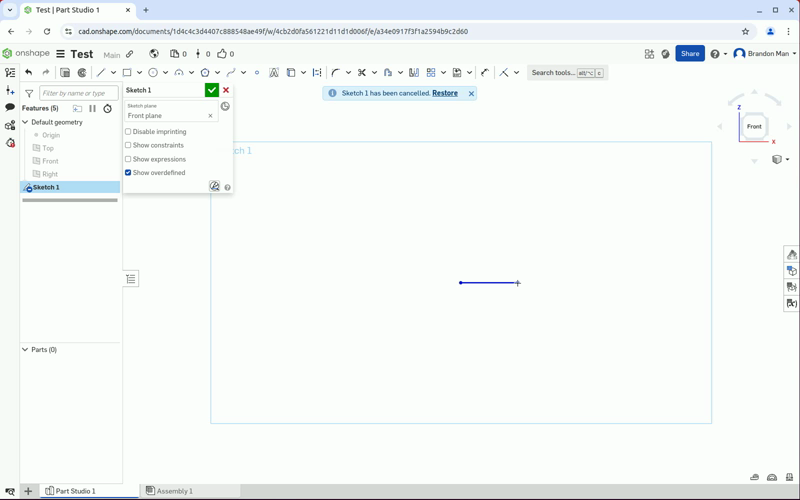
mouse_move(517, 282)
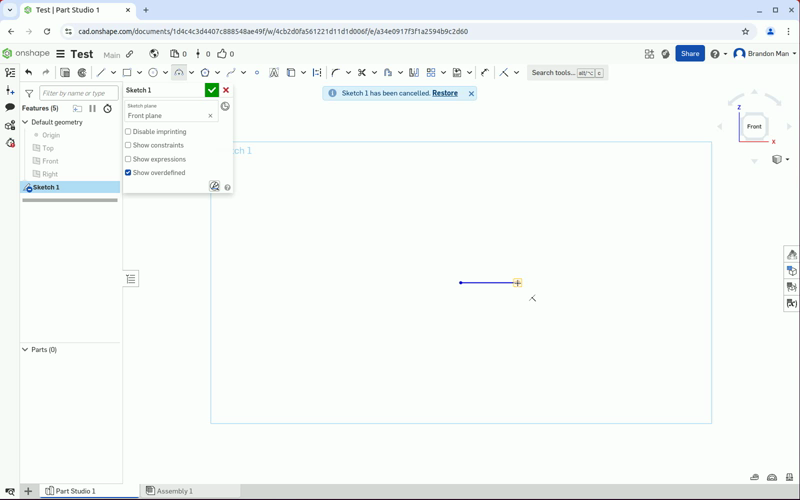
click(517, 282)
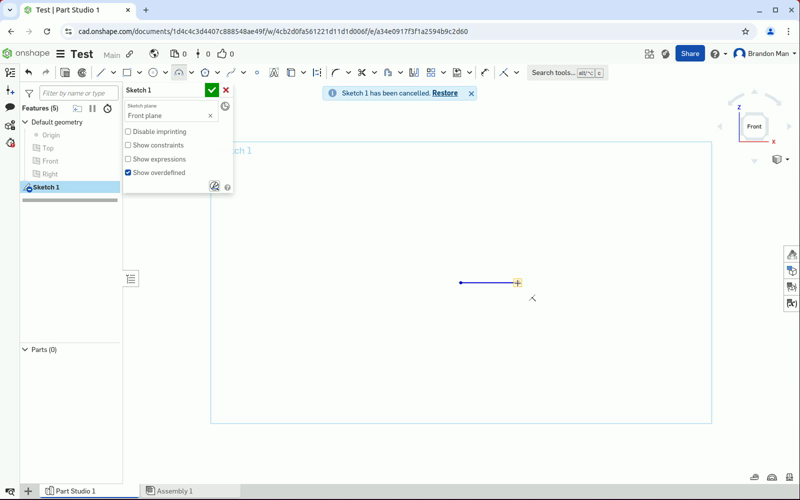
key_down(shift)
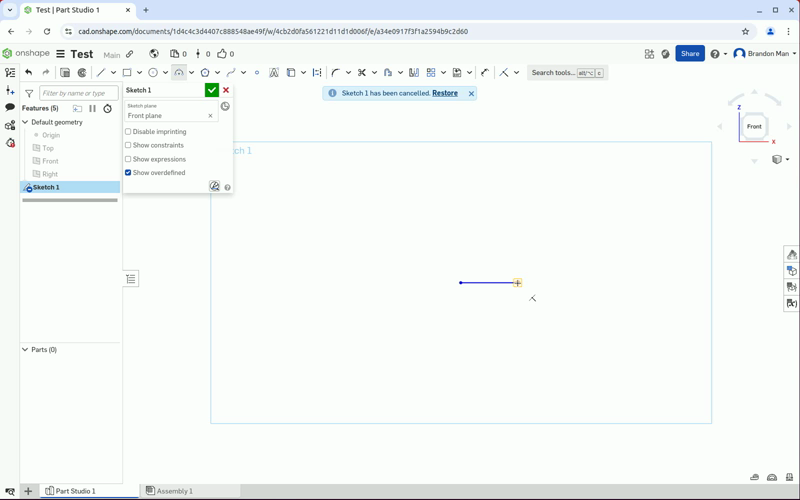
mouse_move(480, 229)
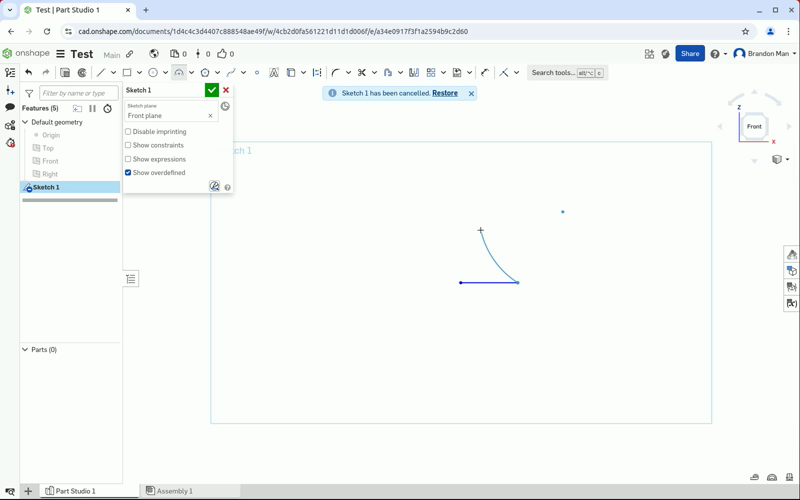
click(480, 229)
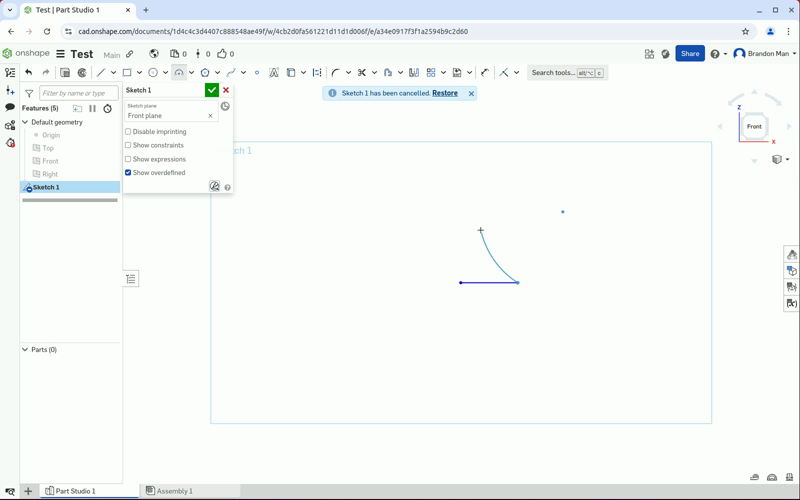
mouse_move(485, 265)
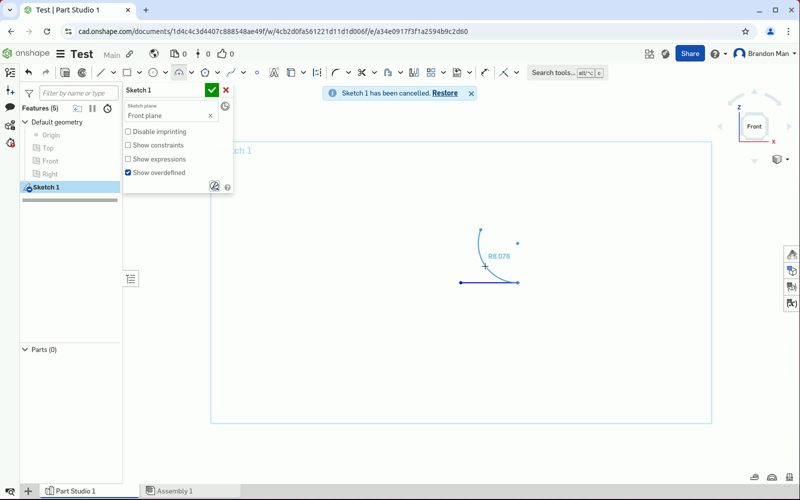
click(485, 265)
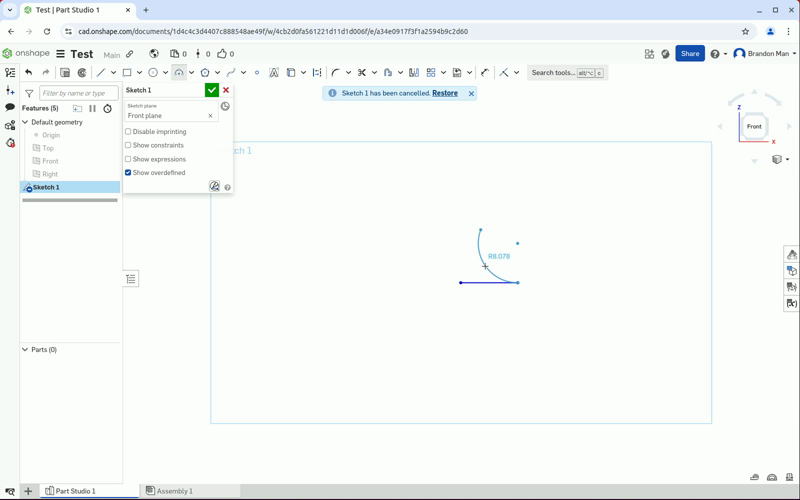
key_up(shift)
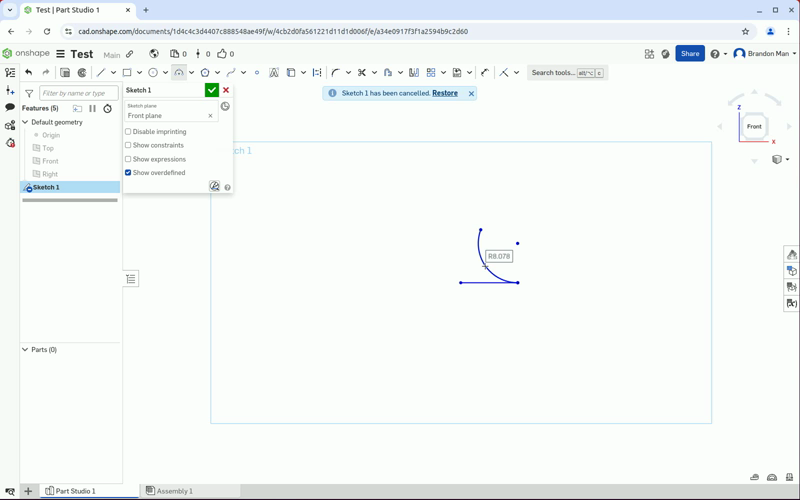
key(esc)
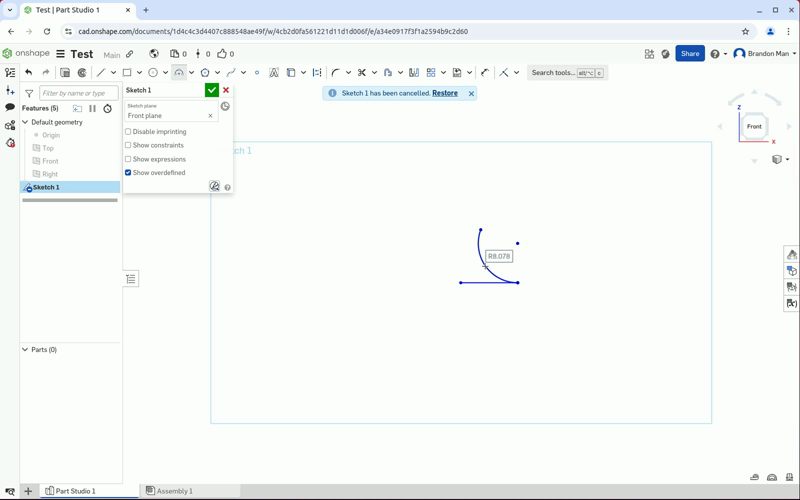
key(l)
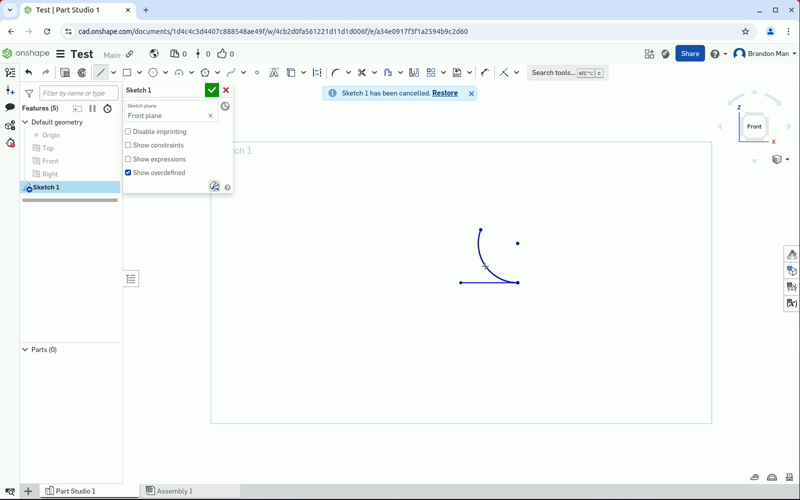
mouse_move(480, 229)
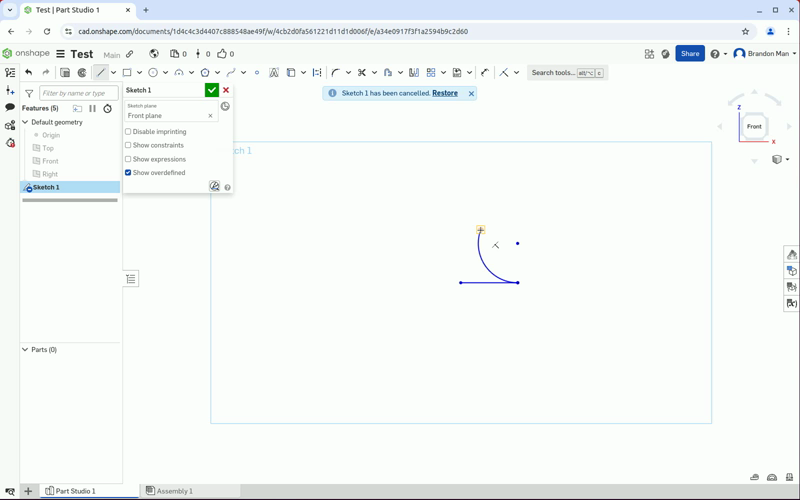
click(480, 229)
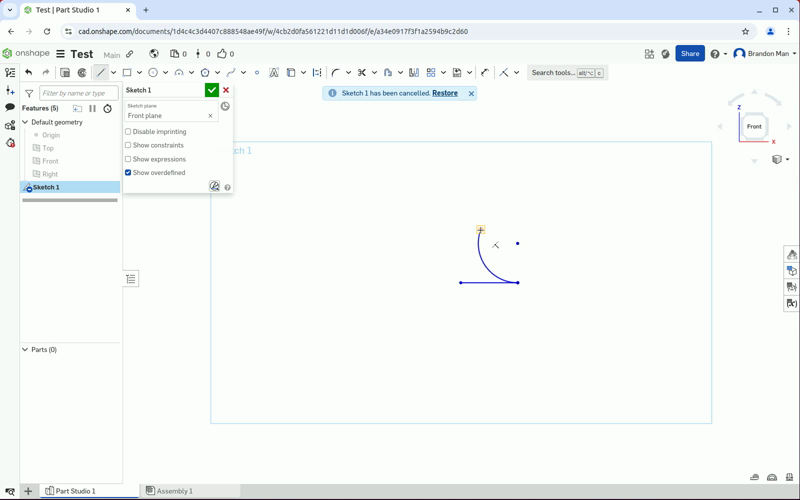
mouse_move(510, 229)
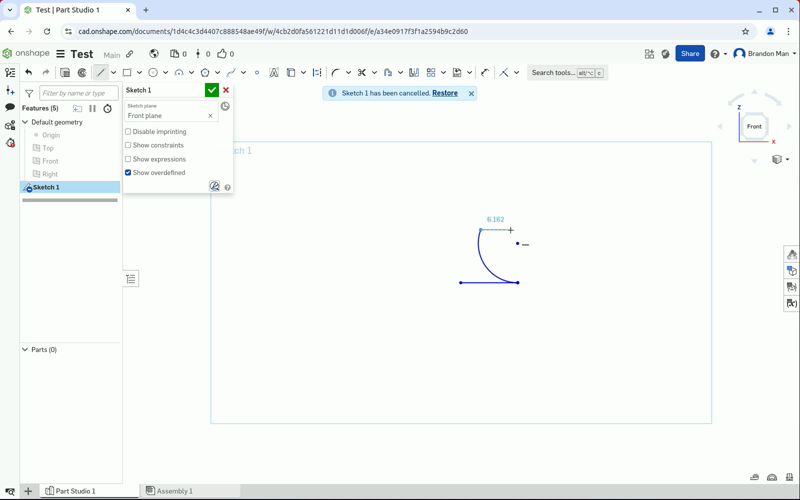
key_down(shift)
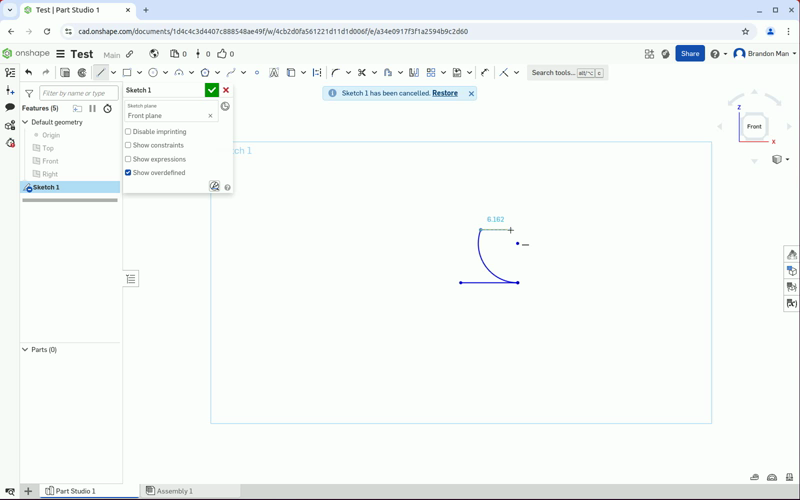
mouse_move(460, 282)
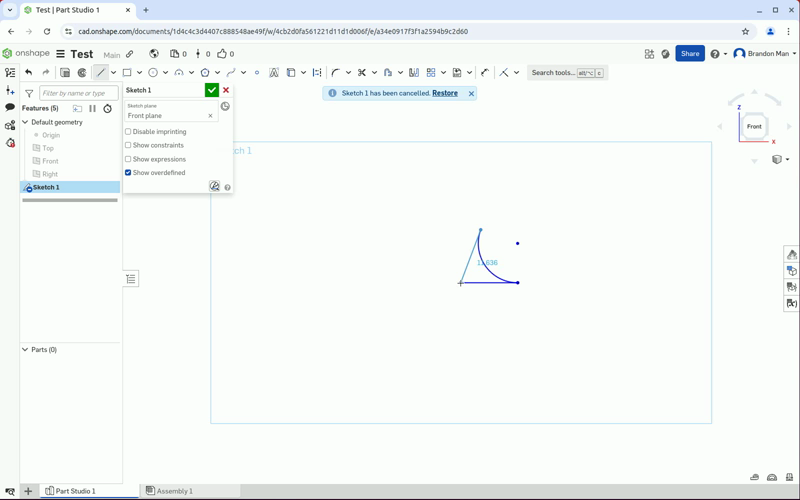
key_up(shift)
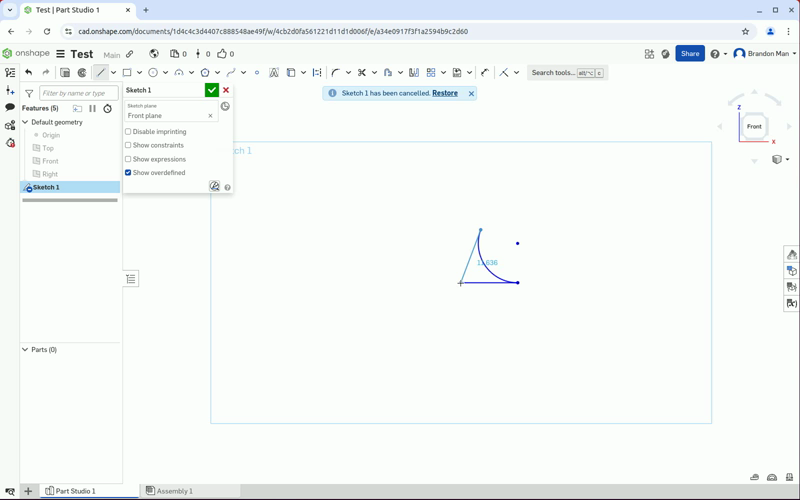
click(460, 282)
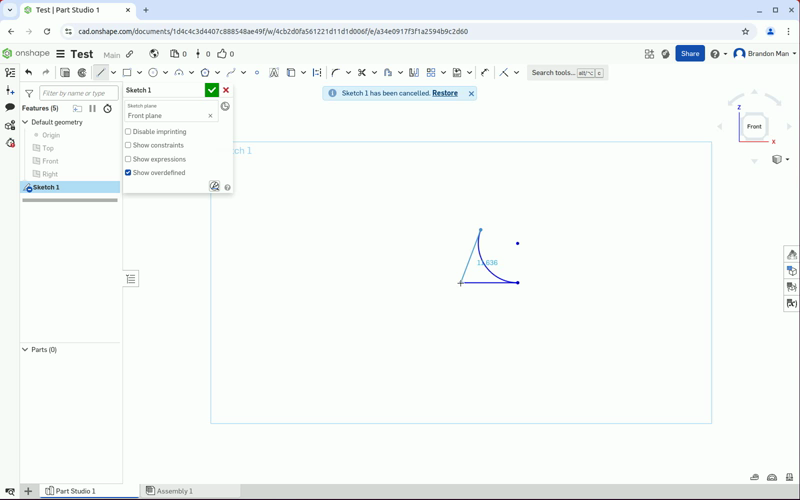
key(esc)
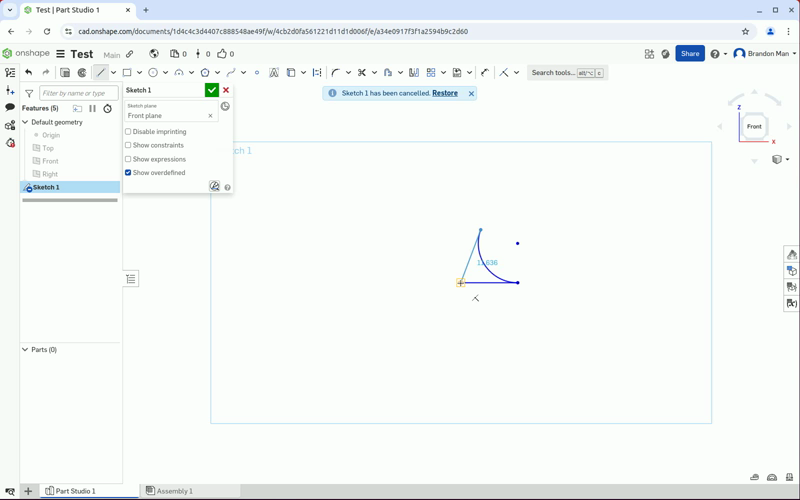
mouse_move(487, 272)
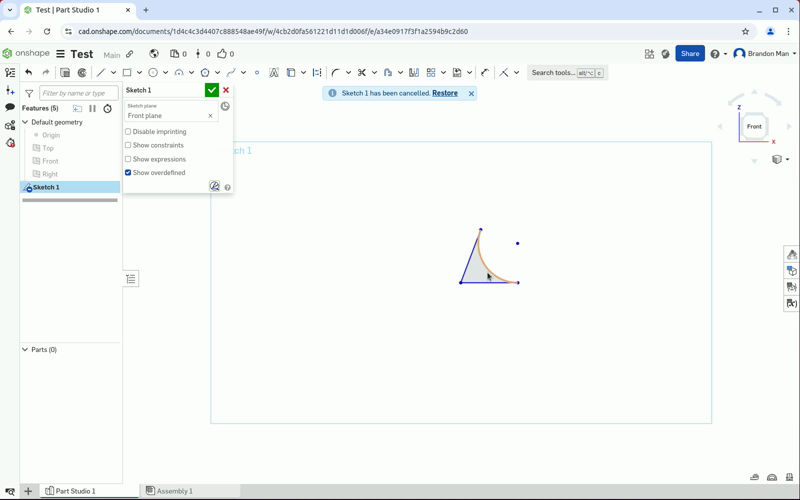
scroll(6)
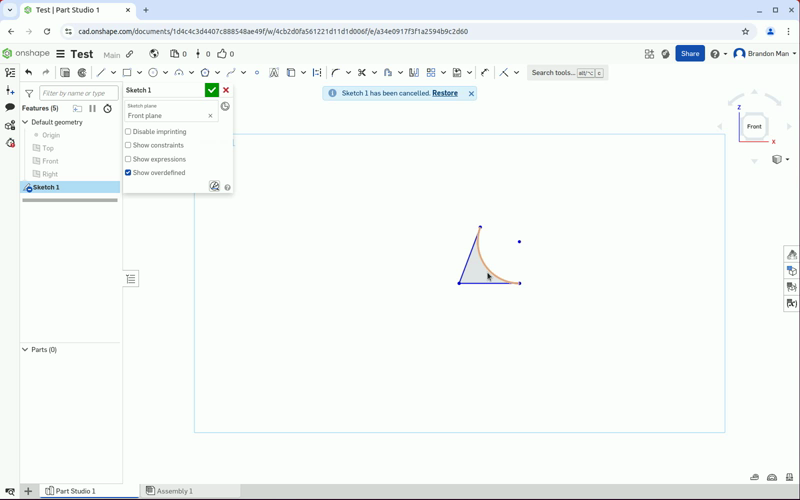
scroll(6)
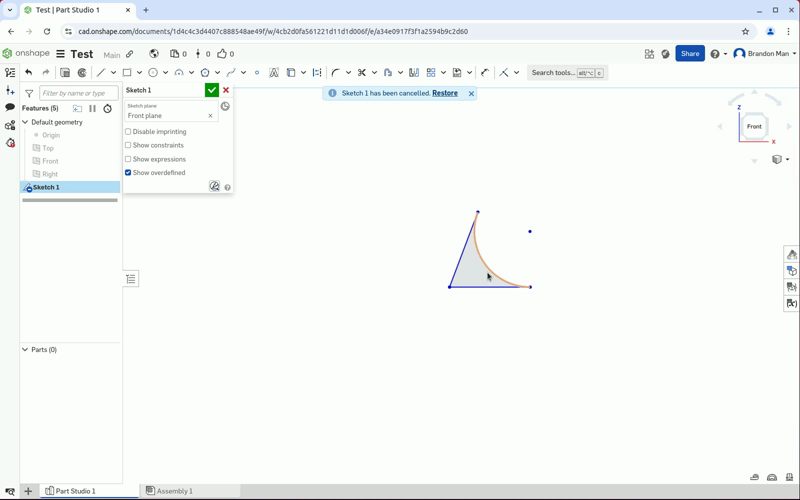
scroll(6)
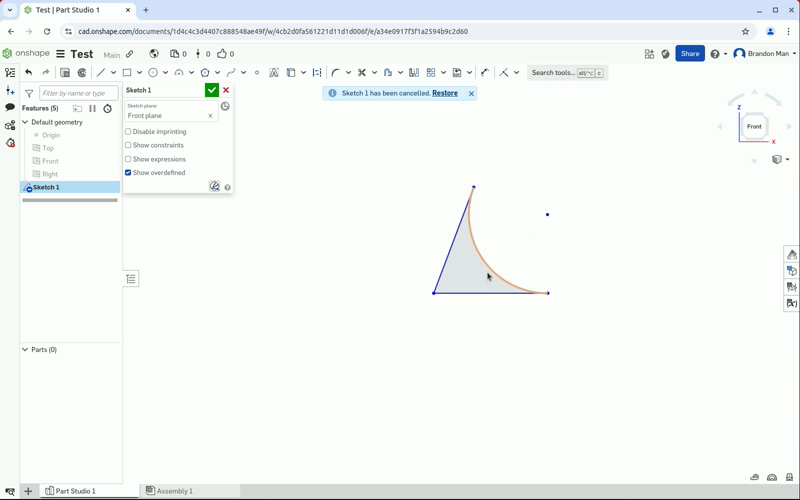
scroll(6)
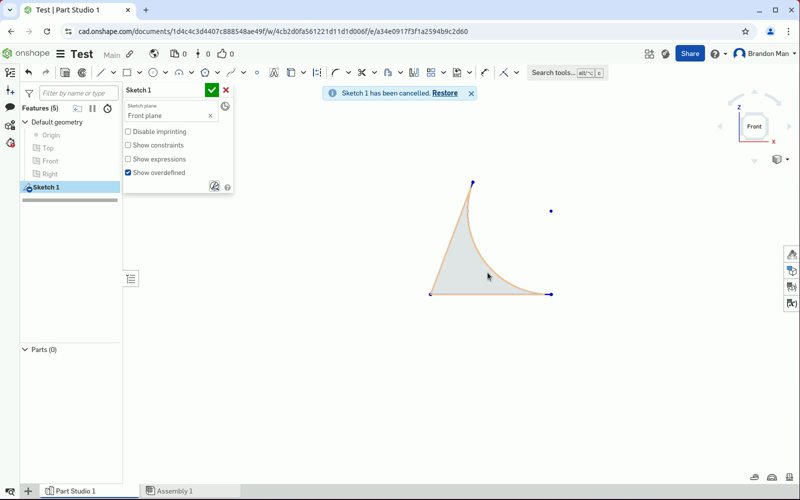
scroll(6)
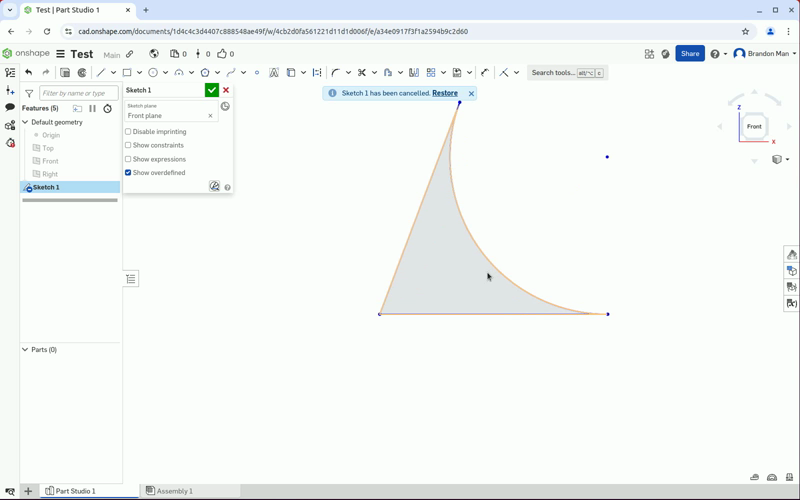
scroll(6)
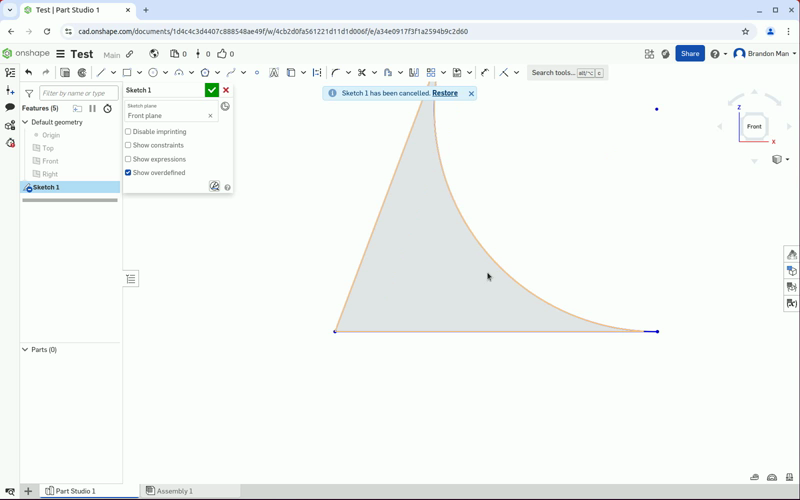
scroll(6)
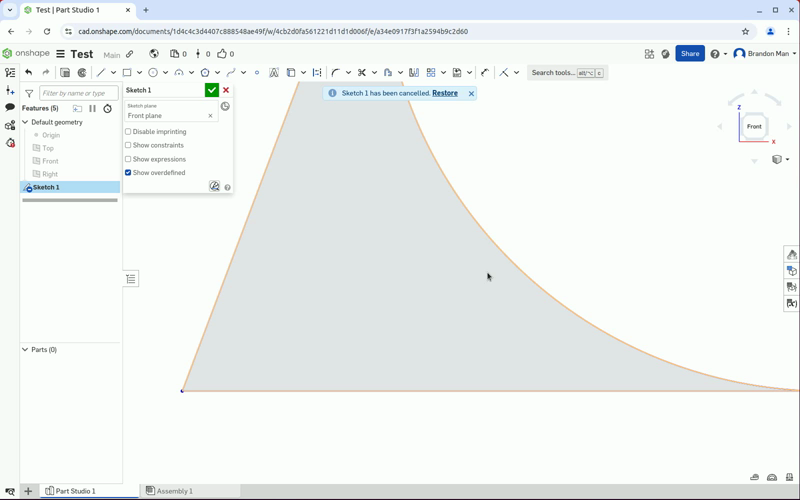
click(487, 272)
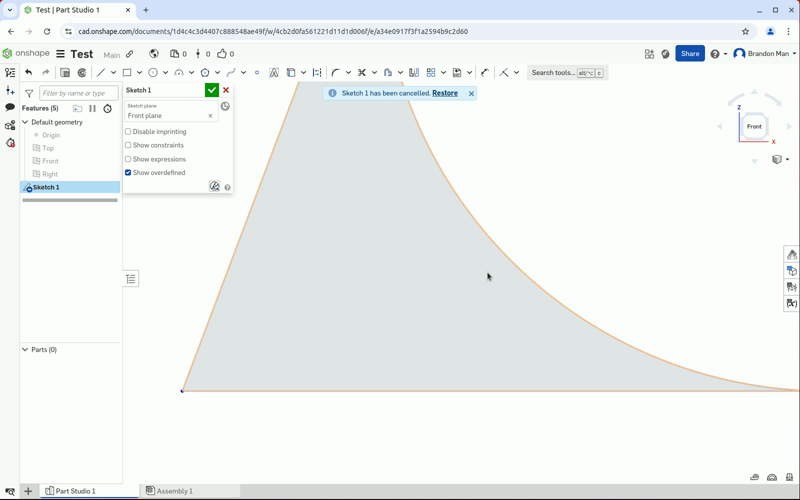
scroll(-6)
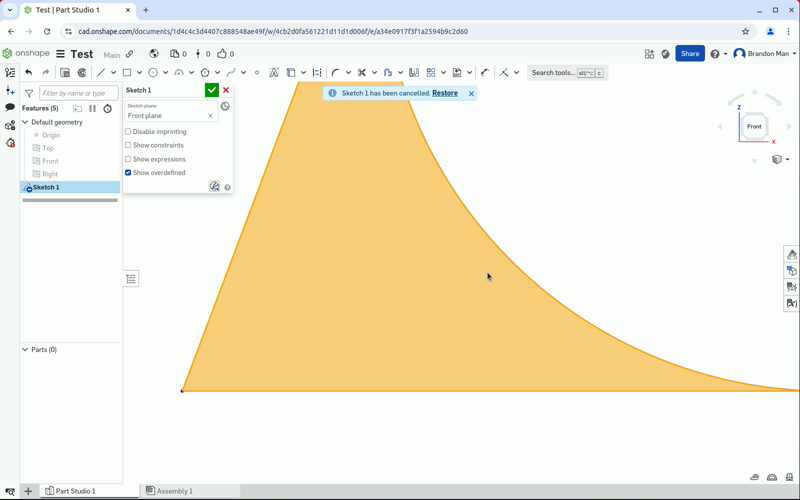
scroll(-6)
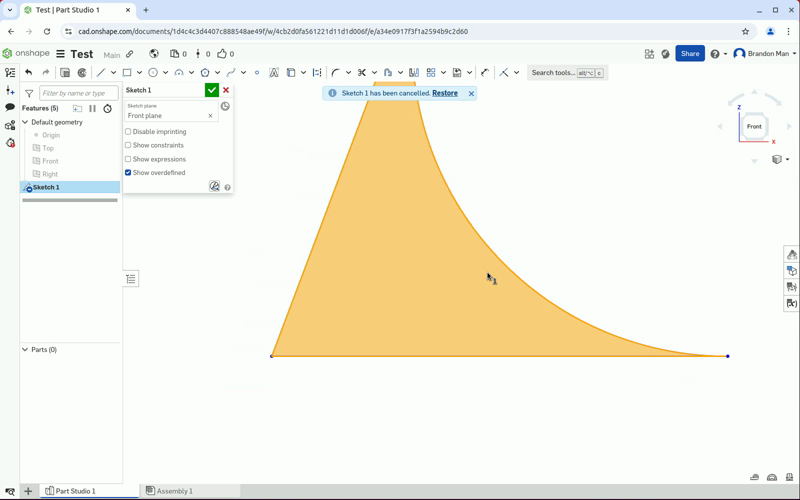
scroll(-6)
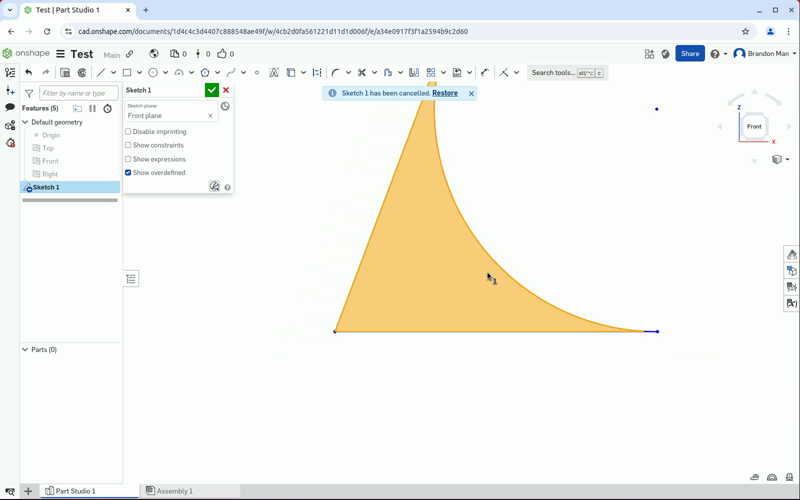
scroll(-6)
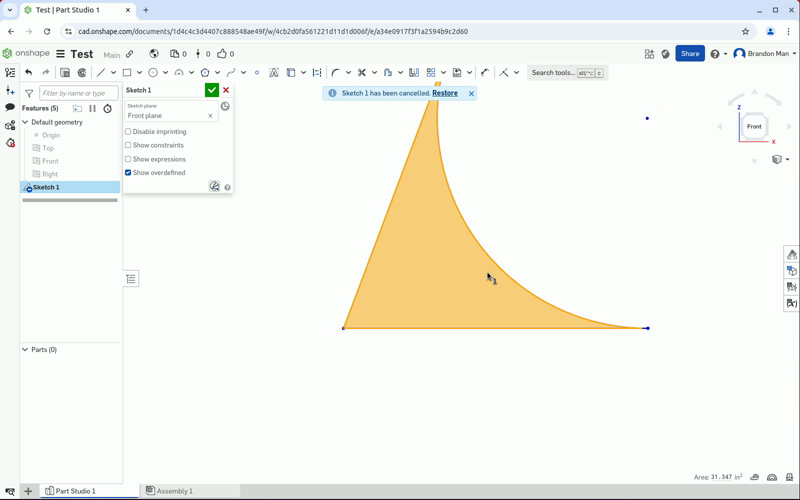
scroll(-6)
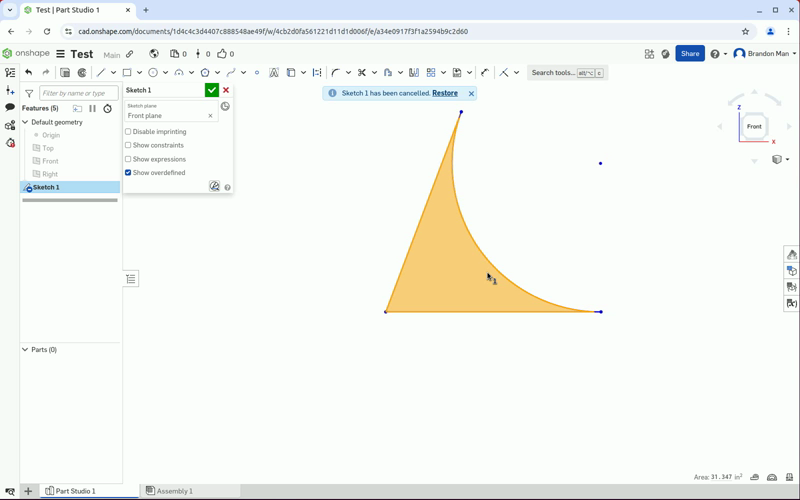
scroll(-6)
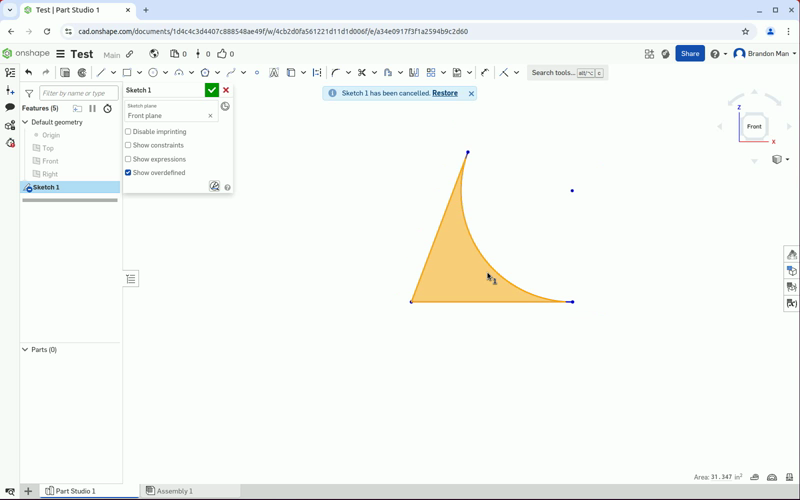
scroll(-6)
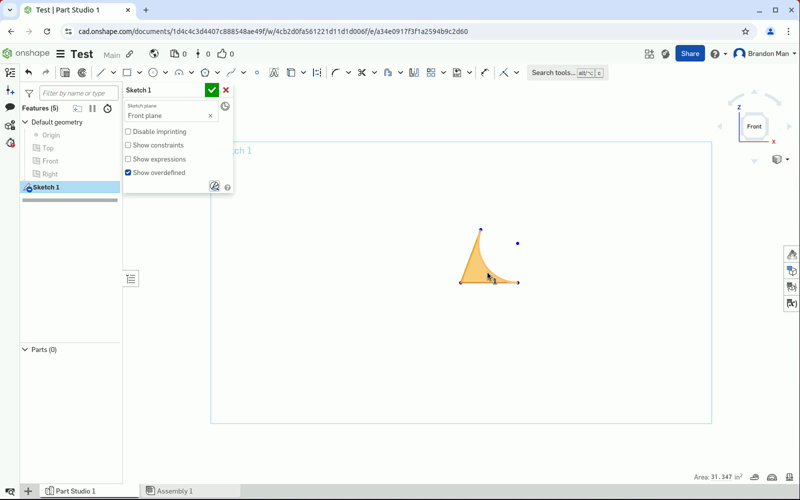
mouse_move(73, 352)
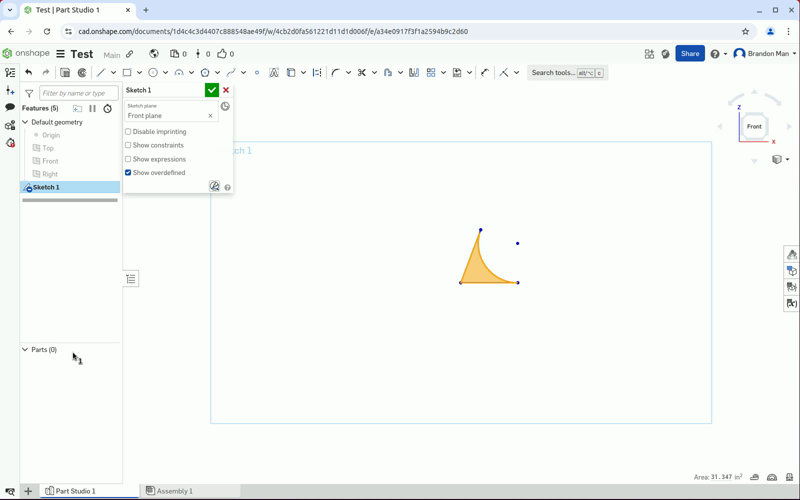
key(shift+y)
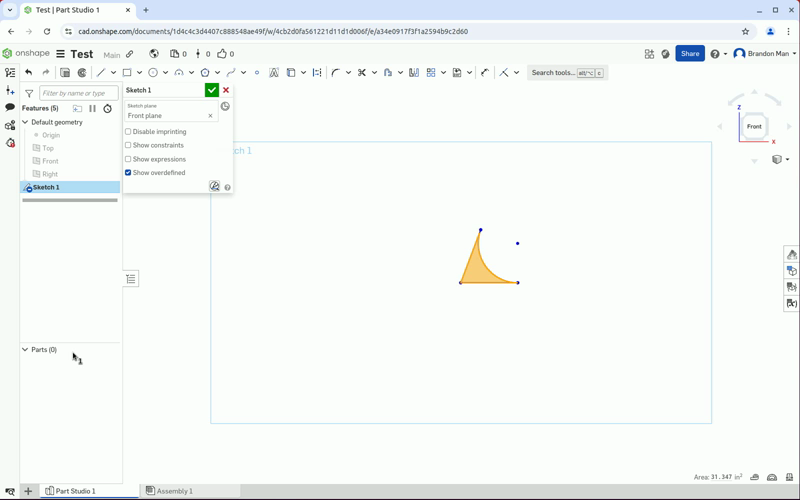
key(shift+e)
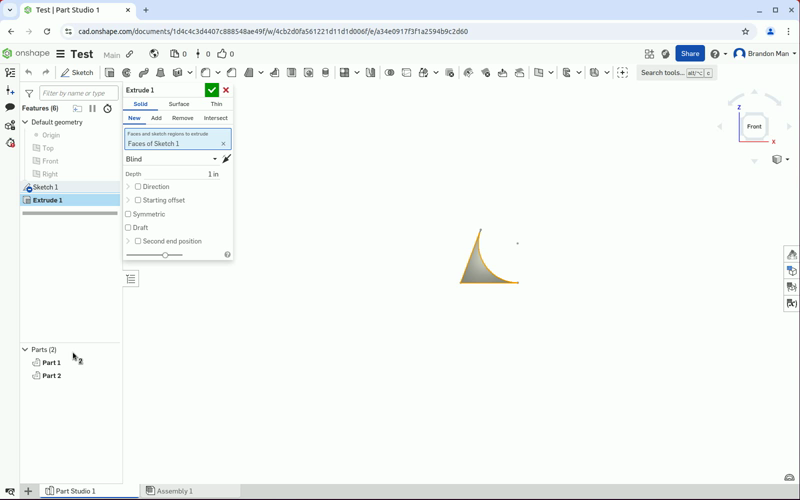
mouse_move(143, 106)
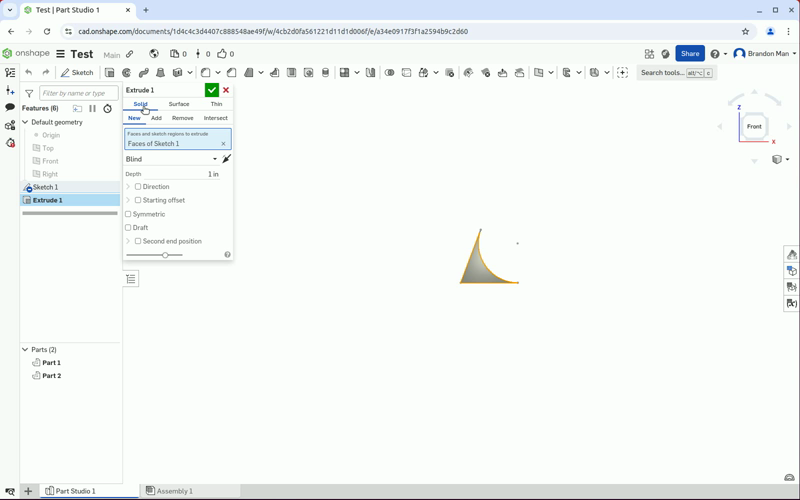
click(143, 106)
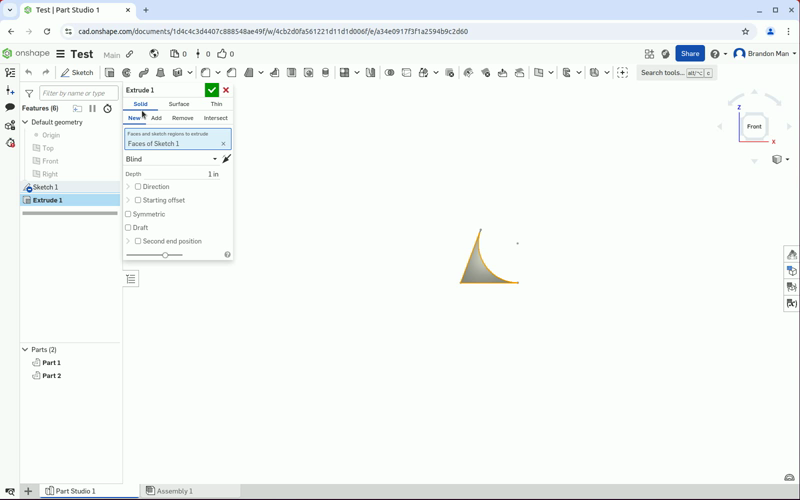
mouse_move(137, 120)
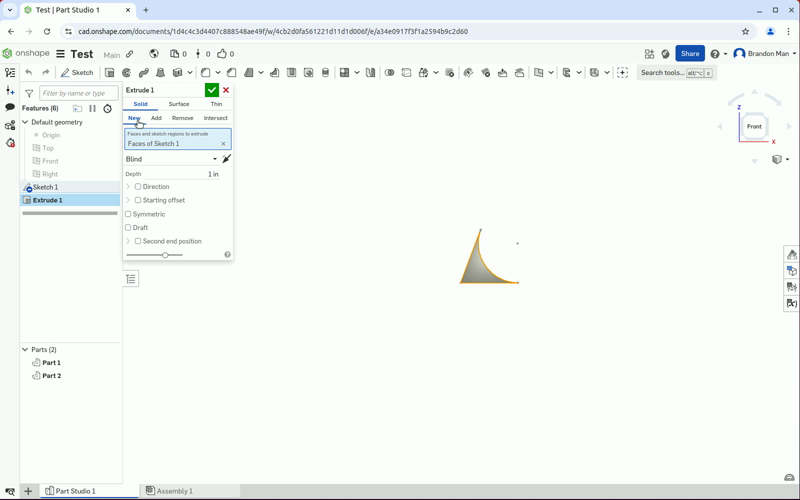
click(137, 120)
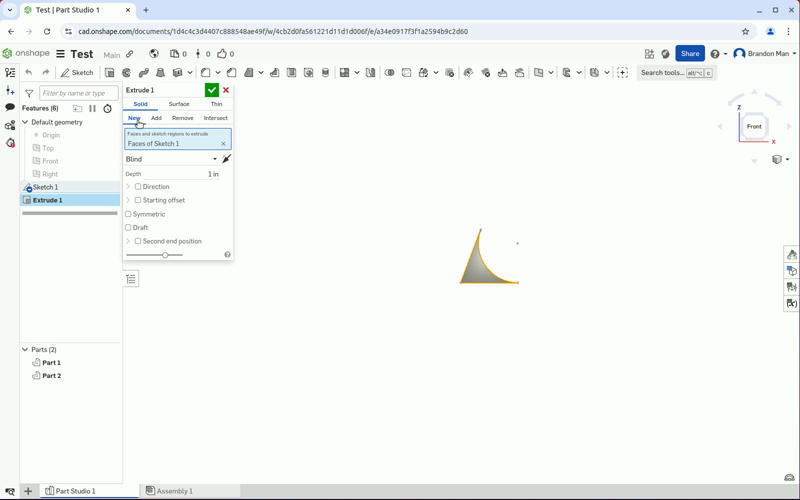
key(tab, 4)
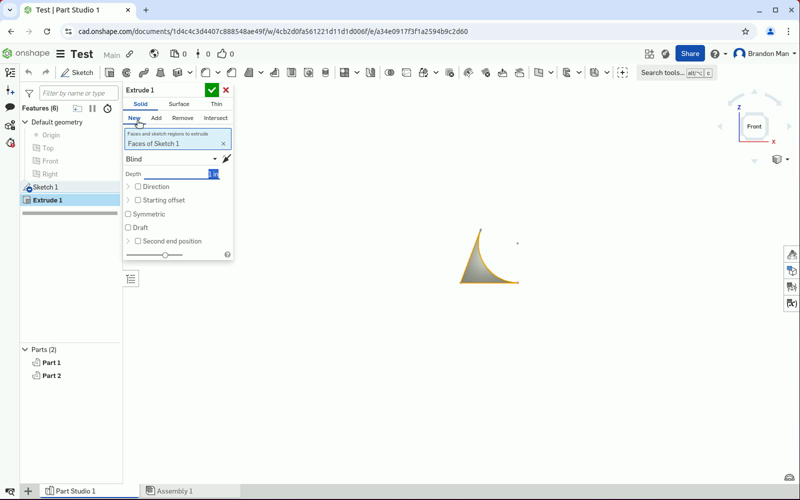
text(2.407)
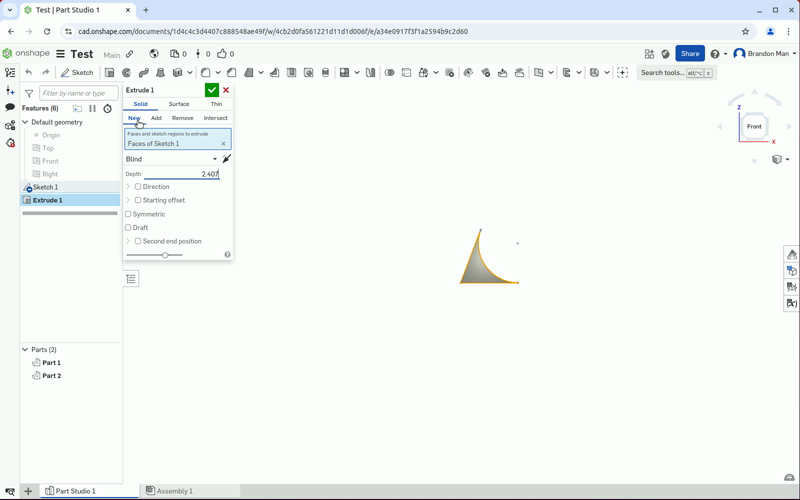
key(enter)
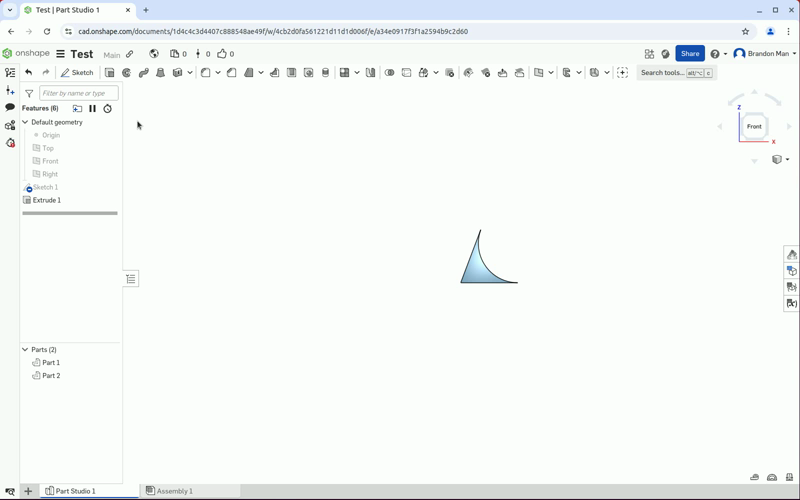
key(shift+h)
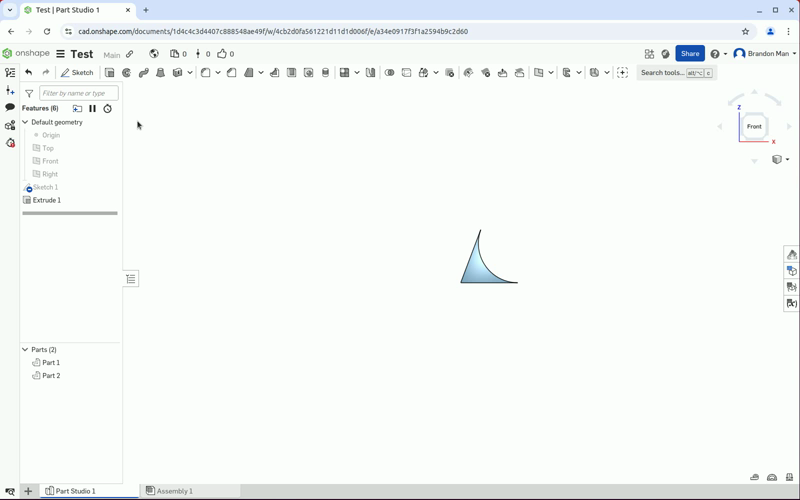
key(shift+h)
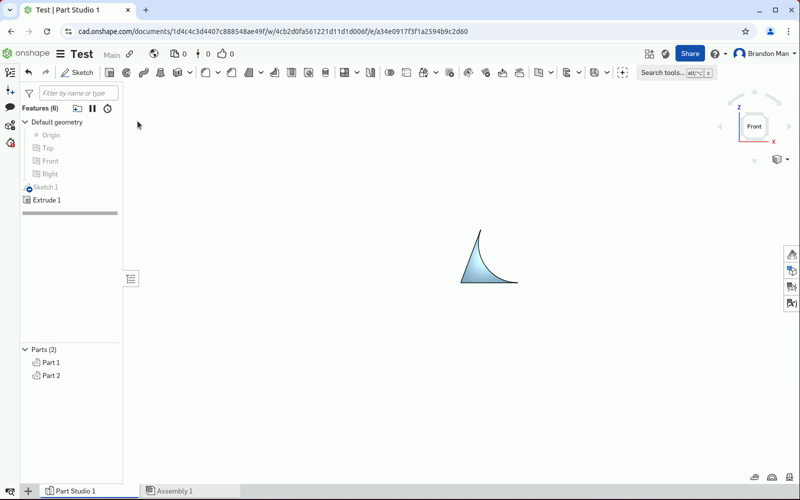
mouse_move(73, 189)
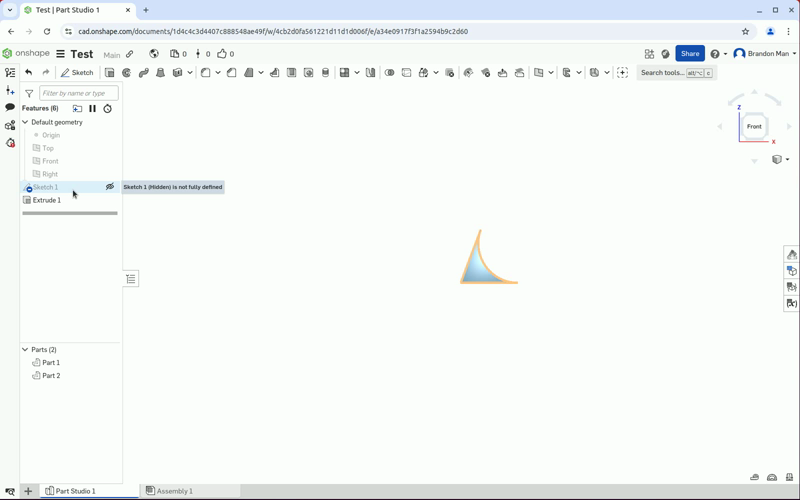
click(73, 189)
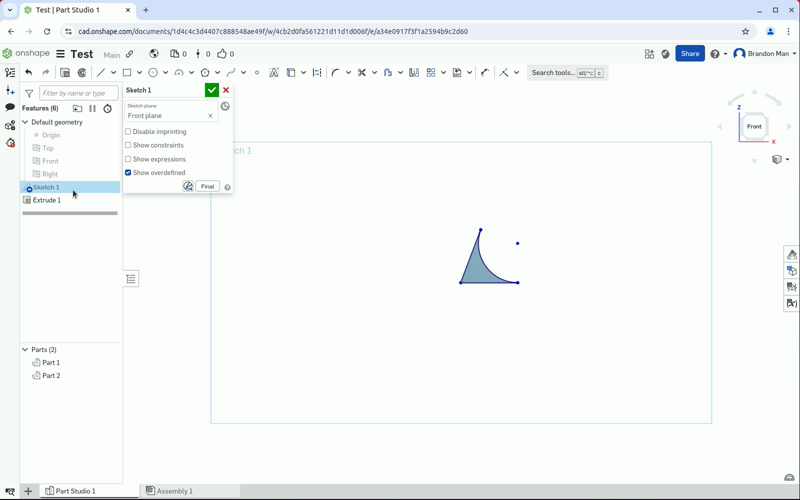
mouse_move(229, 92)
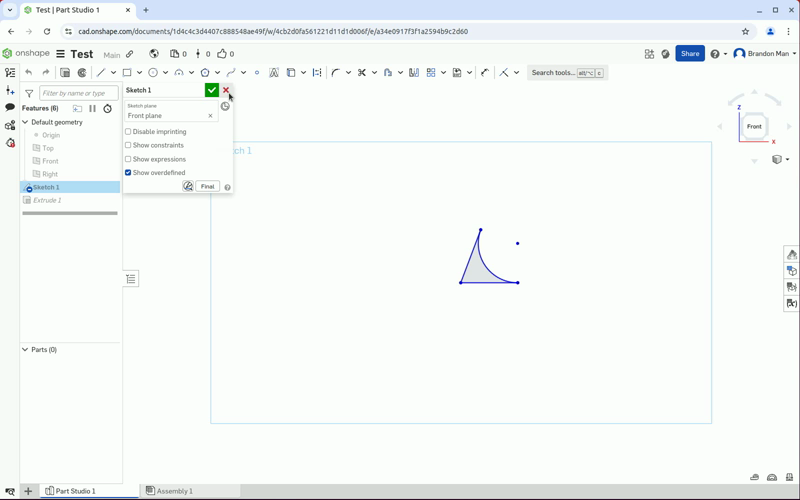
click(229, 92)
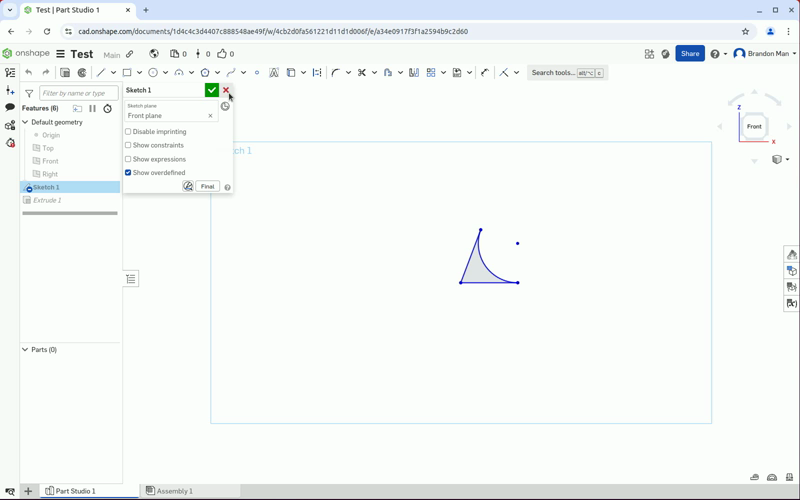
key(shift+s)
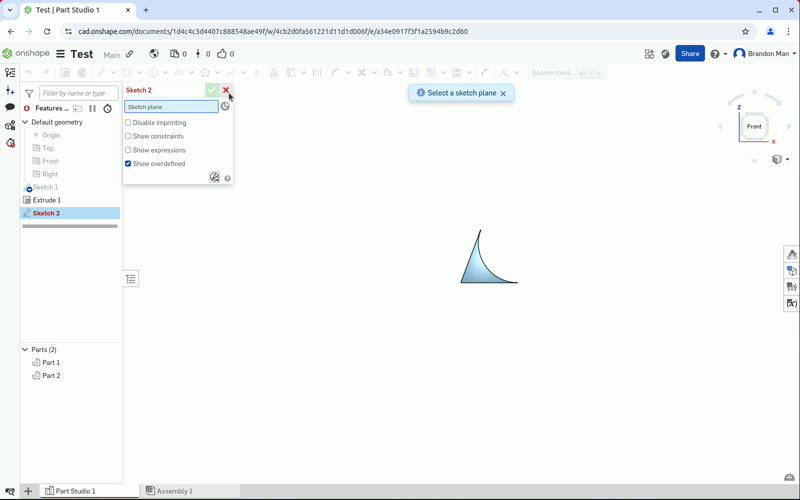
mouse_move(73, 163)
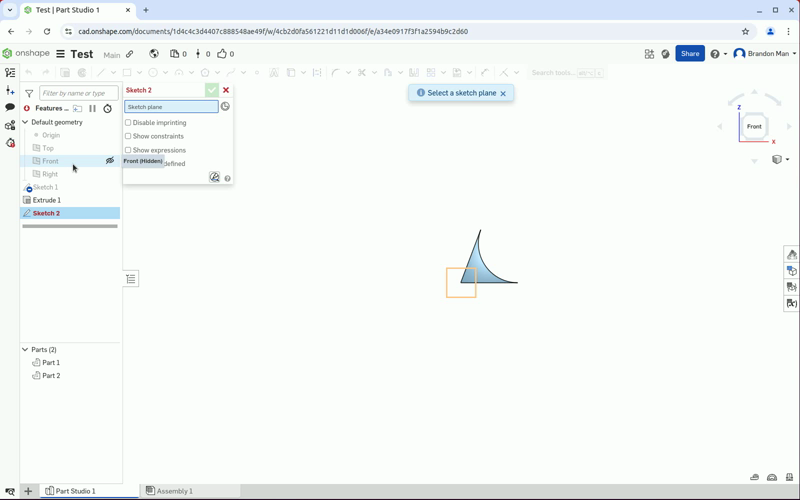
click(73, 163)
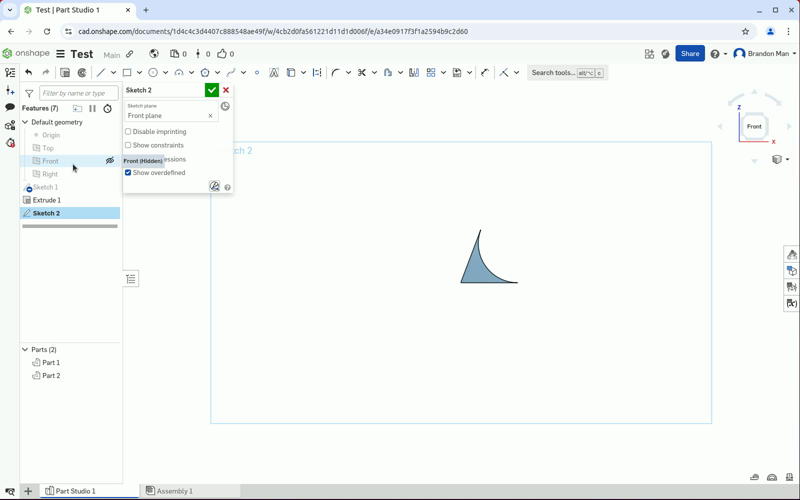
mouse_move(73, 352)
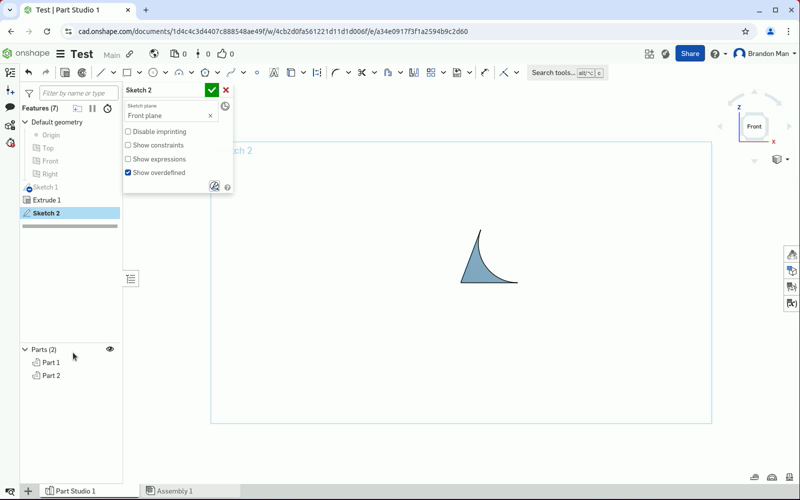
key(y)
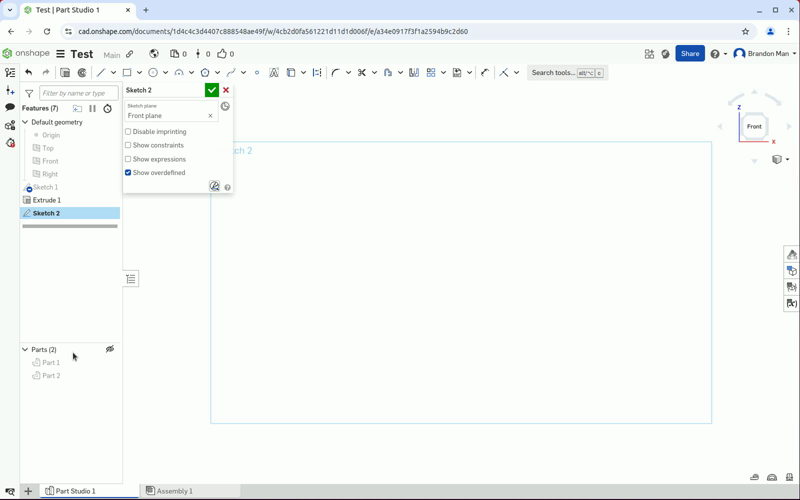
key(l)
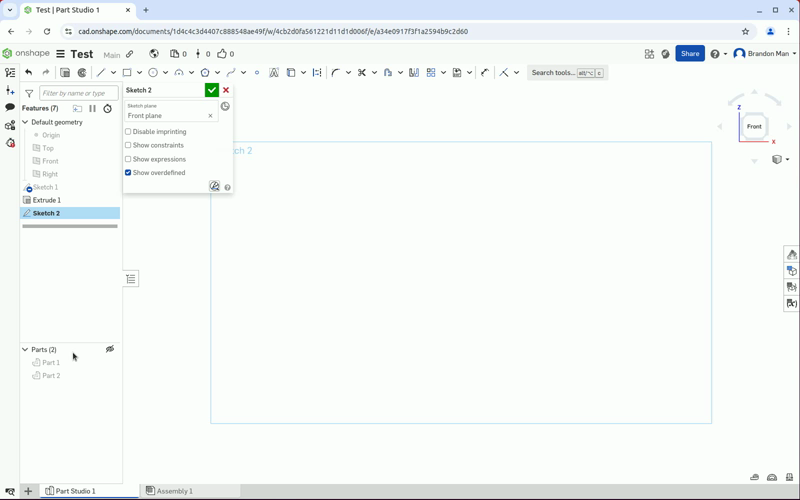
key_down(shift)
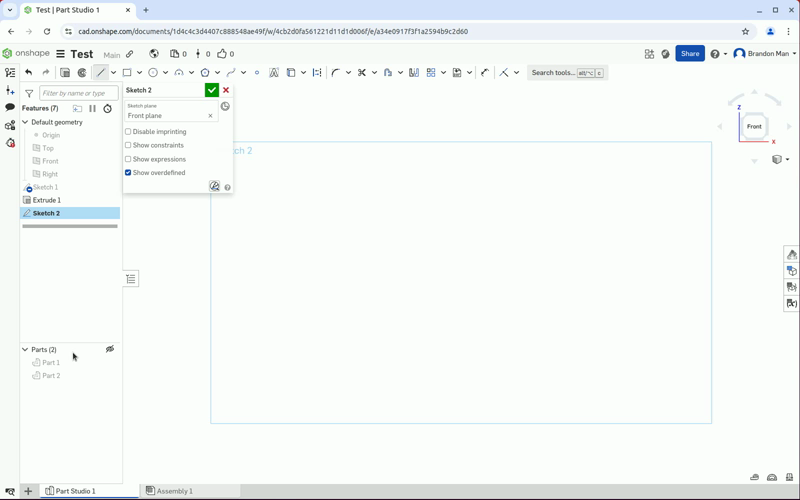
mouse_move(516, 282)
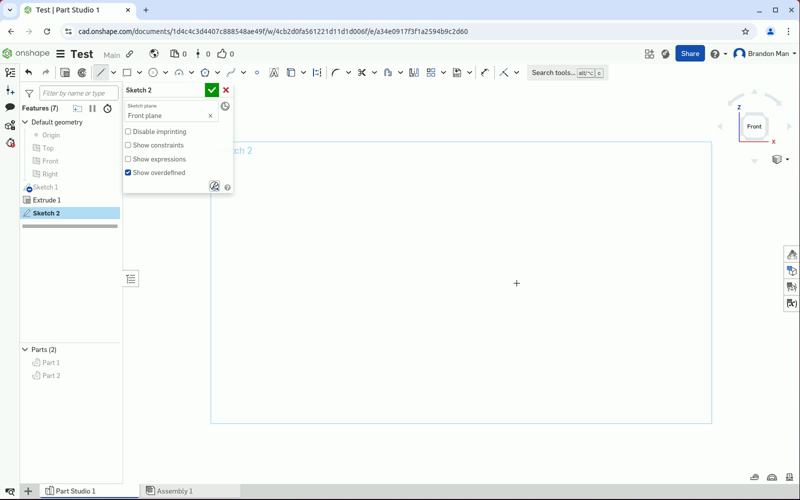
click(516, 282)
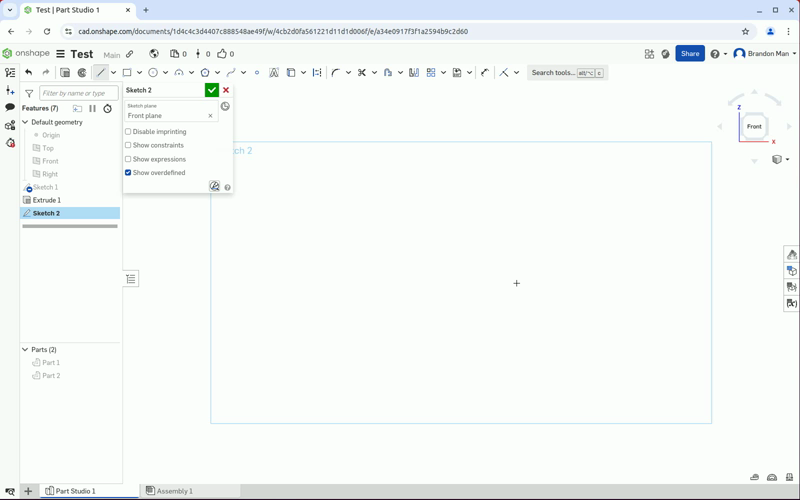
key_up(shift)
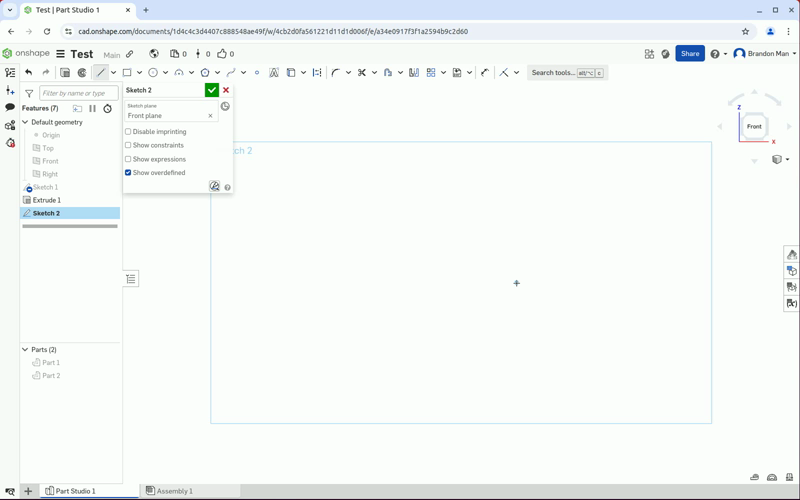
key_down(shift)
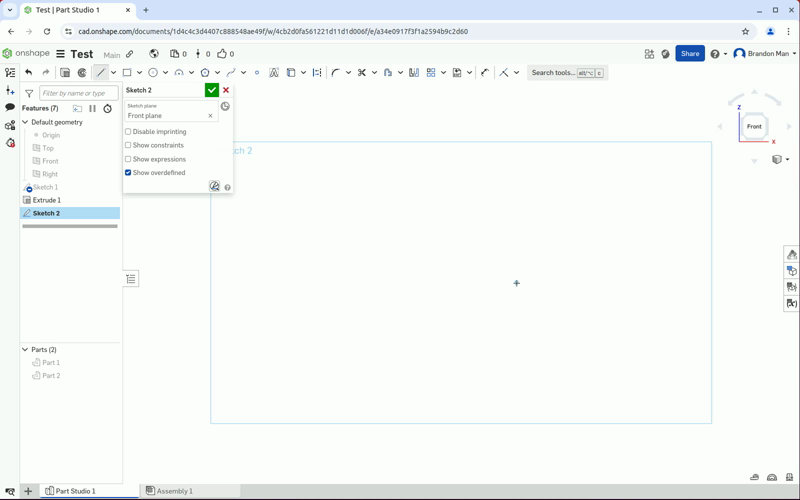
mouse_move(546, 282)
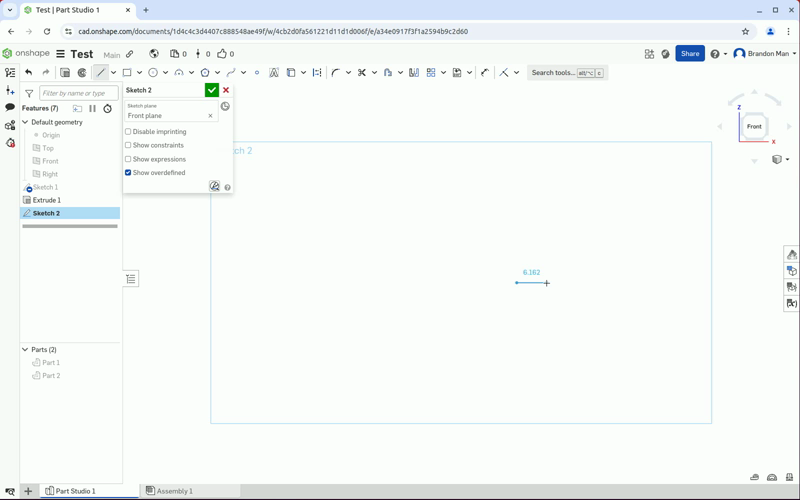
mouse_move(573, 282)
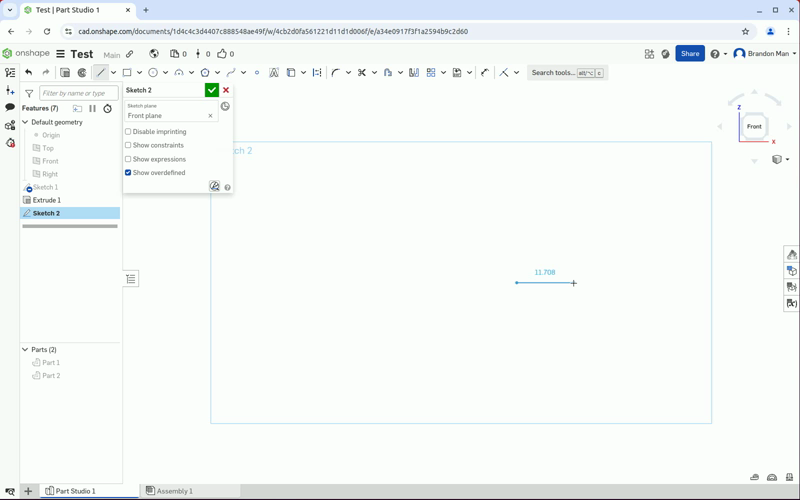
click(573, 282)
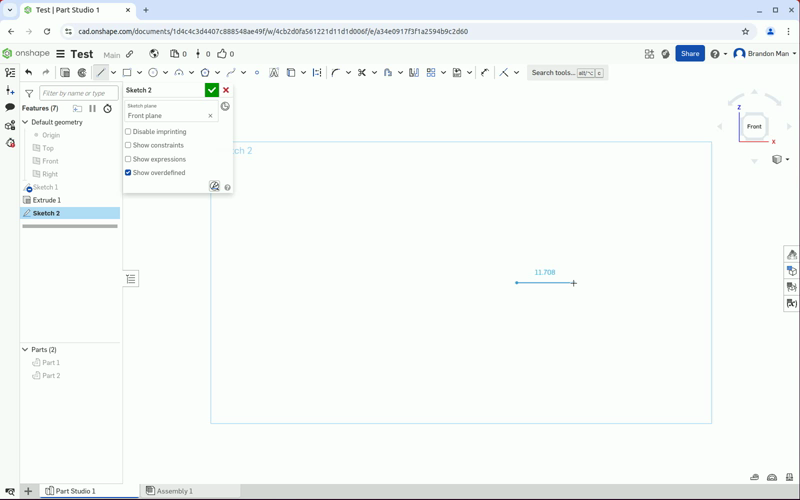
key_up(shift)
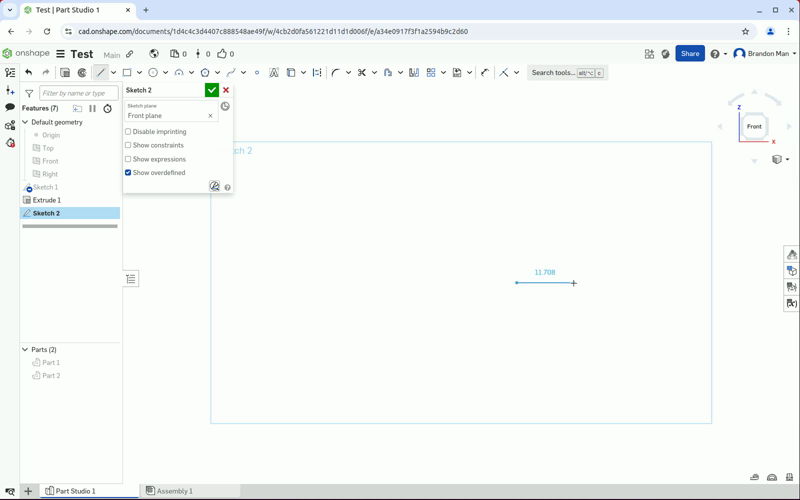
key_down(shift)
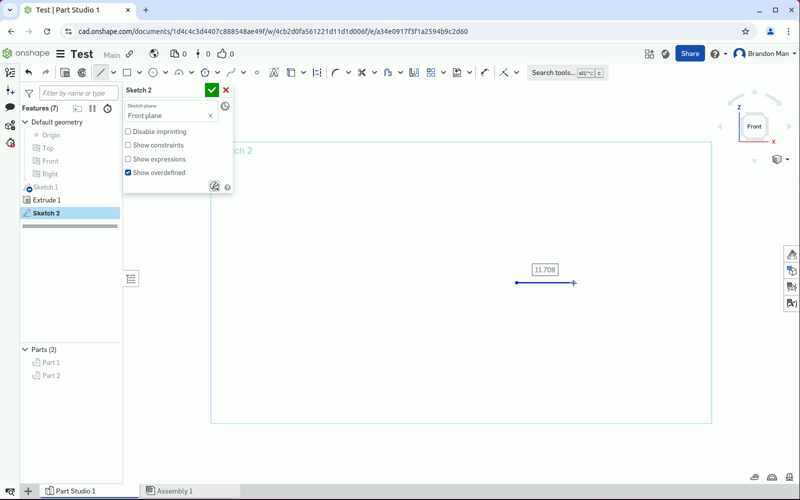
mouse_move(589, 282)
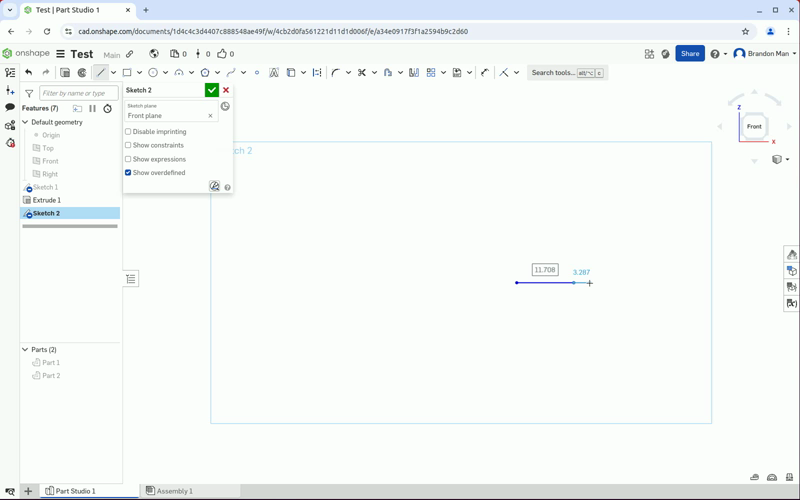
mouse_move(554, 229)
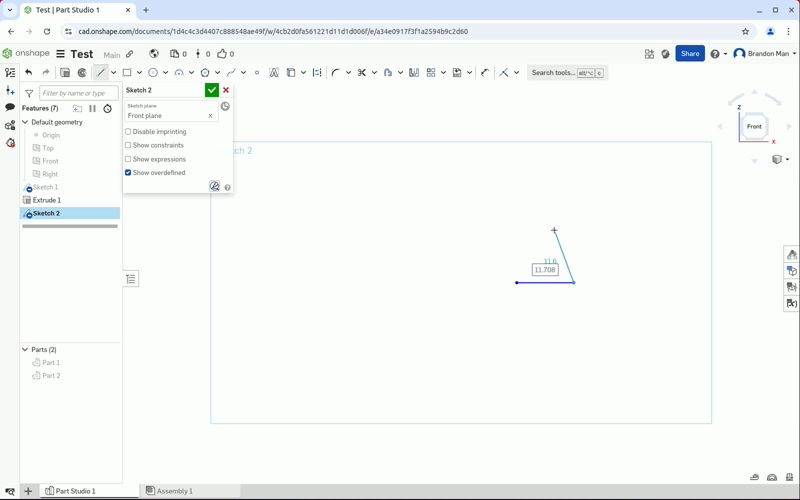
click(554, 229)
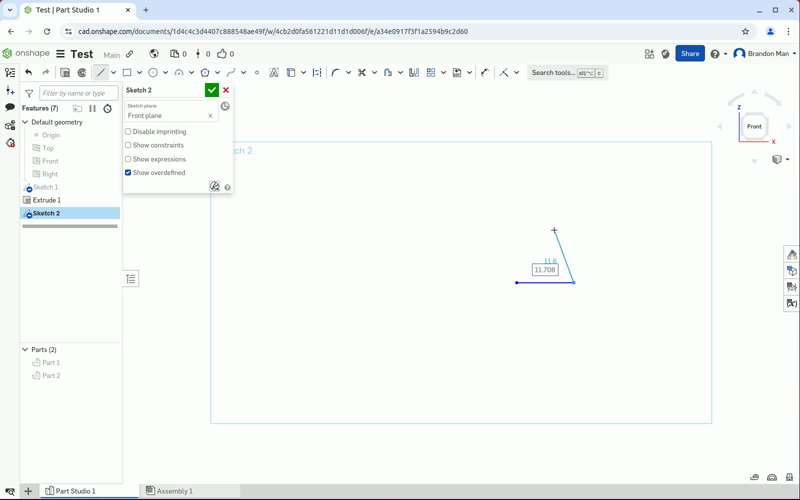
key_up(shift)
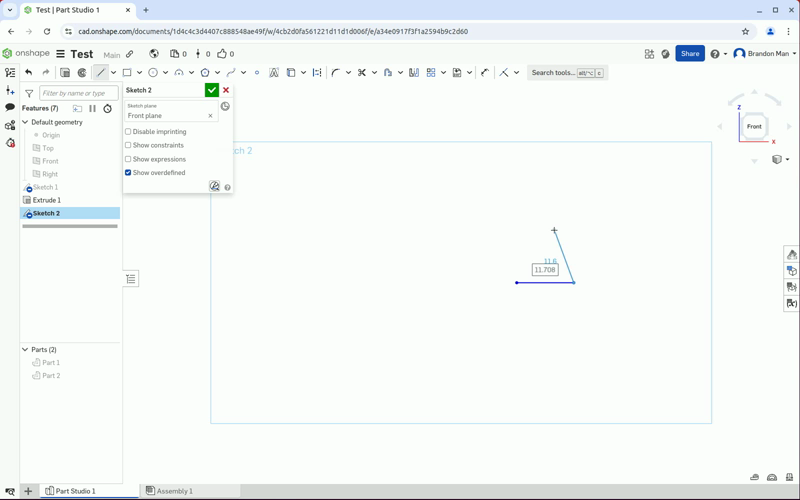
key(esc)
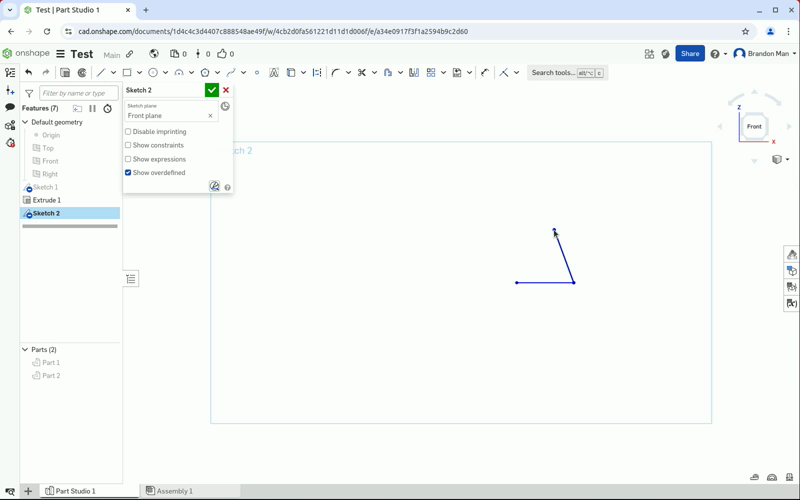
key(a)
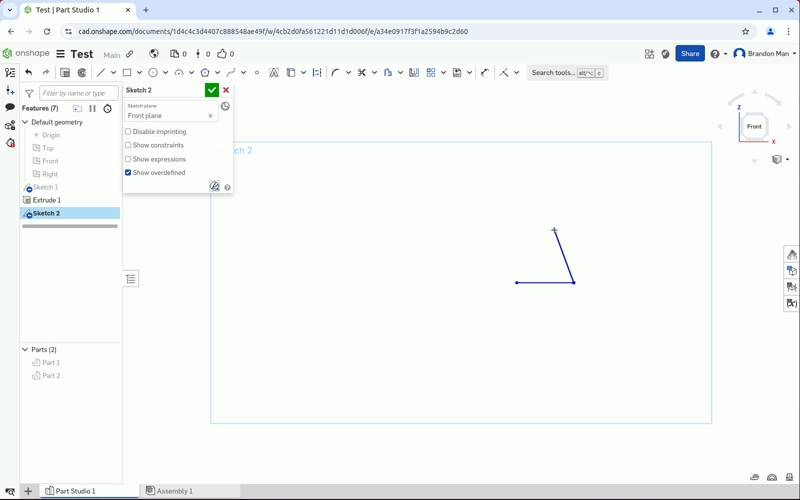
mouse_move(554, 229)
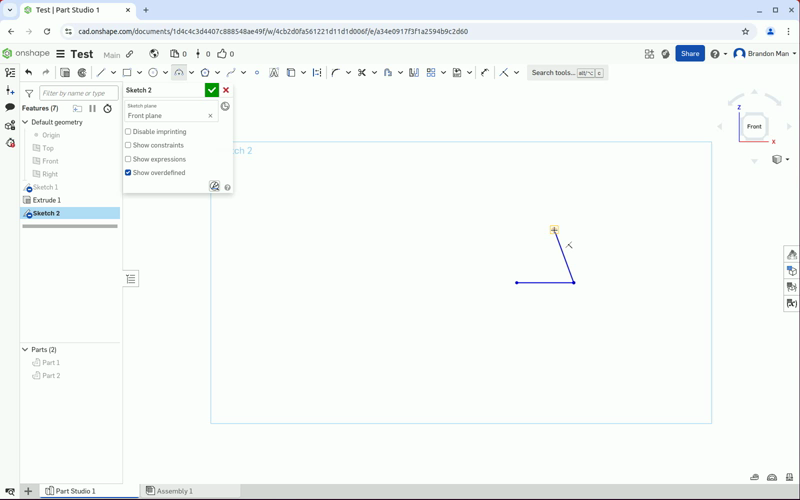
click(554, 229)
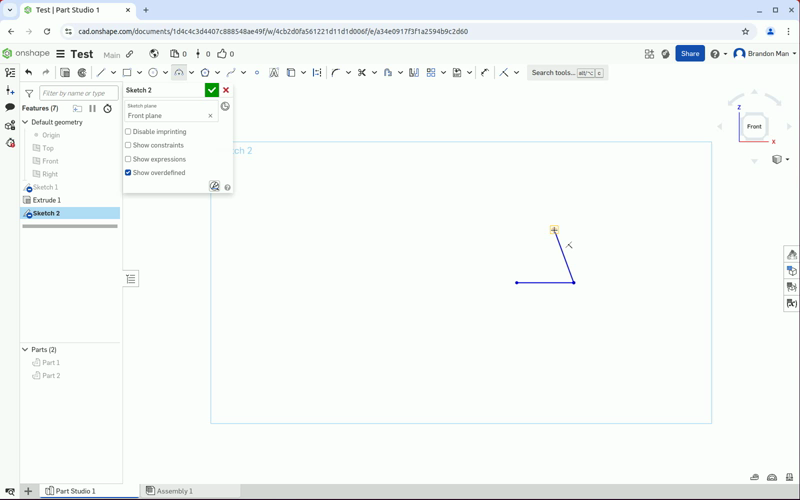
mouse_move(516, 282)
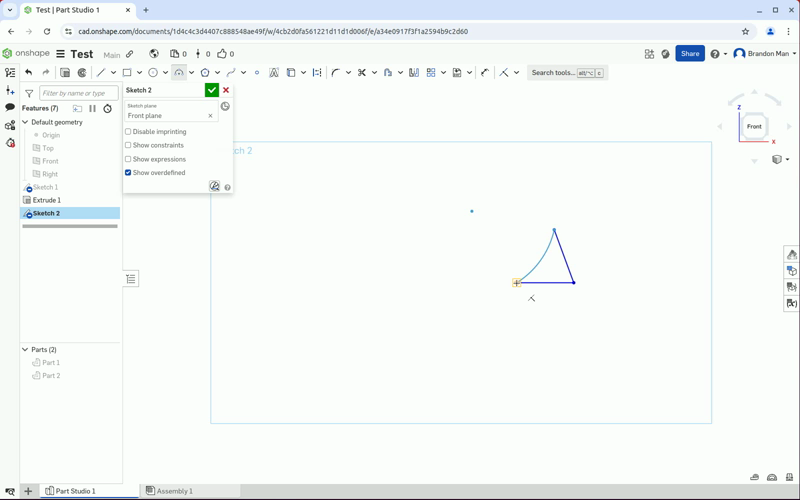
click(516, 282)
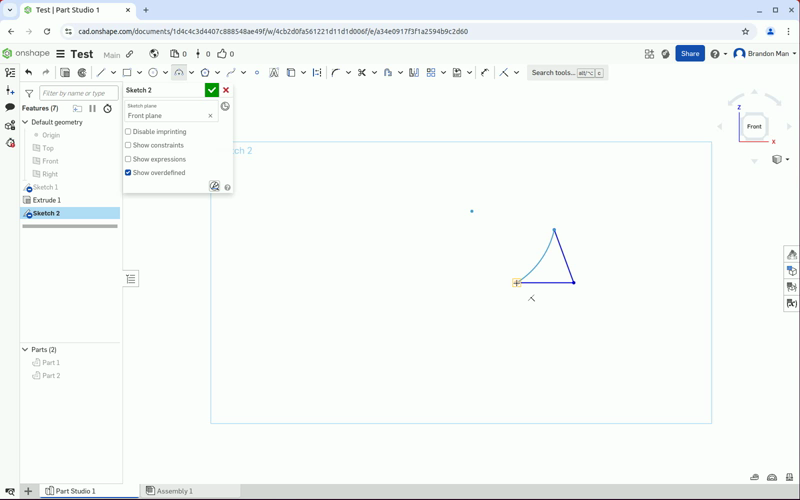
key_down(shift)
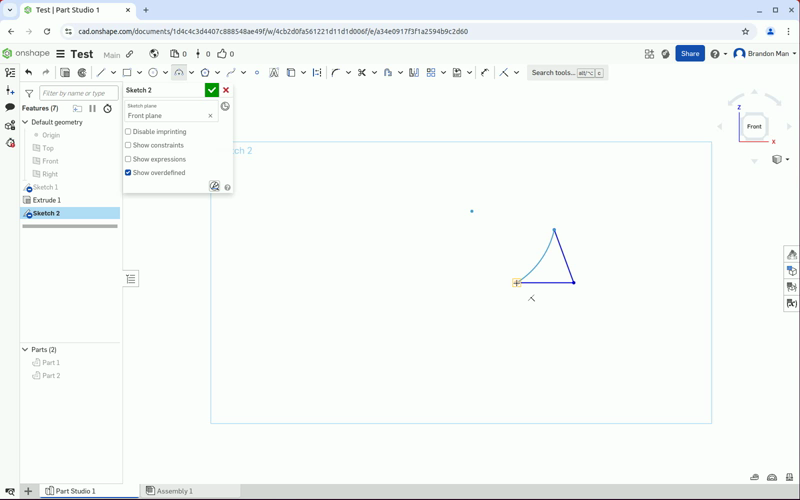
mouse_move(549, 265)
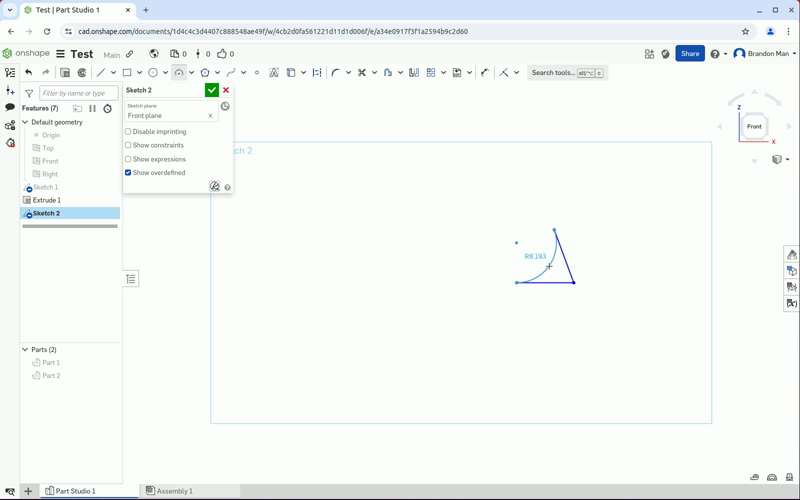
click(549, 265)
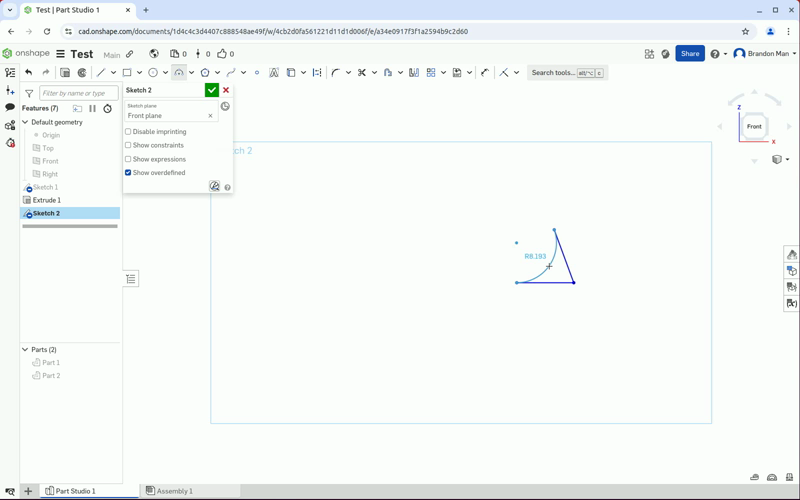
key_up(shift)
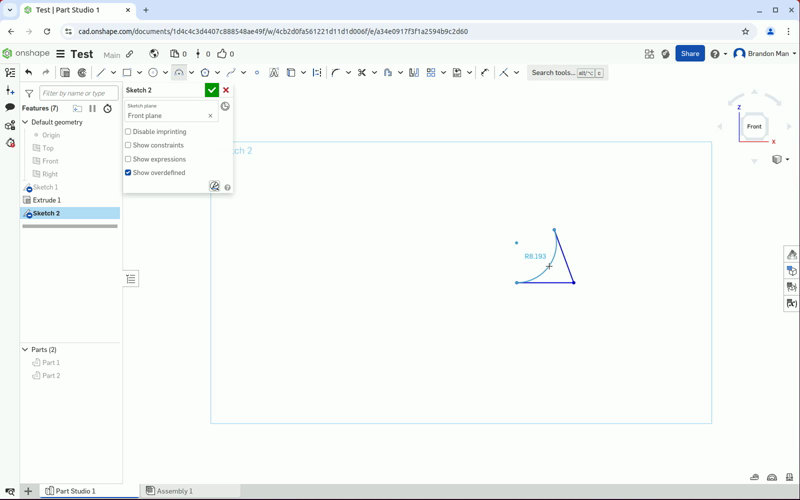
key(esc)
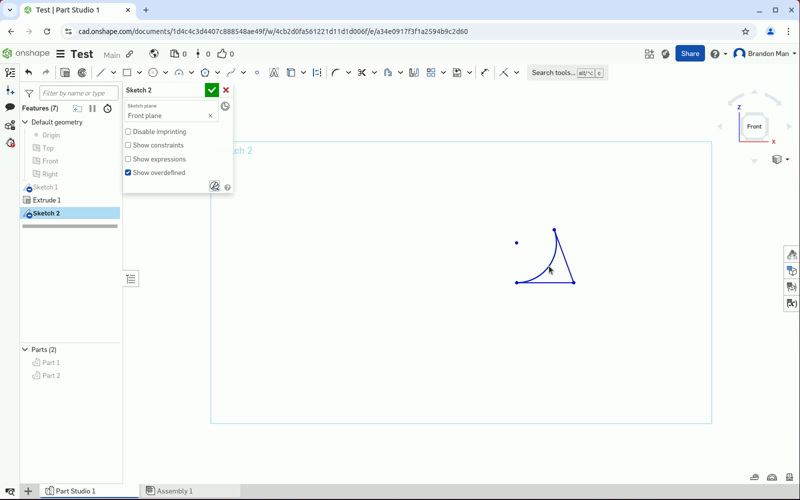
mouse_move(570, 277)
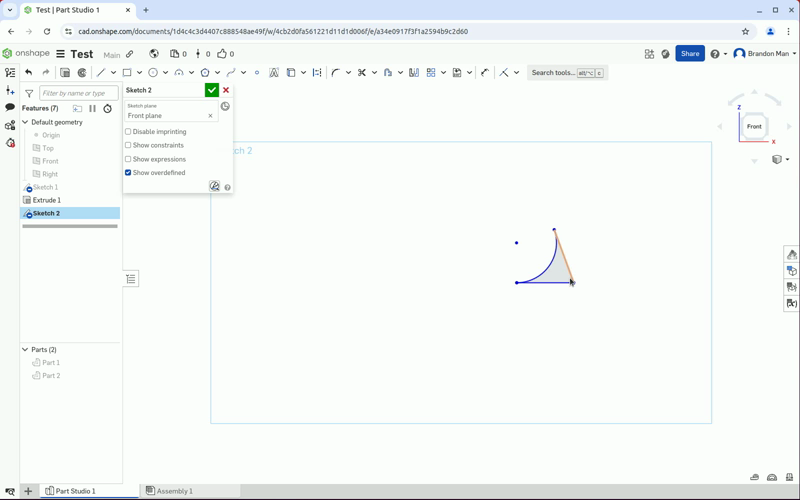
scroll(6)
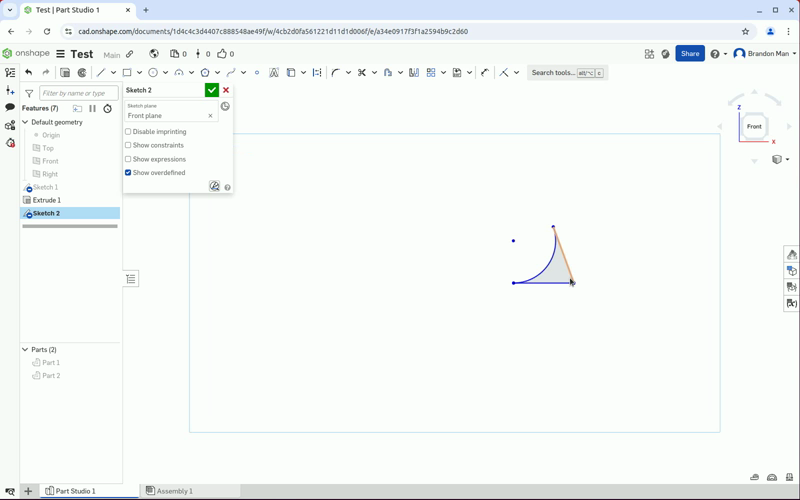
scroll(6)
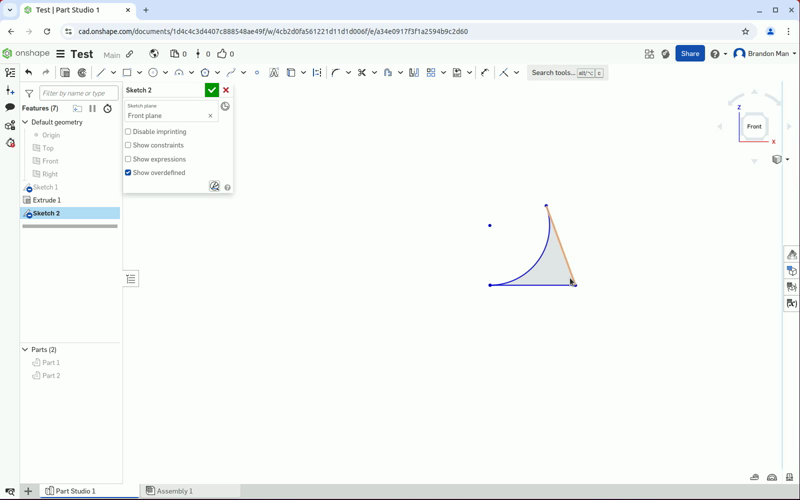
scroll(6)
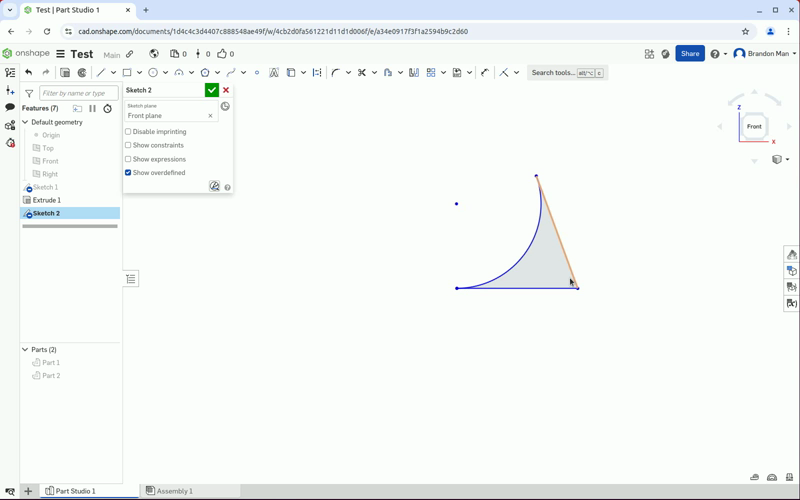
scroll(6)
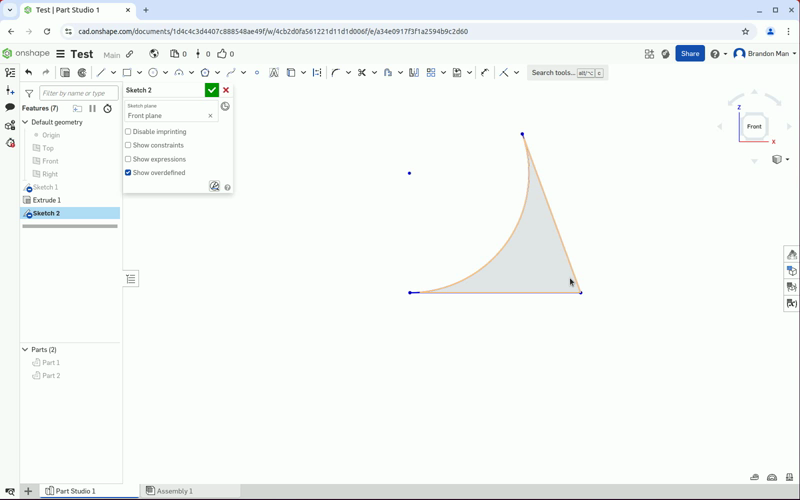
scroll(6)
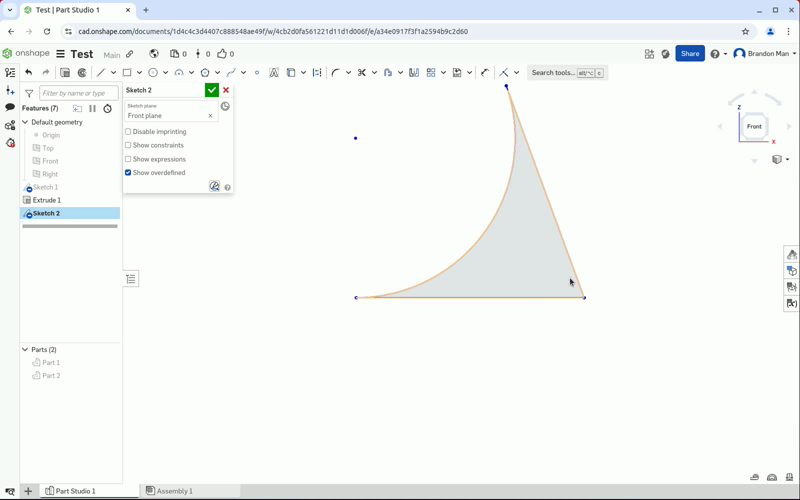
scroll(6)
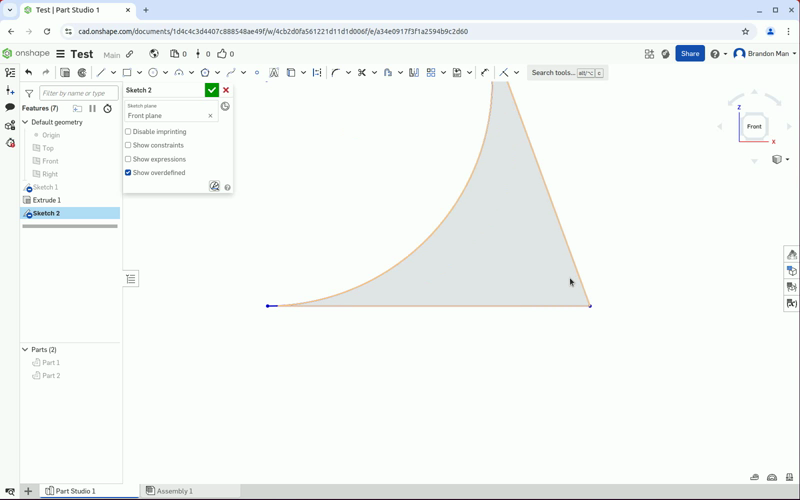
scroll(6)
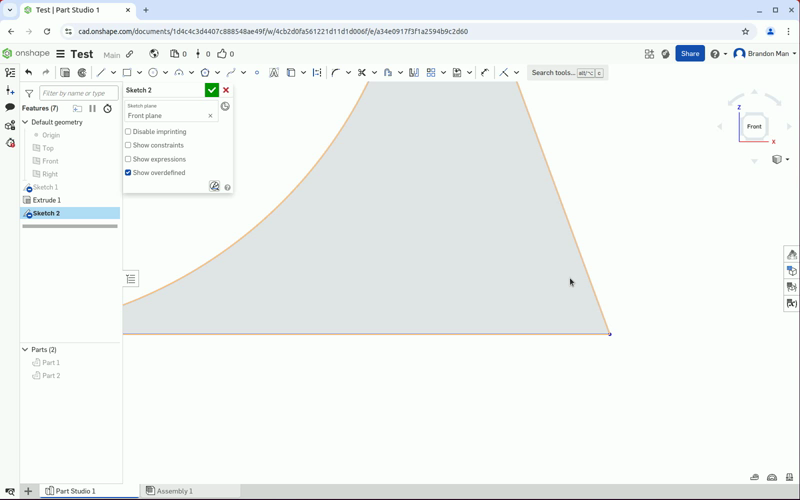
click(570, 277)
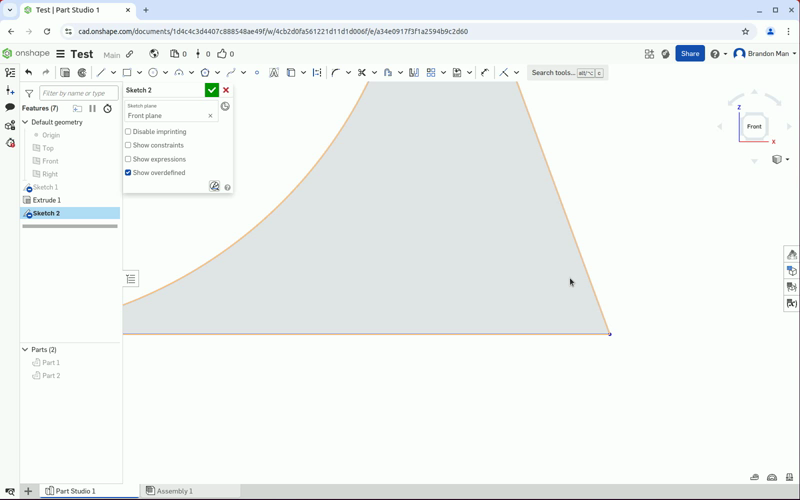
scroll(-6)
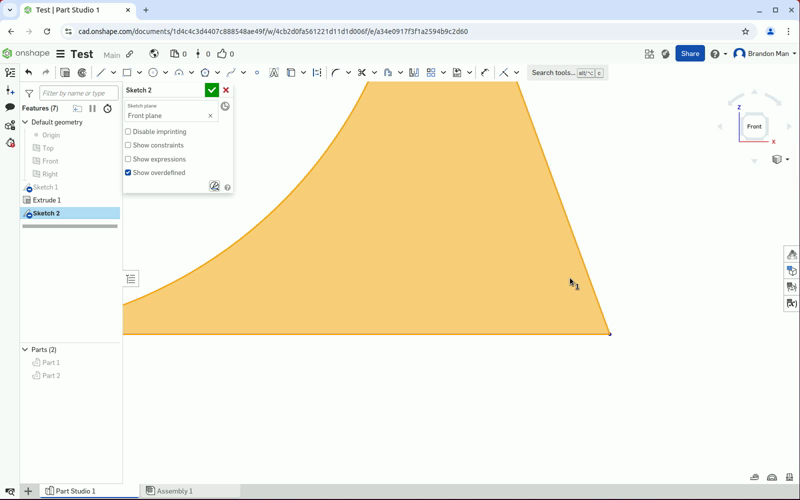
scroll(-6)
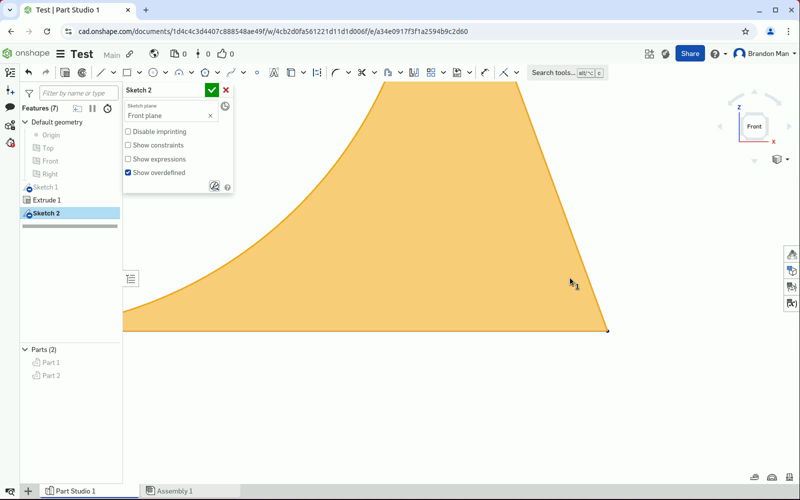
scroll(-6)
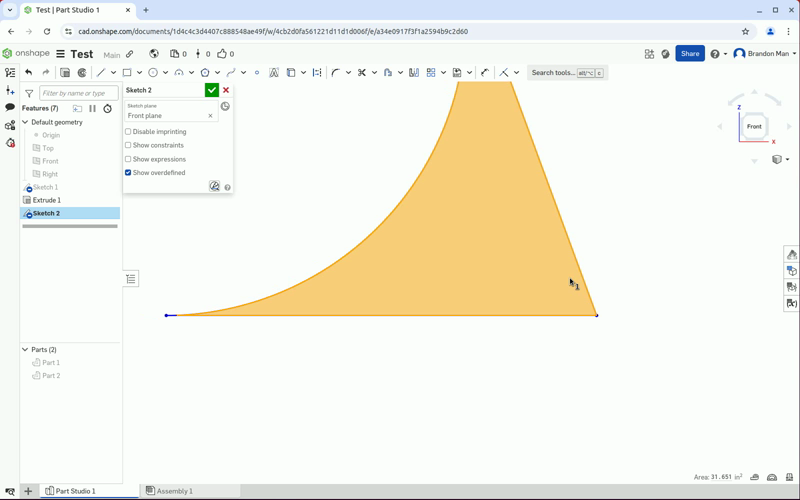
scroll(-6)
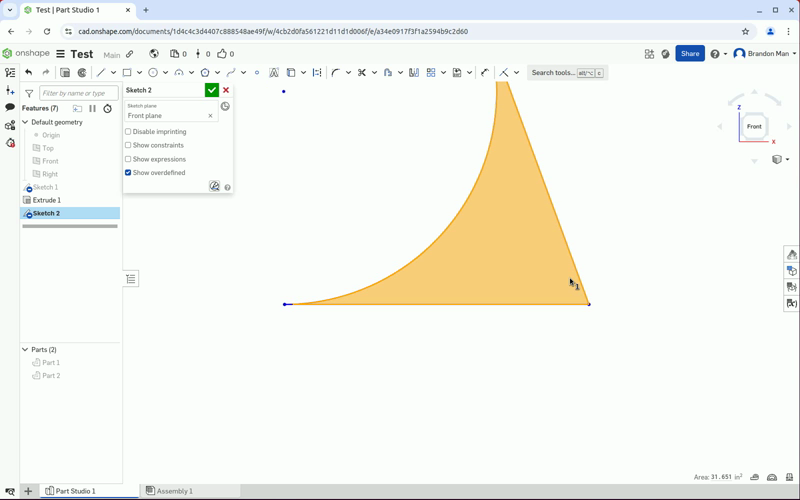
scroll(-6)
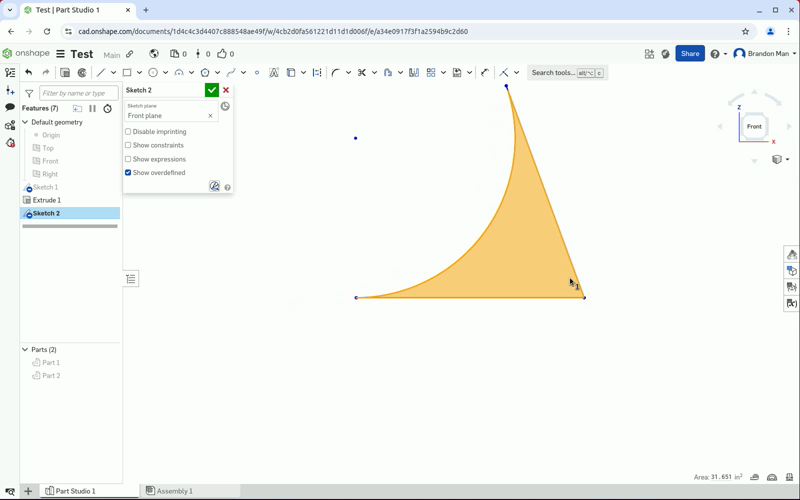
scroll(-6)
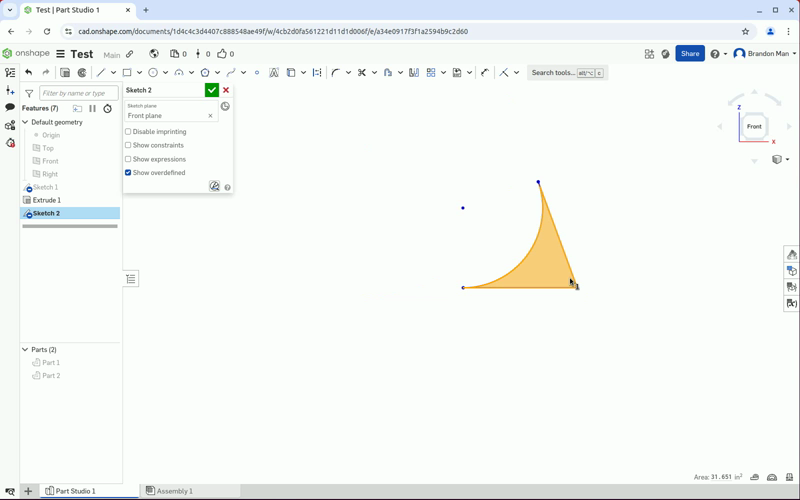
scroll(-6)
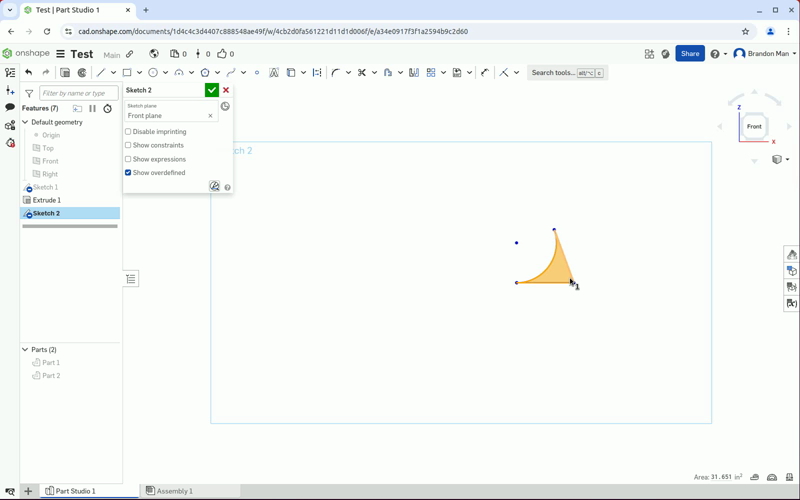
mouse_move(73, 352)
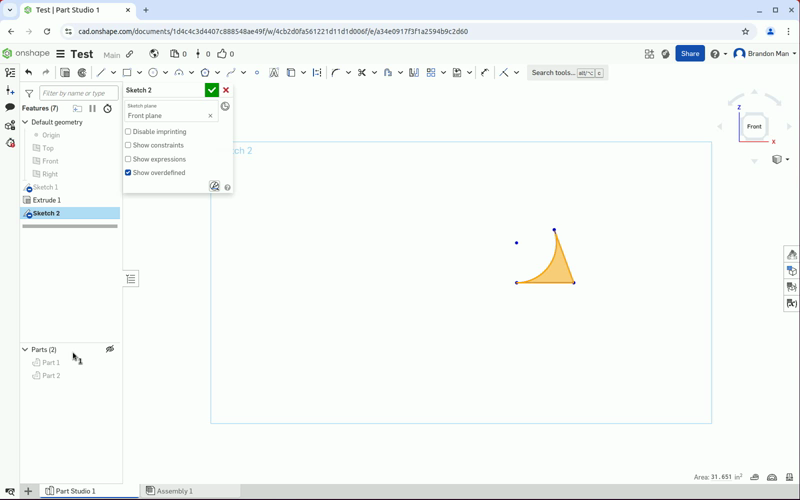
key(shift+y)
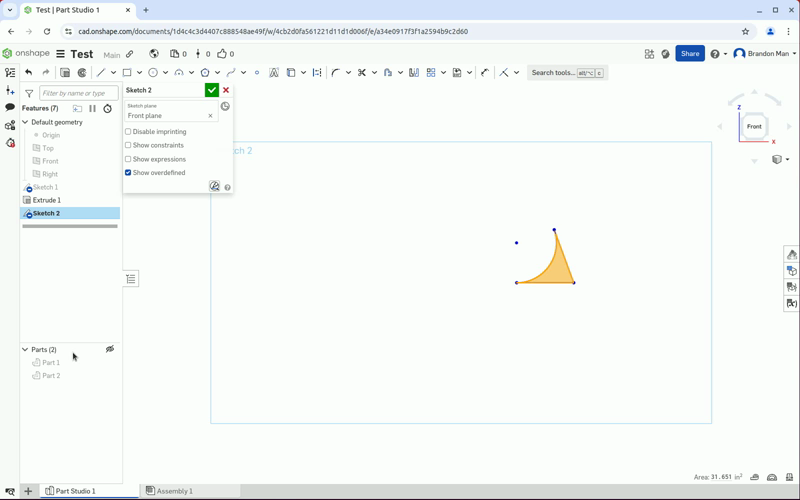
key(shift+e)
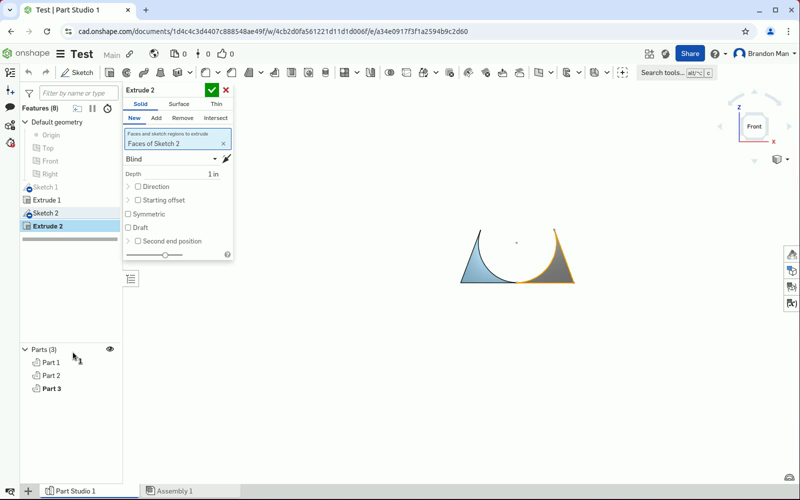
mouse_move(143, 106)
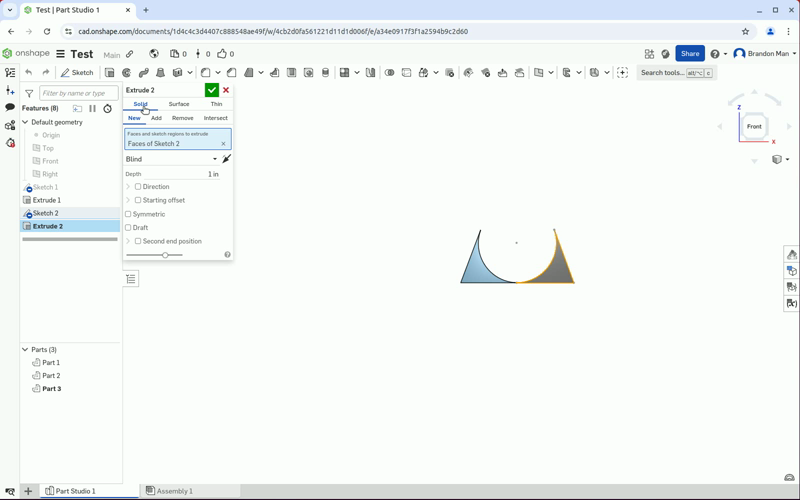
click(143, 106)
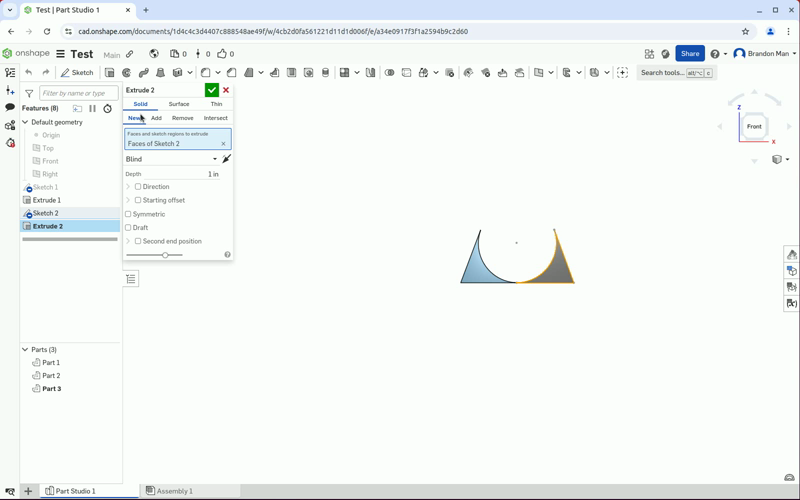
mouse_move(137, 120)
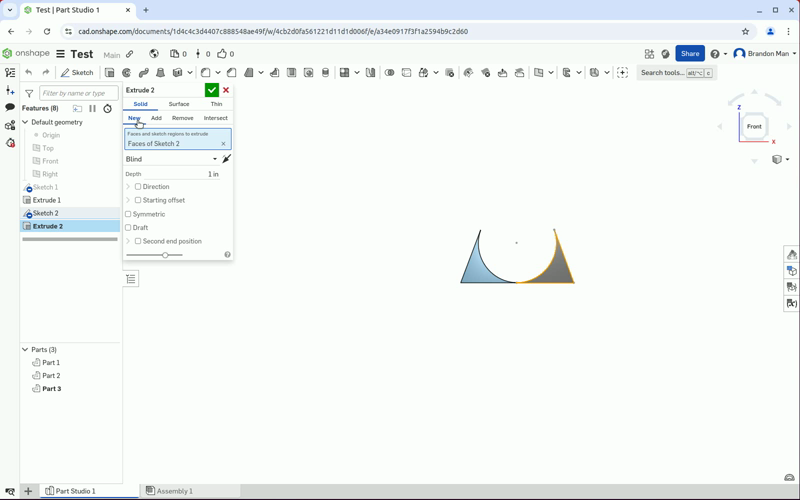
click(137, 120)
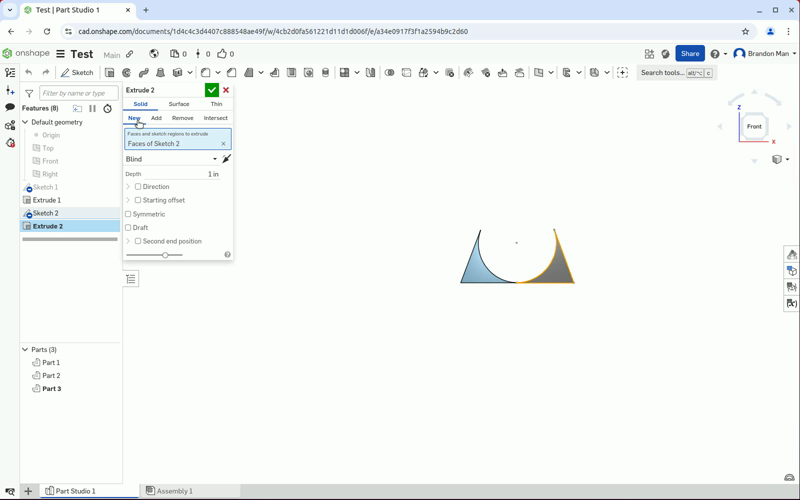
key(tab, 4)
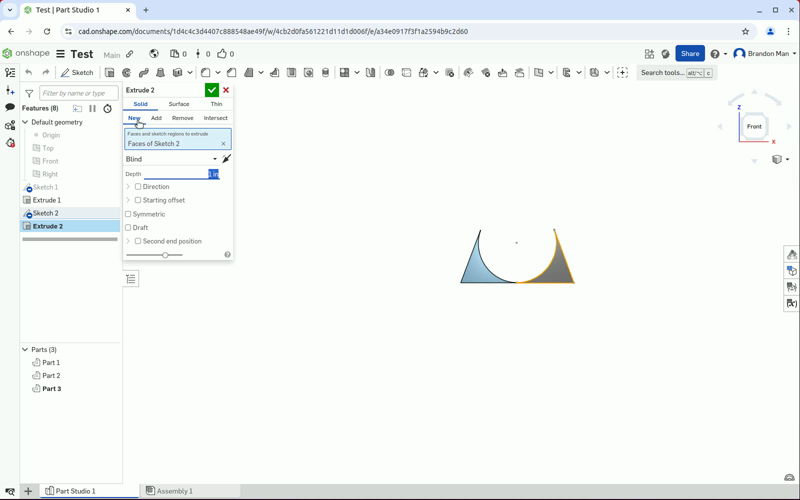
text(2.407)
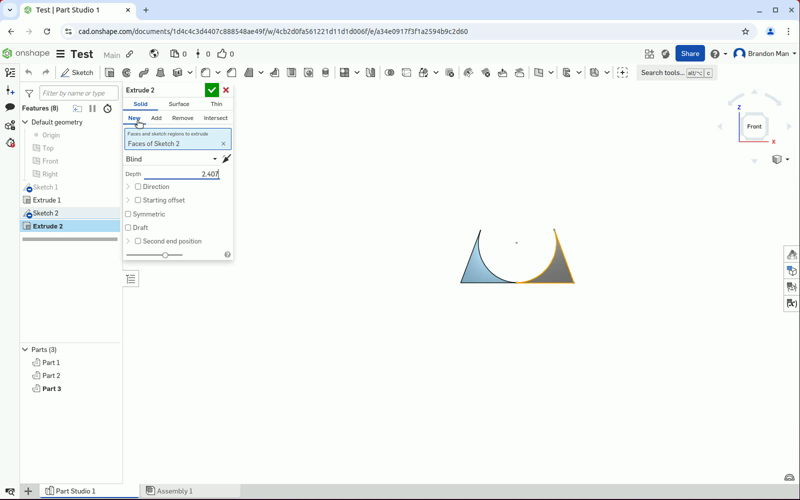
key(enter)
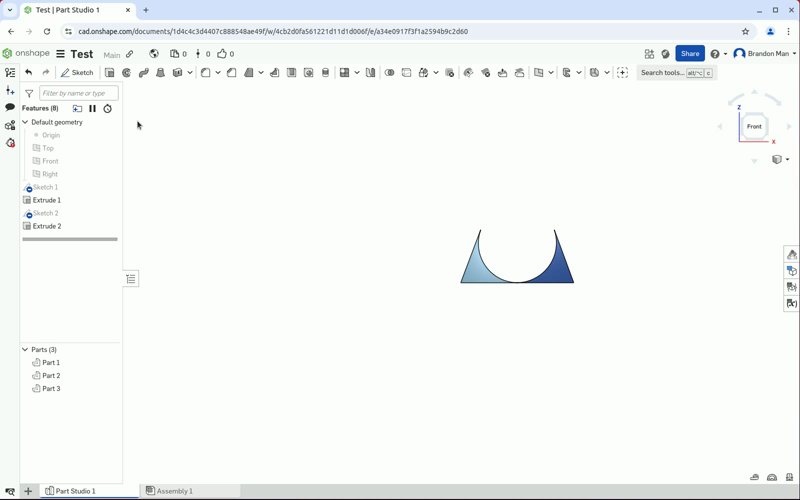
key(shift+h)
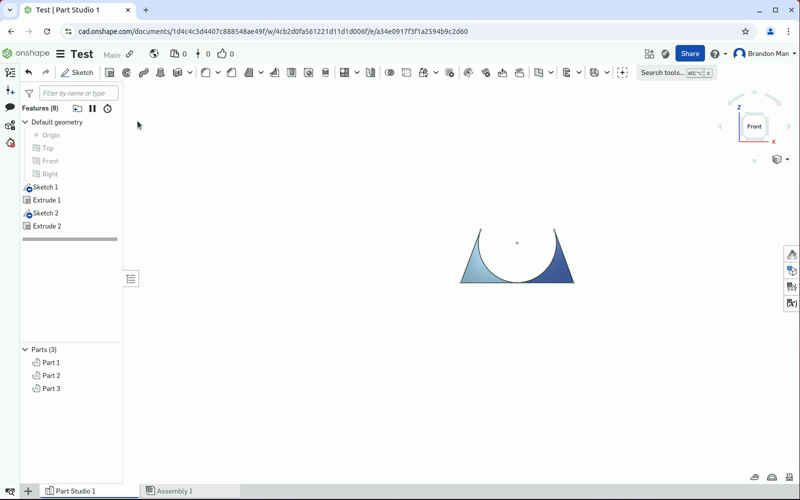
key(shift+h)
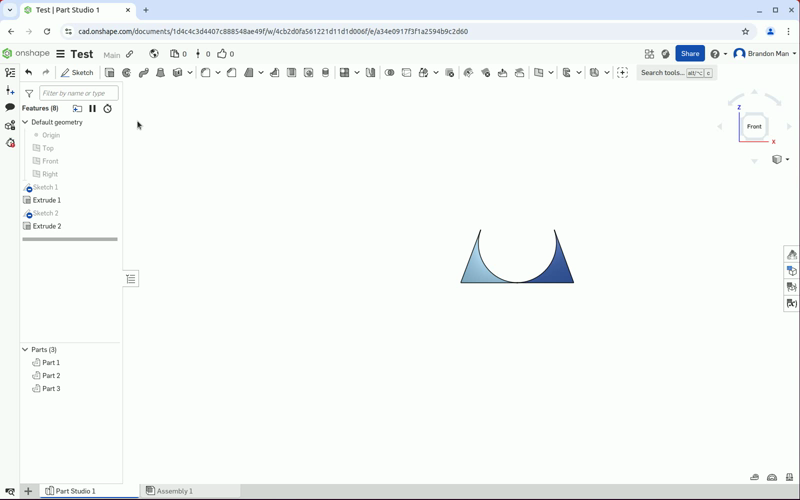
mouse_move(73, 189)
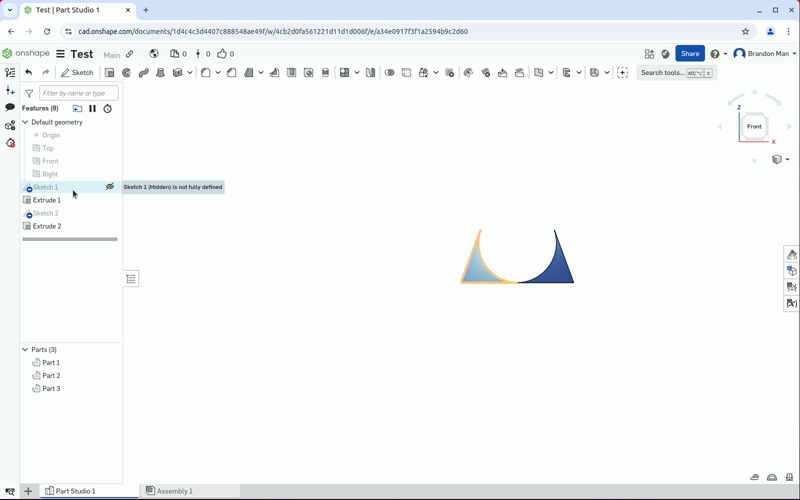
click(73, 189)
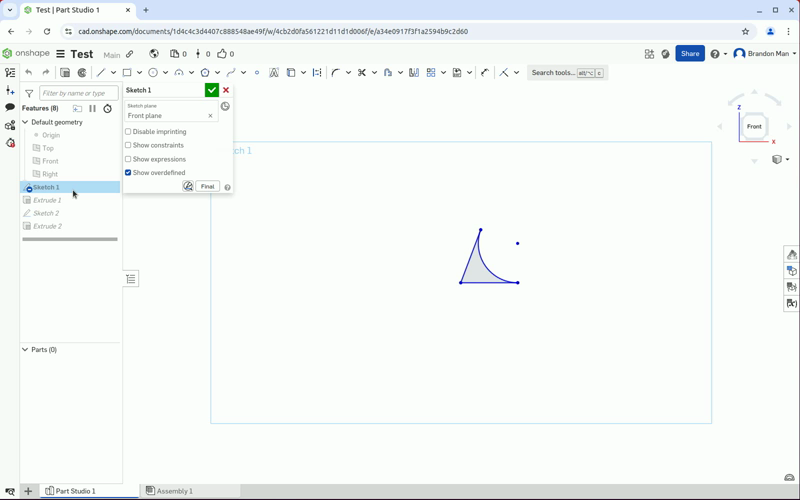
mouse_move(229, 92)
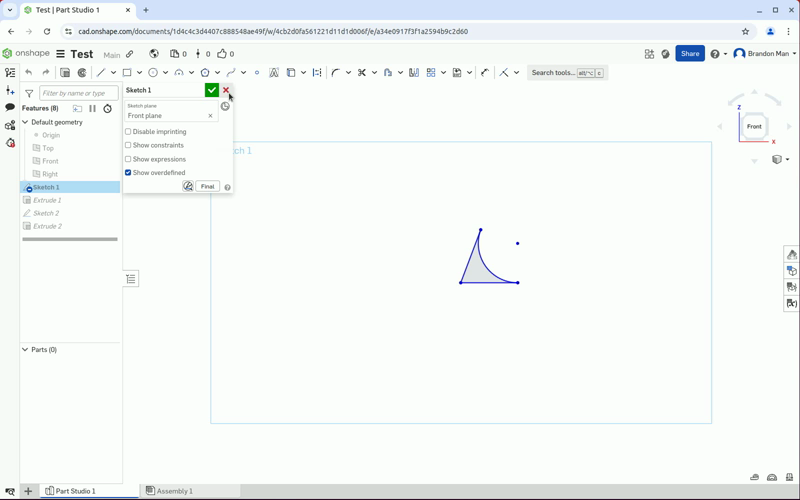
click(229, 92)
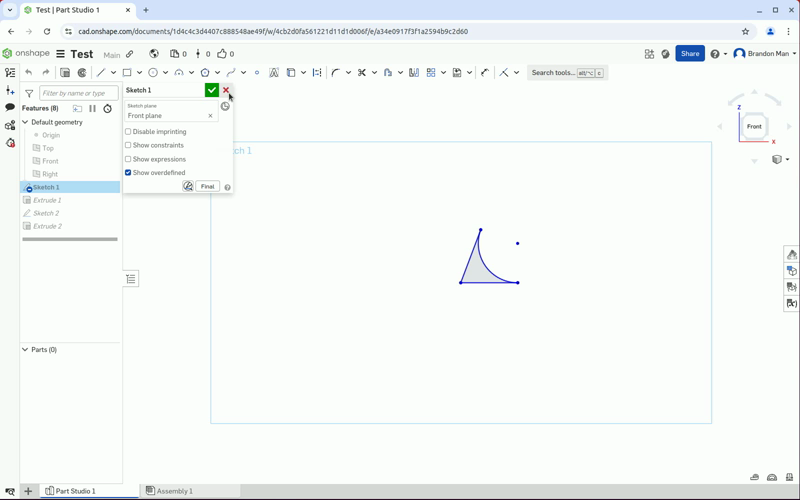
key(shift+s)
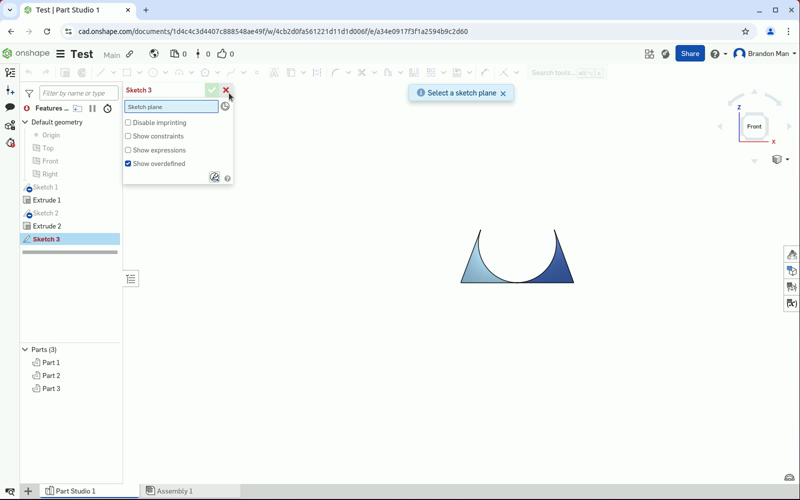
mouse_move(73, 163)
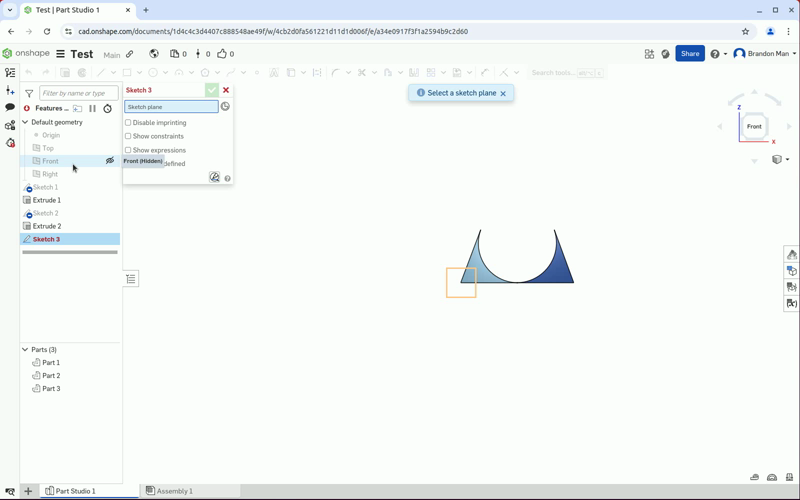
click(73, 163)
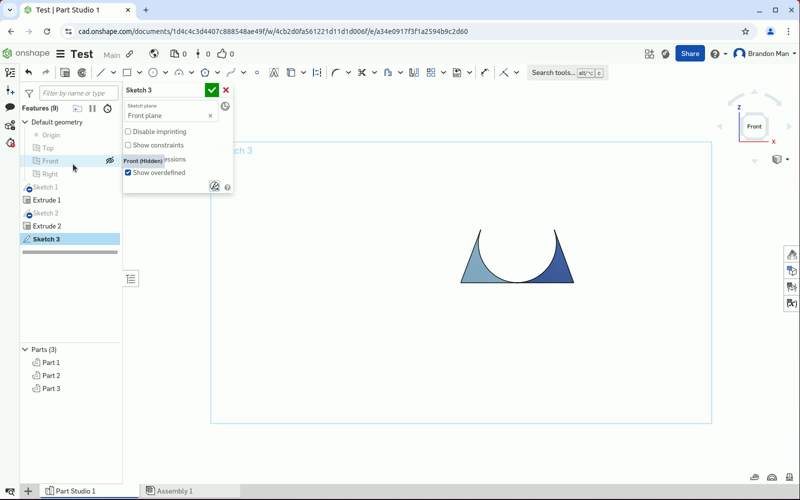
mouse_move(73, 352)
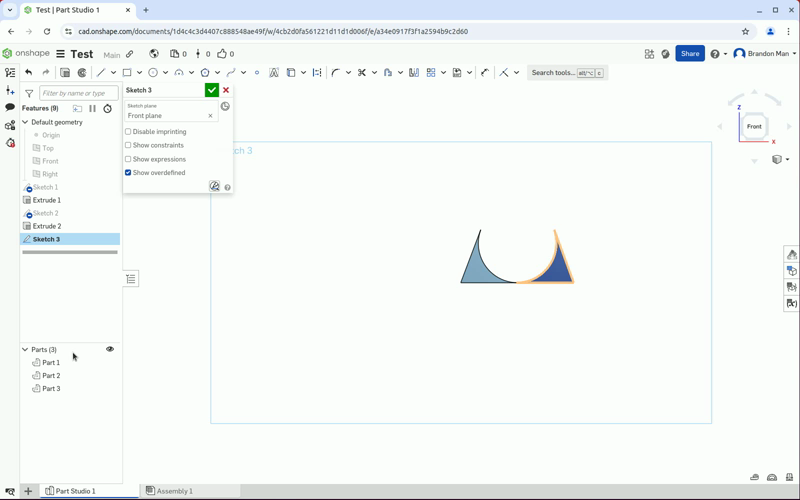
key(y)
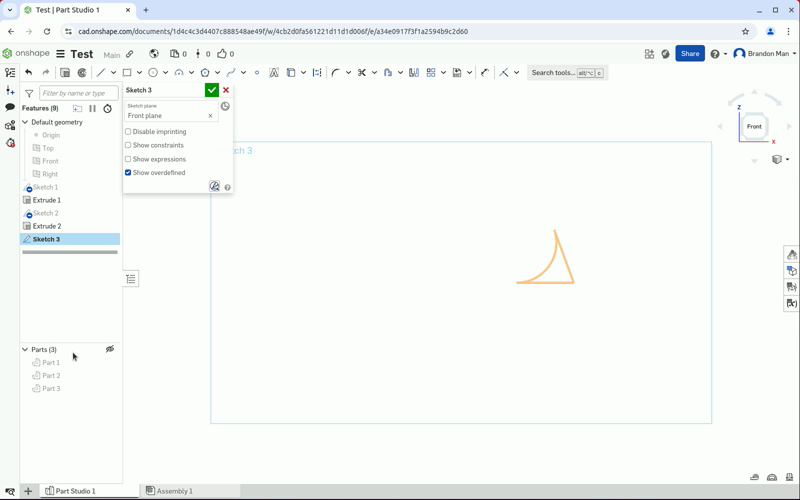
key(l)
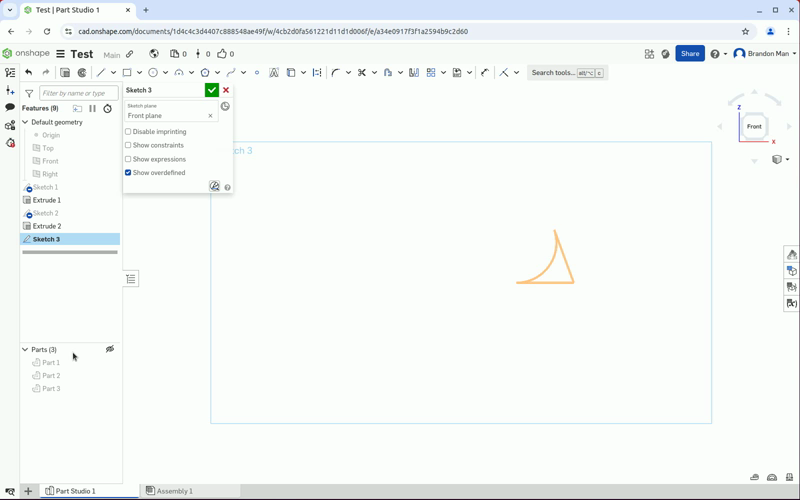
key_down(shift)
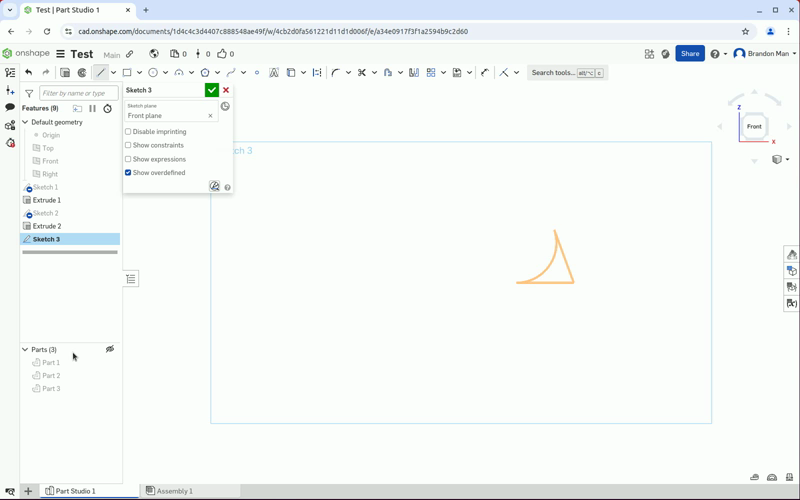
mouse_move(460, 311)
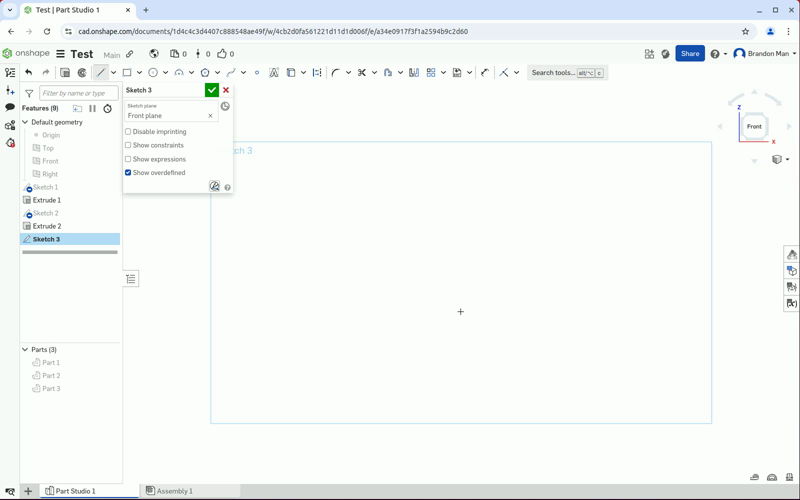
click(460, 311)
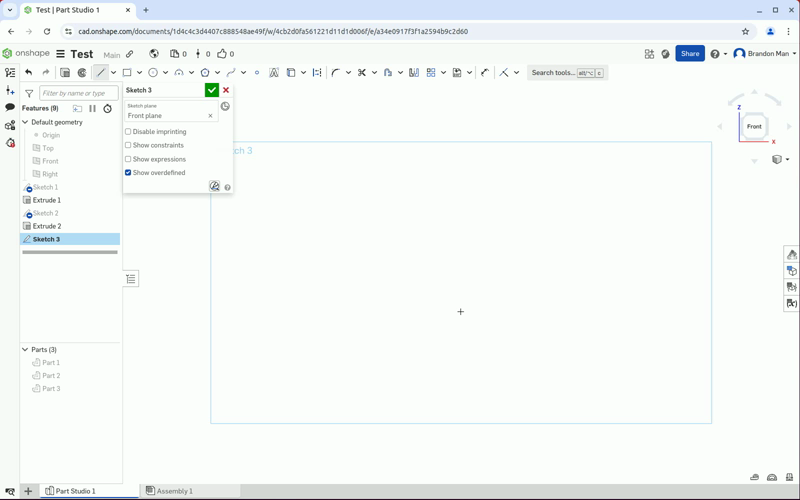
key_up(shift)
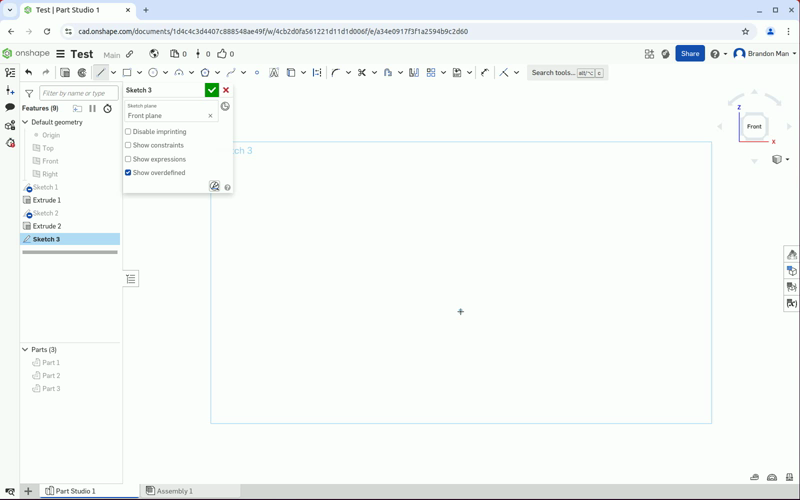
key_down(shift)
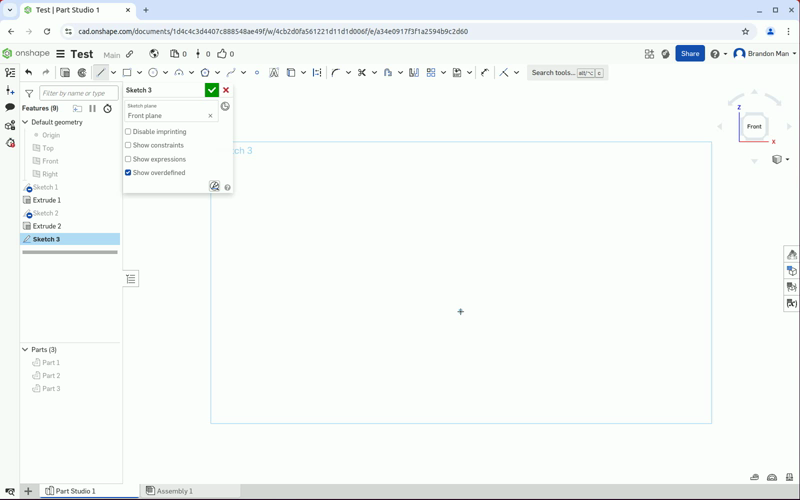
mouse_move(490, 311)
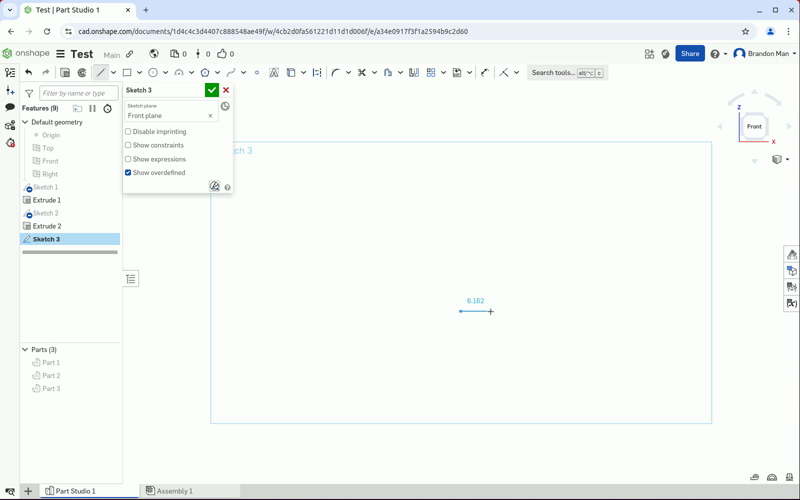
mouse_move(489, 311)
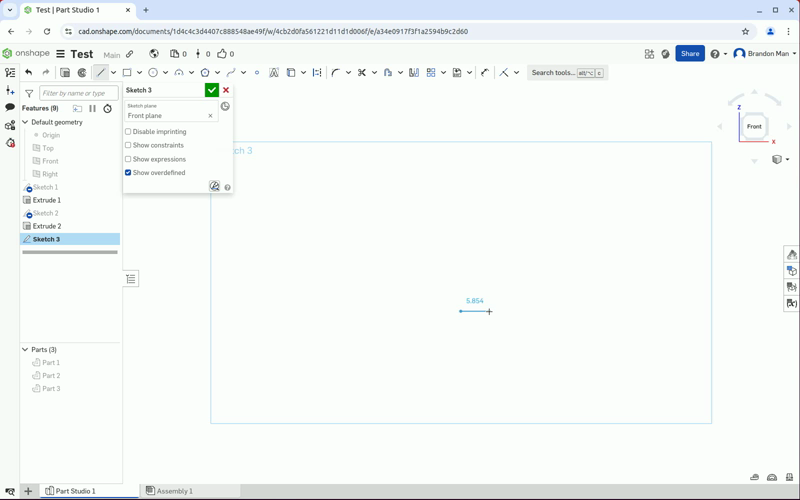
click(489, 311)
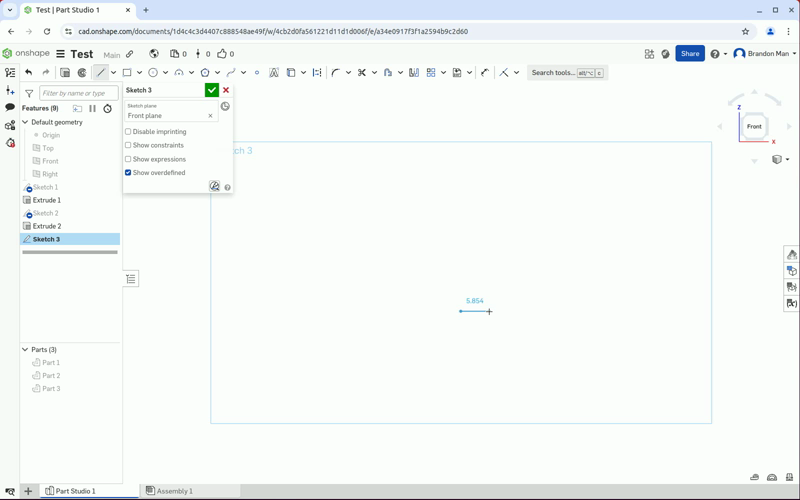
key_up(shift)
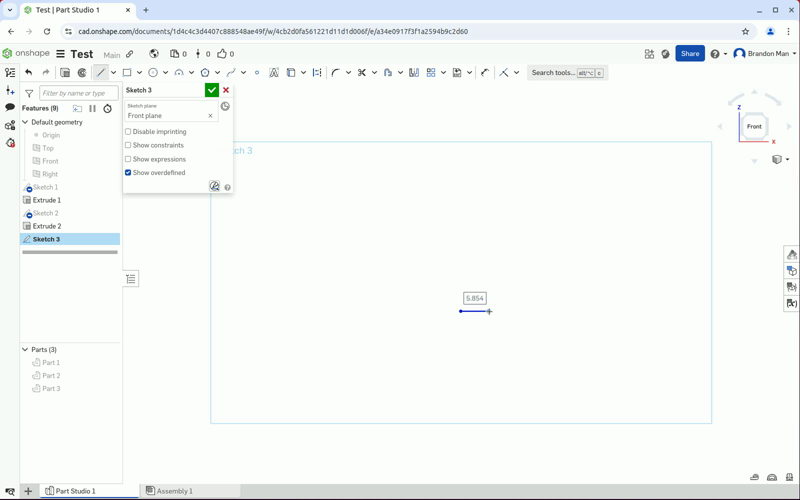
key_down(shift)
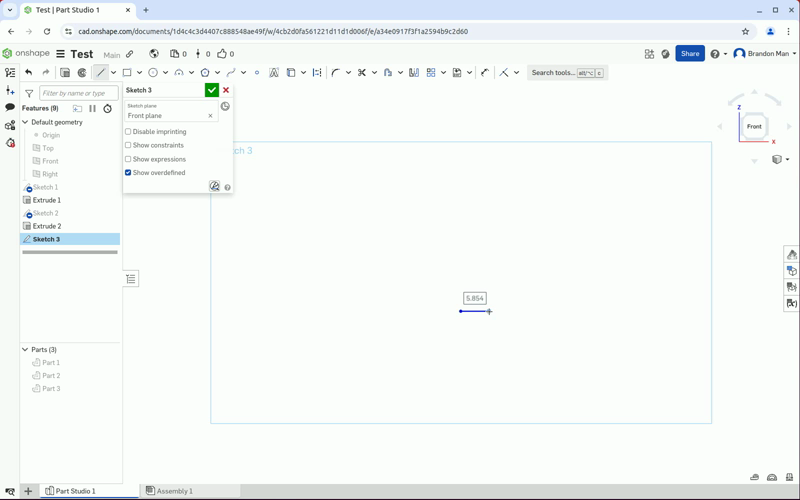
mouse_move(519, 311)
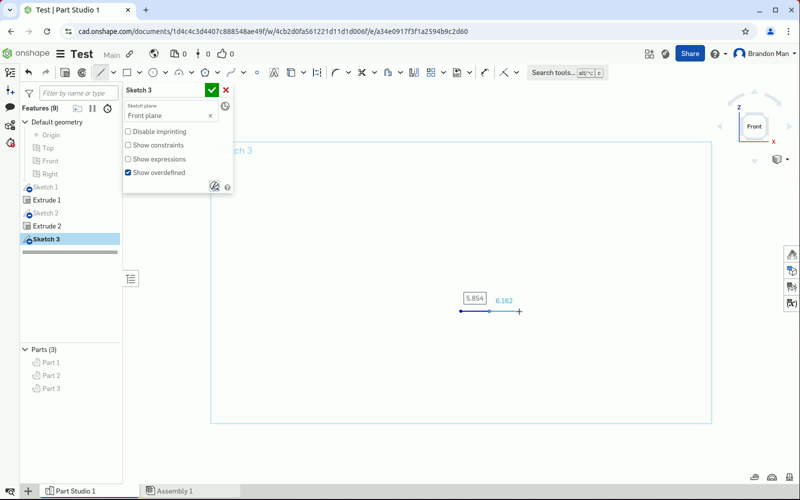
mouse_move(478, 298)
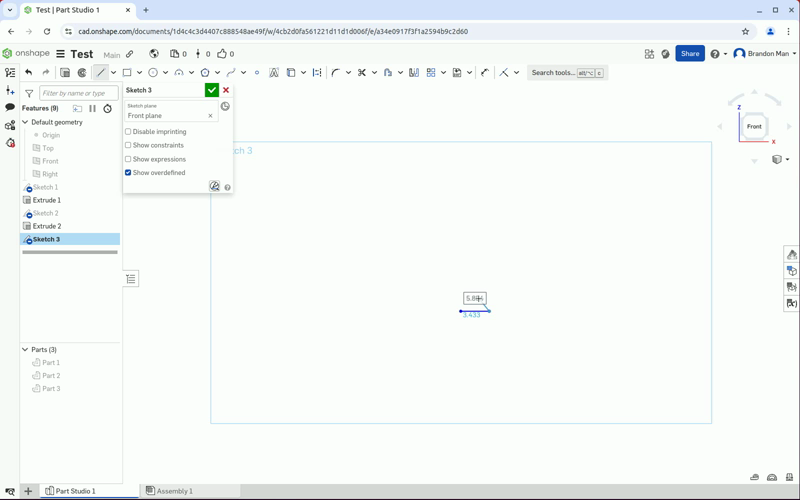
click(478, 298)
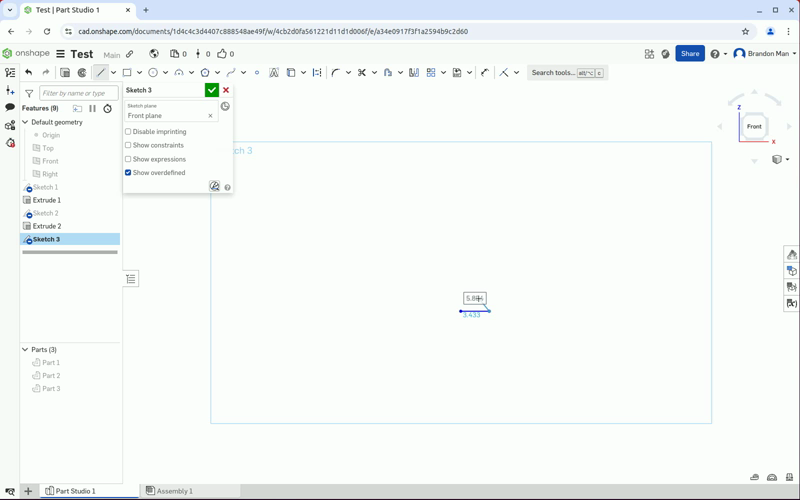
key_up(shift)
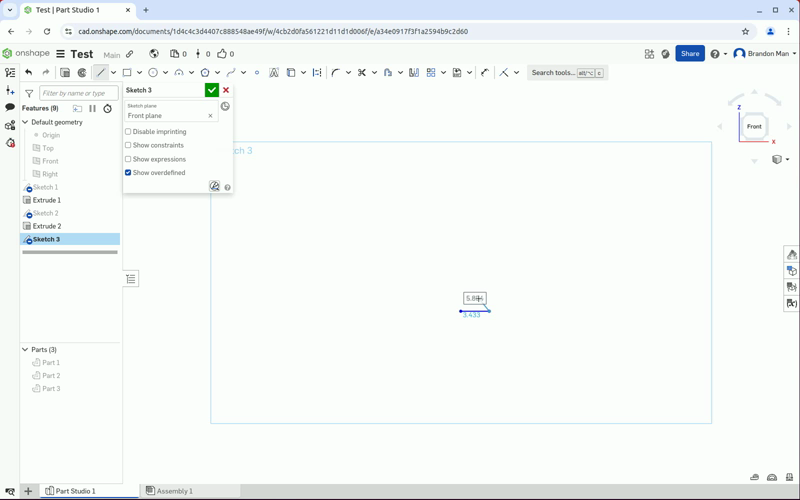
key_down(shift)
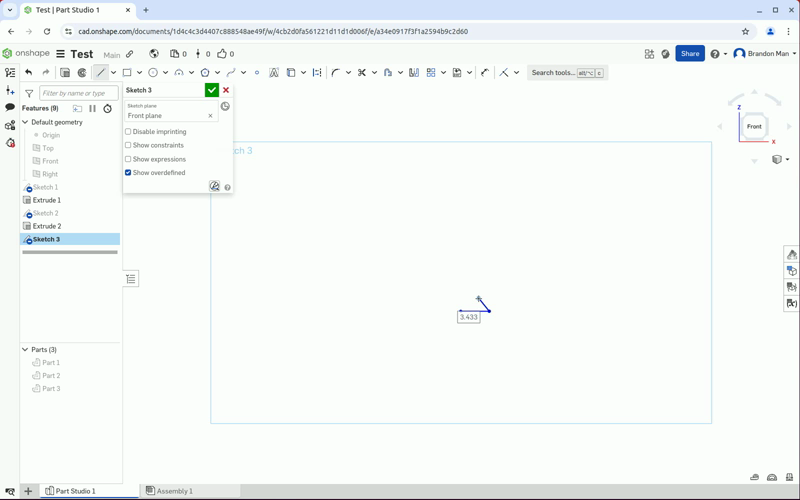
mouse_move(556, 298)
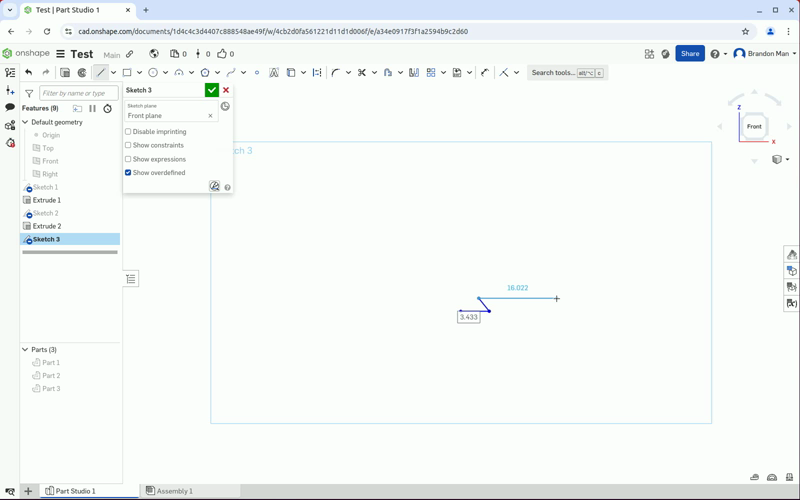
click(556, 298)
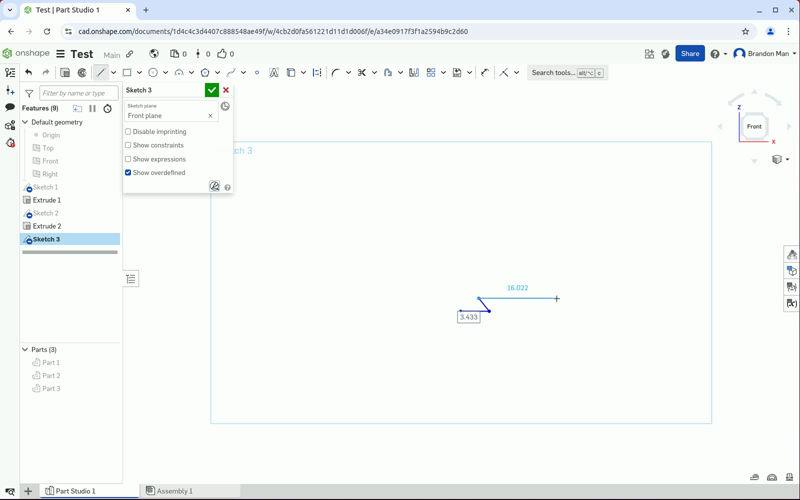
key_up(shift)
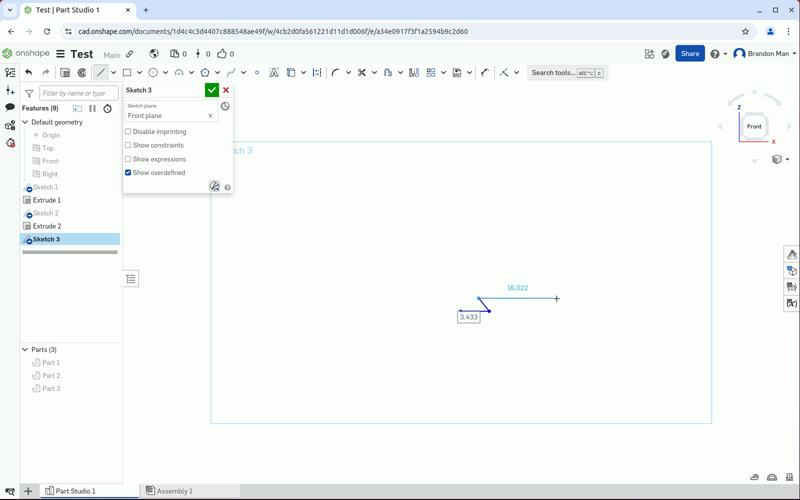
key_down(shift)
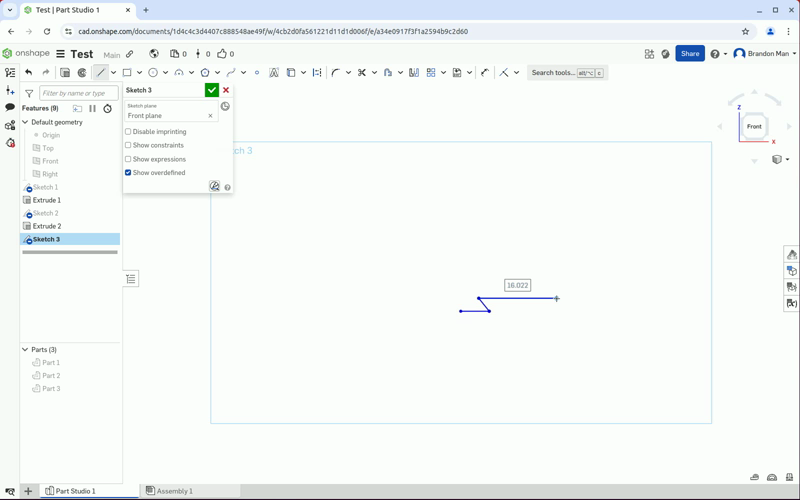
mouse_move(586, 298)
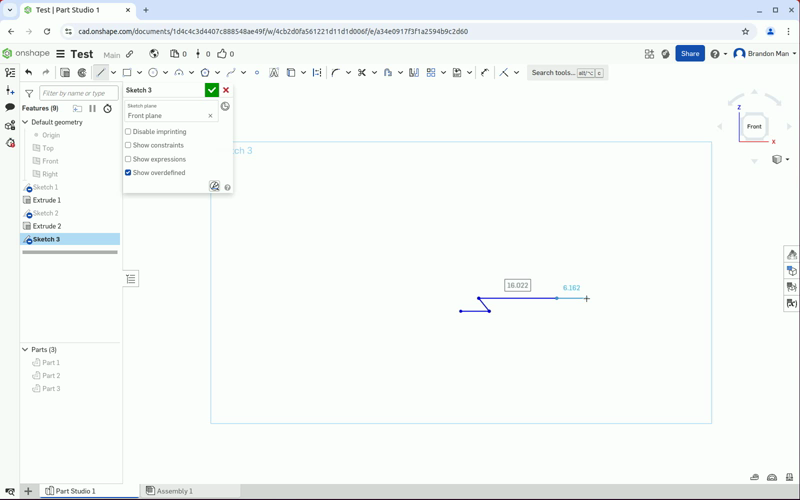
mouse_move(544, 311)
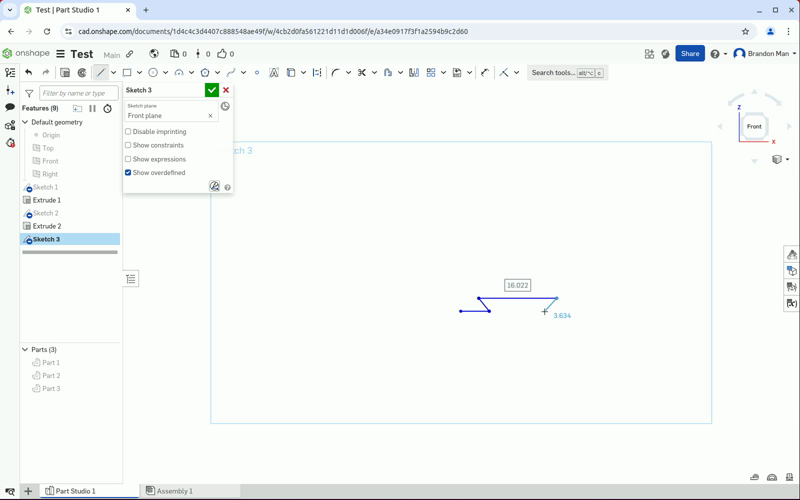
click(544, 311)
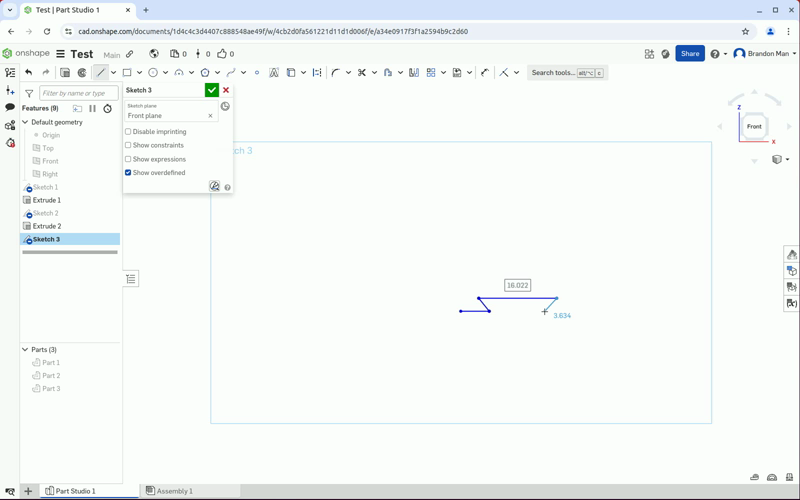
key_up(shift)
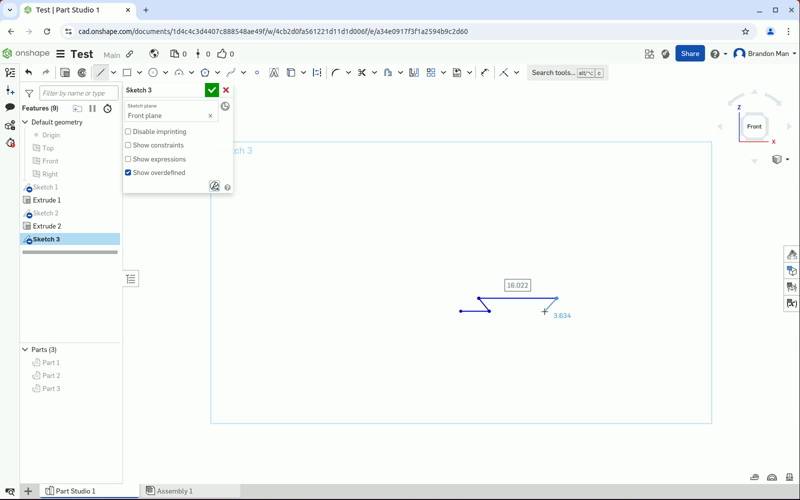
key_down(shift)
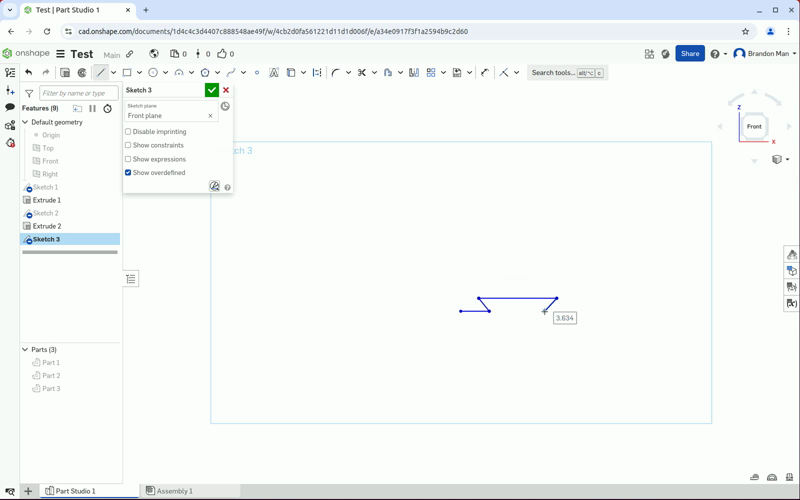
mouse_move(574, 311)
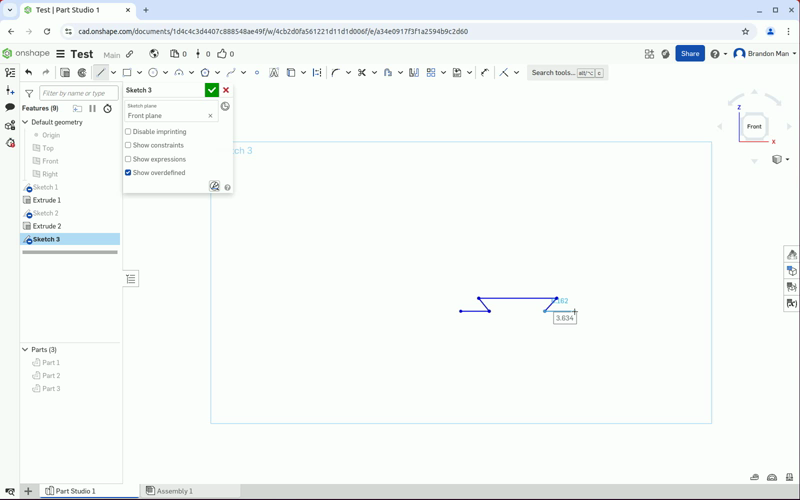
mouse_move(573, 311)
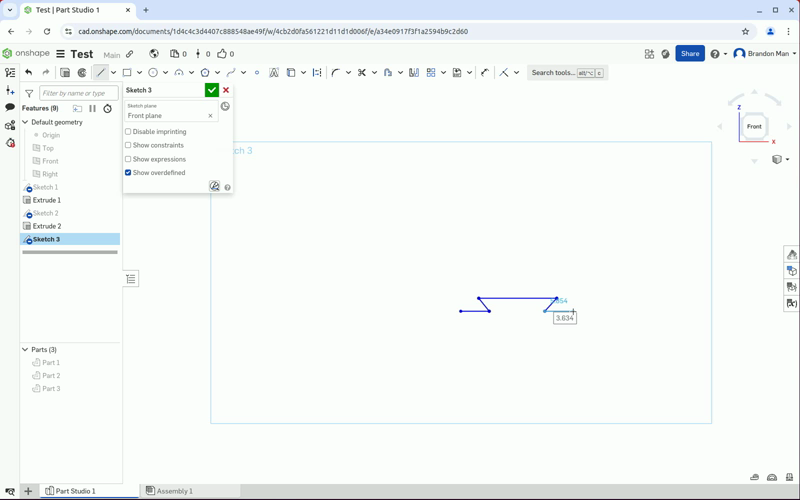
click(573, 311)
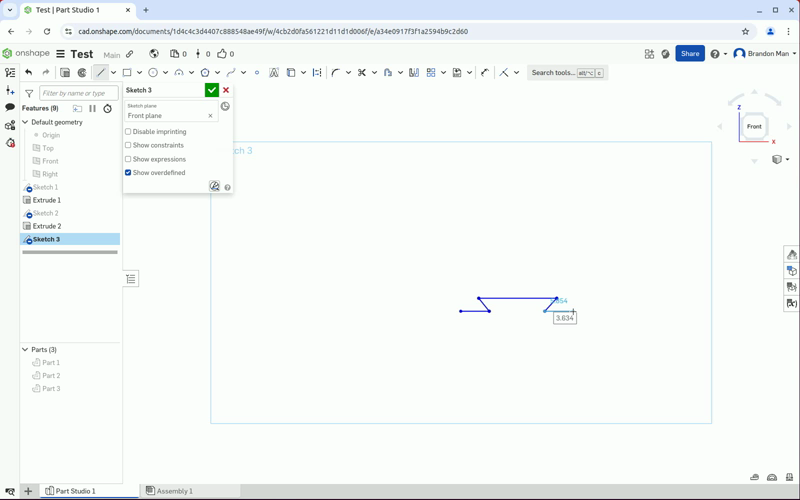
key_up(shift)
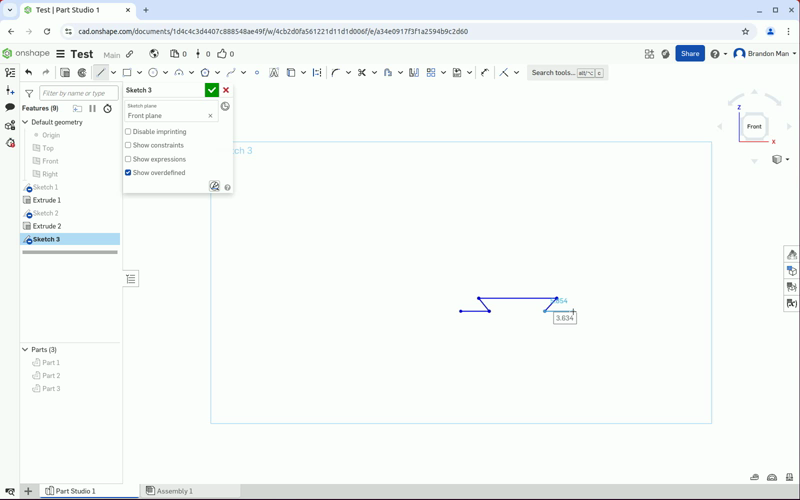
key_down(shift)
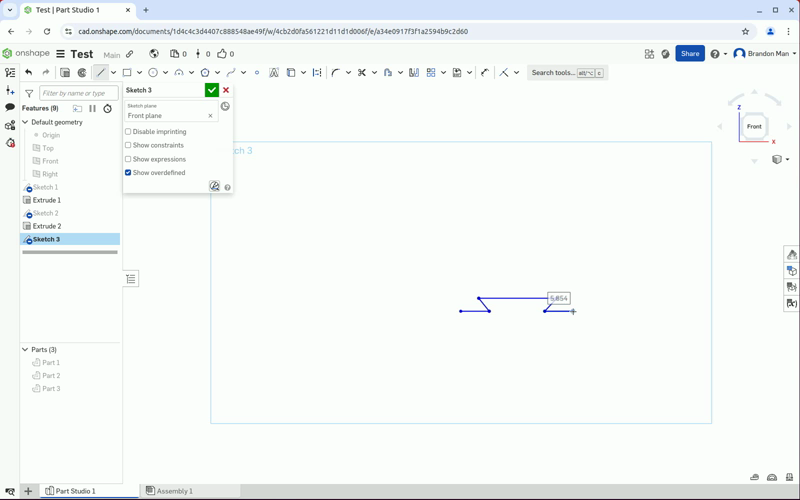
mouse_move(589, 311)
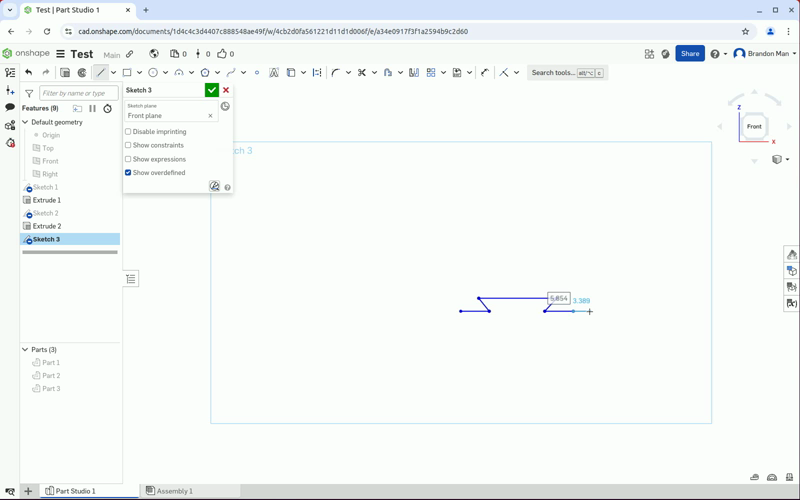
mouse_move(573, 282)
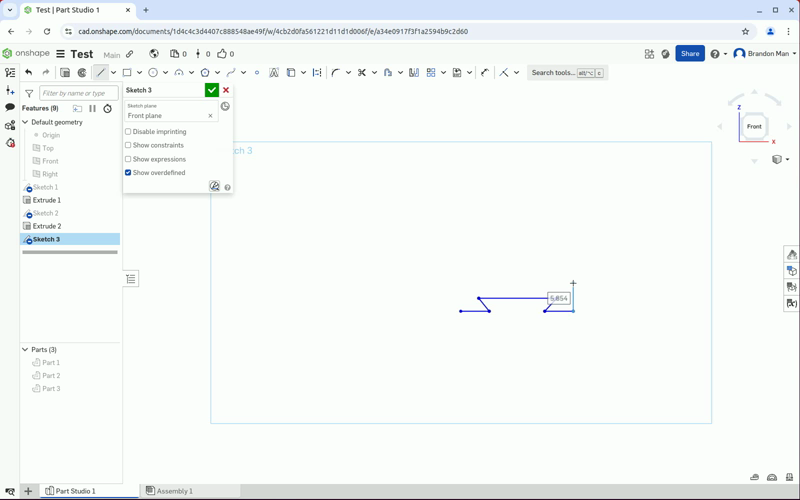
click(573, 282)
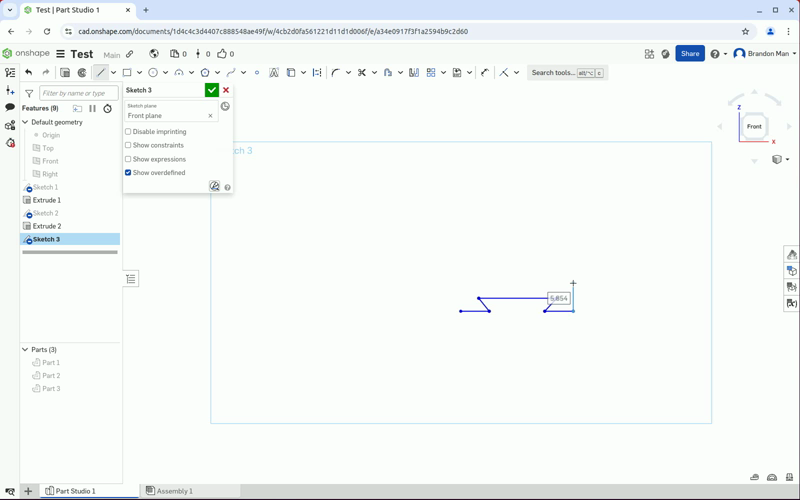
key_up(shift)
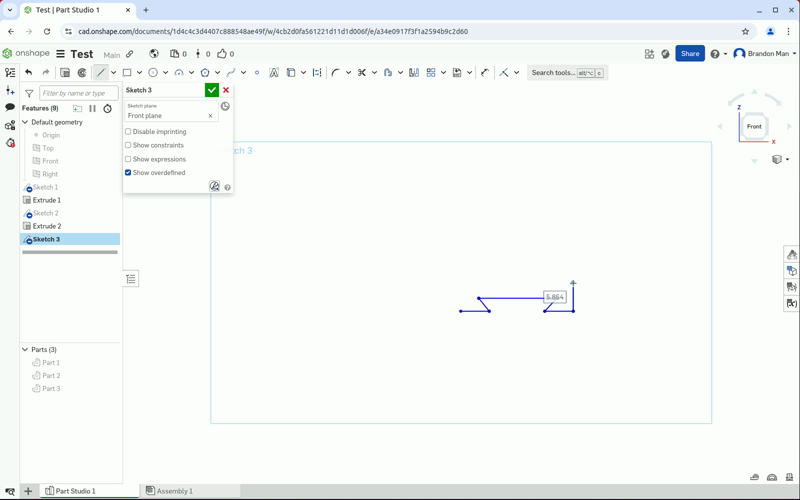
key_down(shift)
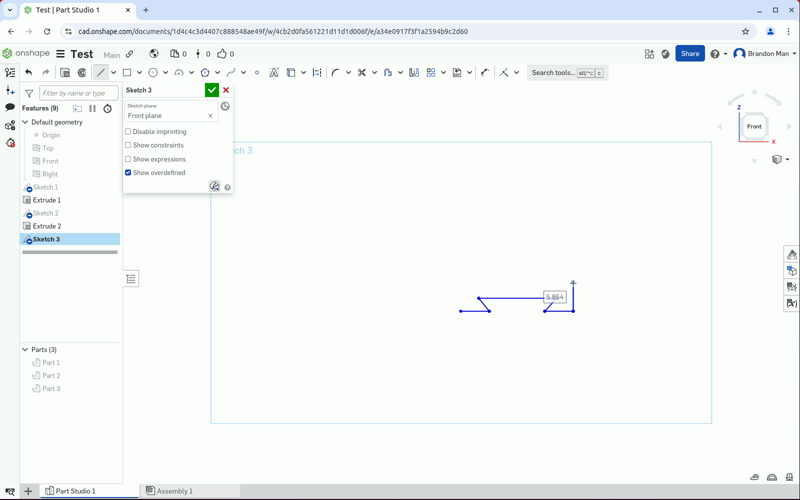
mouse_move(589, 282)
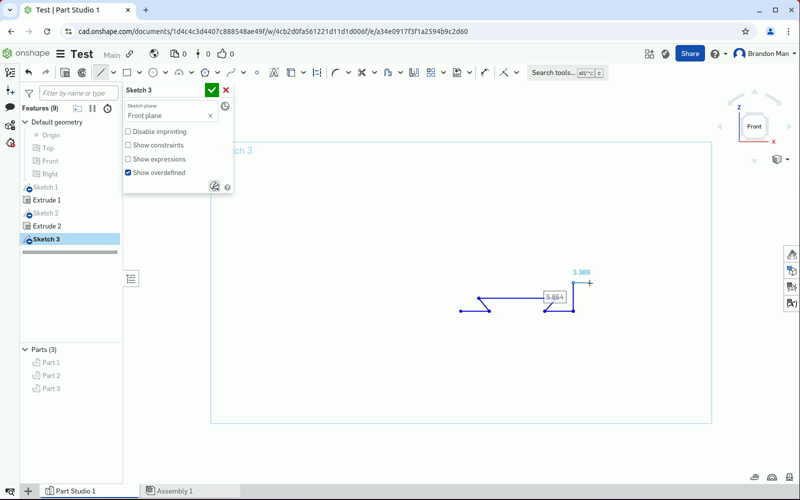
mouse_move(517, 282)
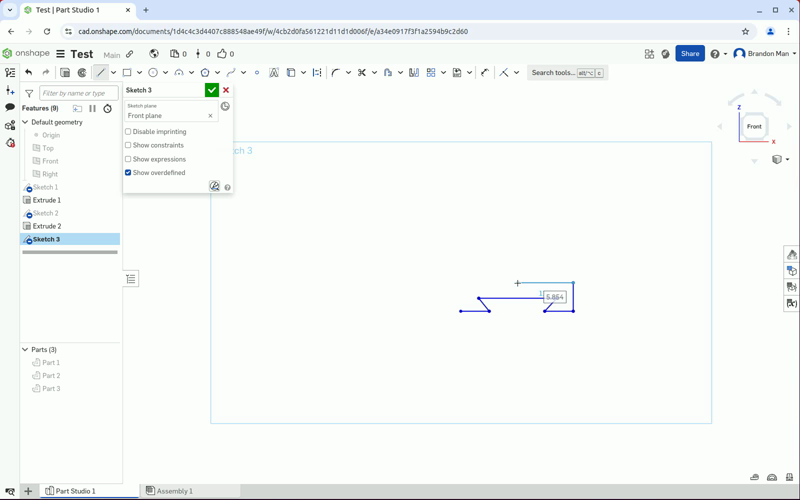
click(517, 282)
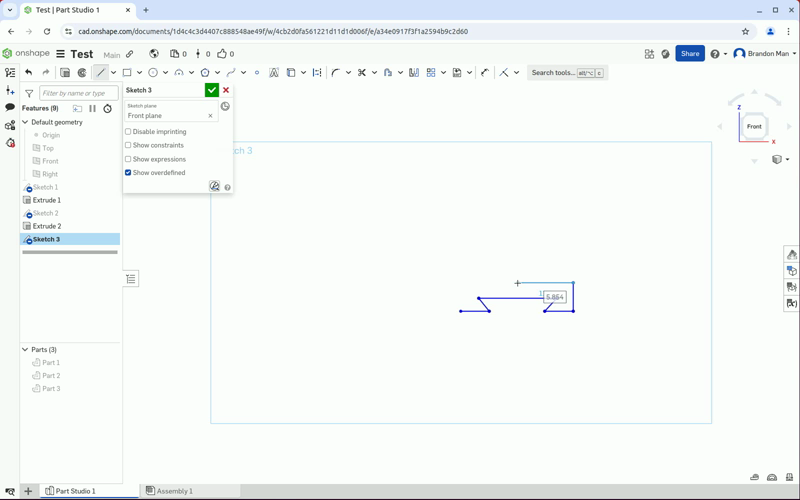
key_up(shift)
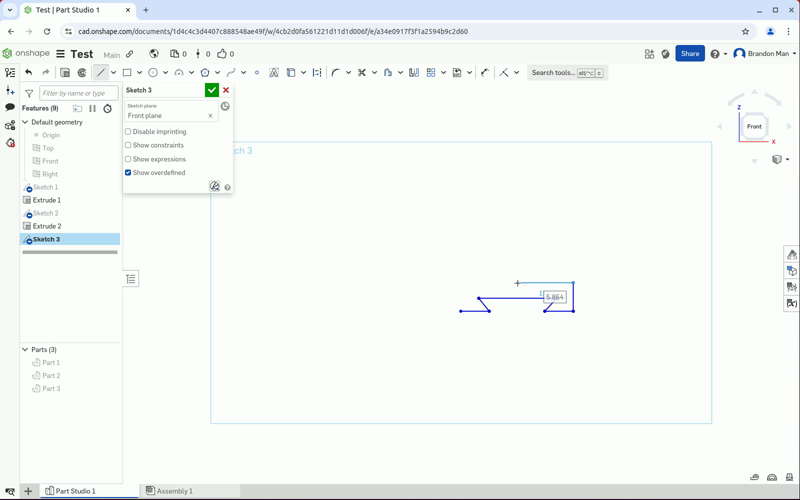
key_down(shift)
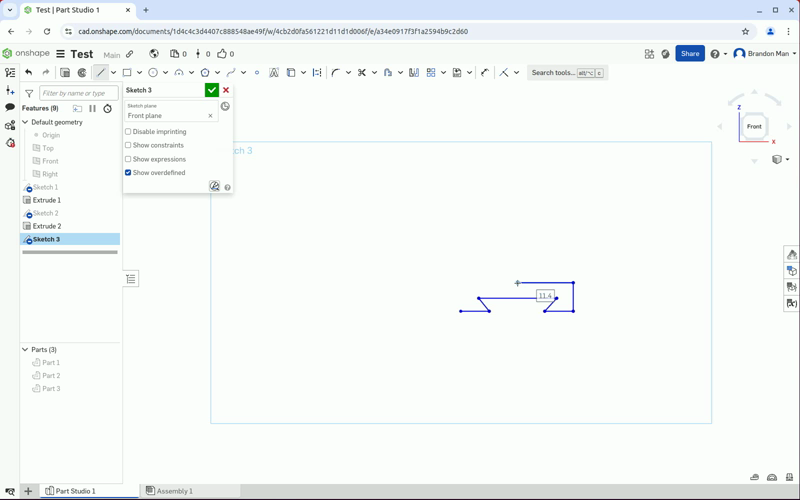
mouse_move(547, 282)
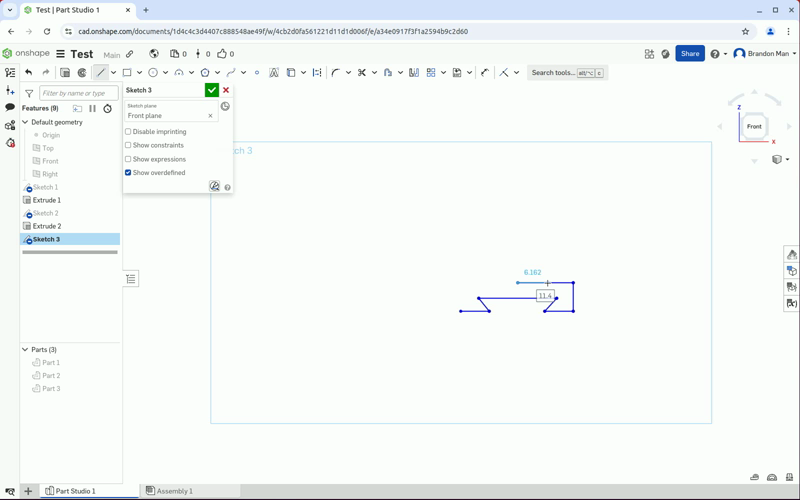
mouse_move(460, 282)
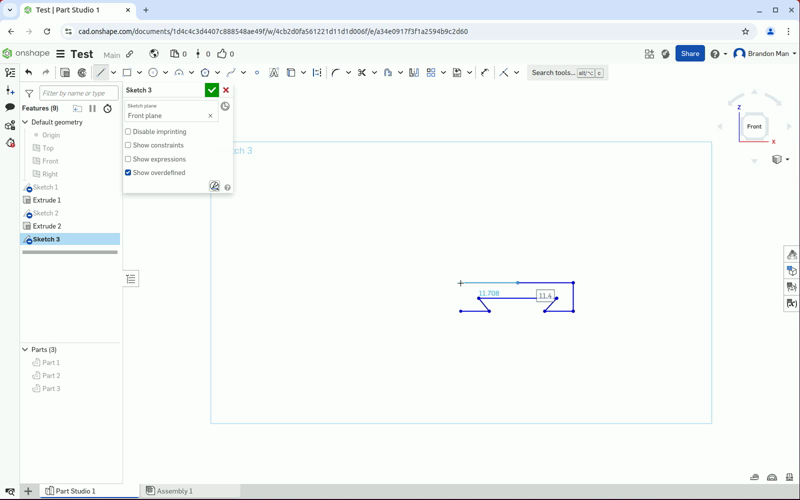
click(460, 282)
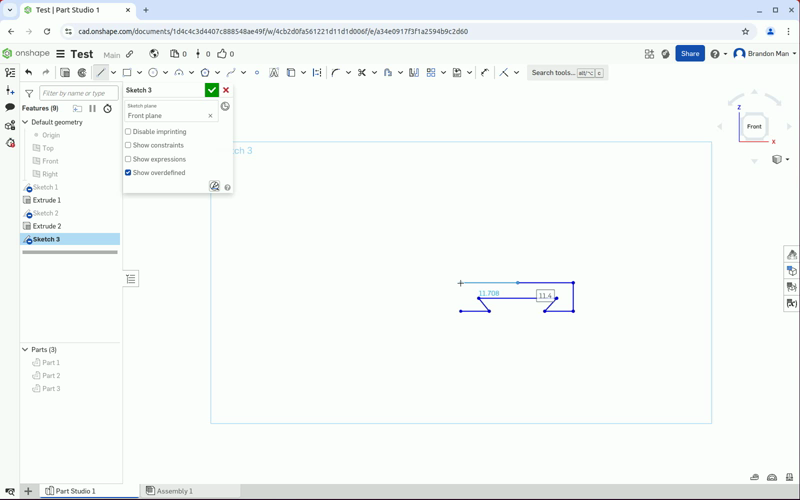
key_up(shift)
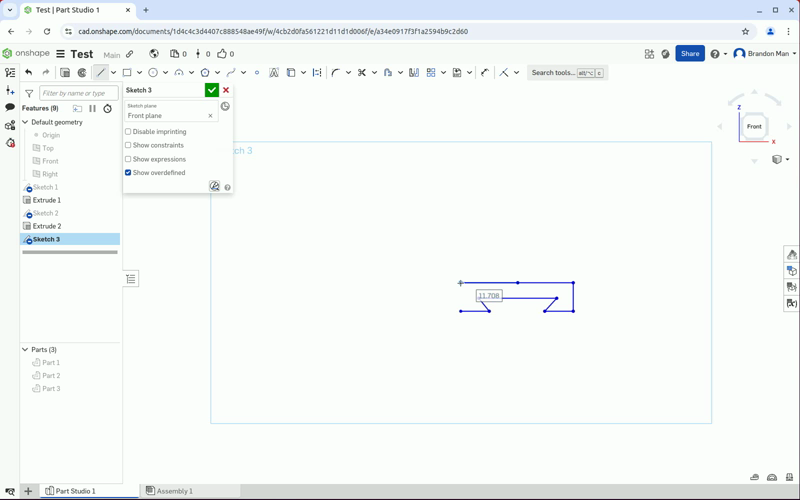
mouse_move(490, 282)
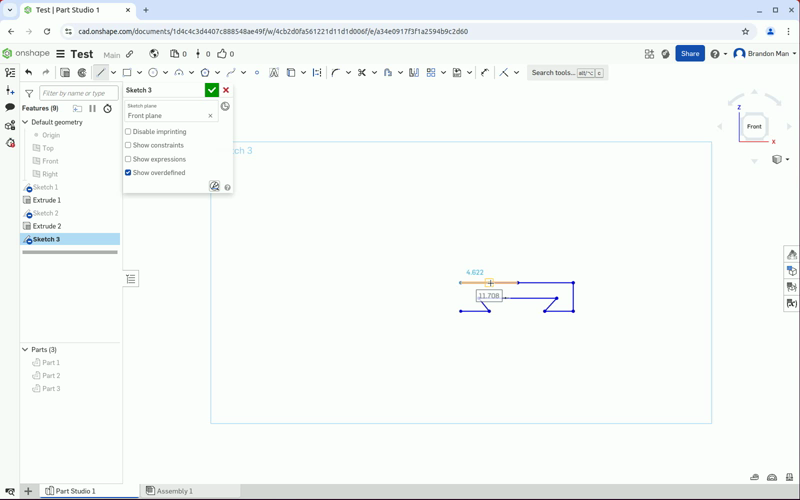
key_down(shift)
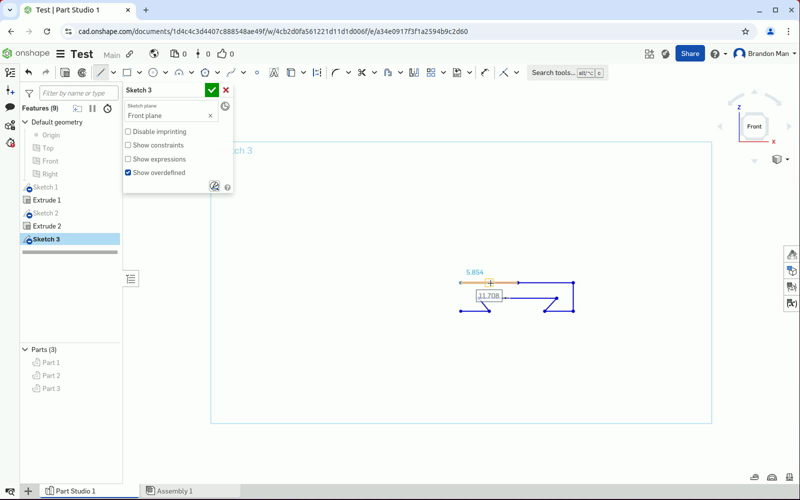
mouse_move(460, 311)
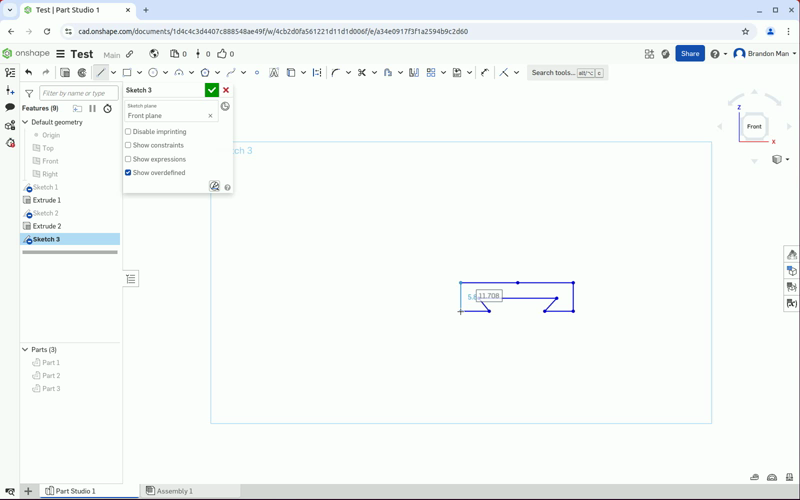
key_up(shift)
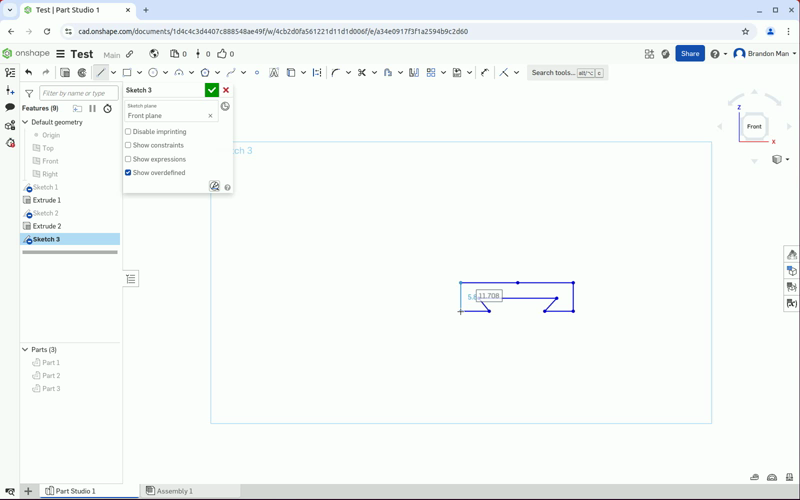
click(460, 311)
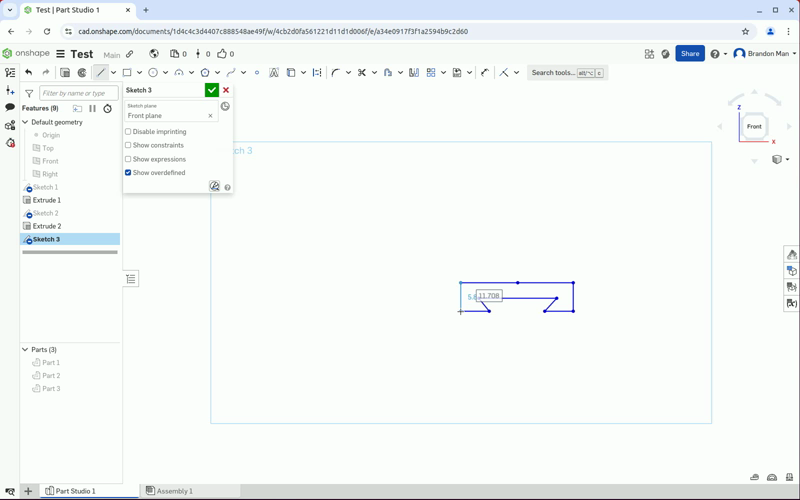
key(esc)
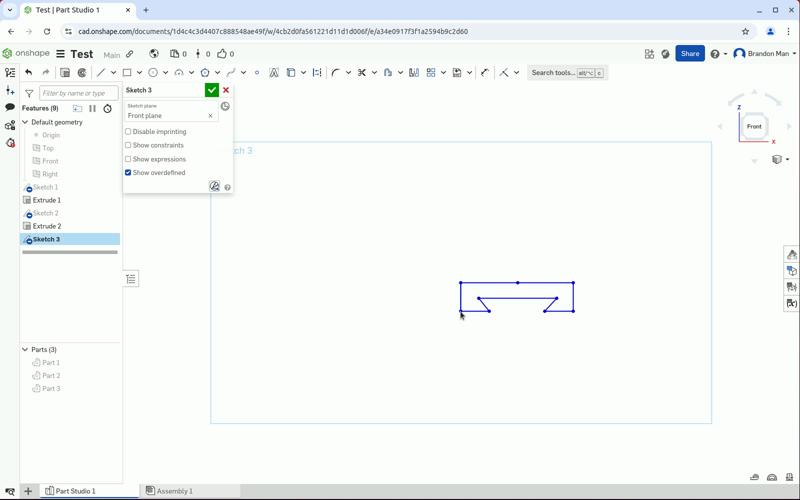
mouse_move(512, 291)
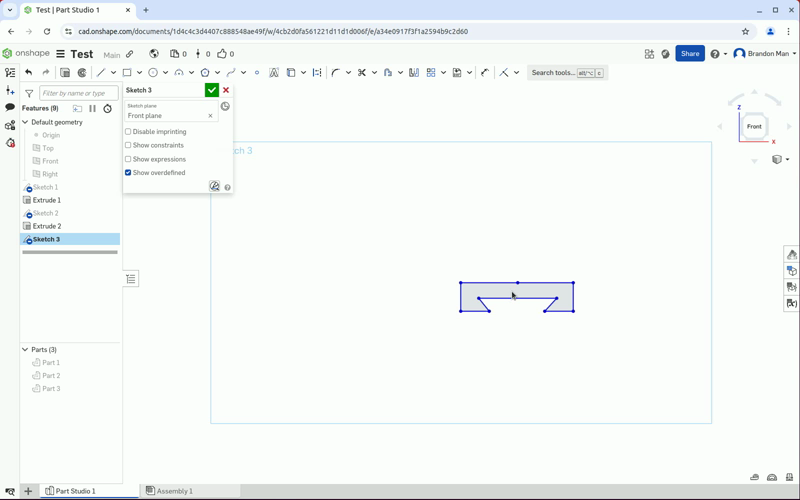
click(512, 291)
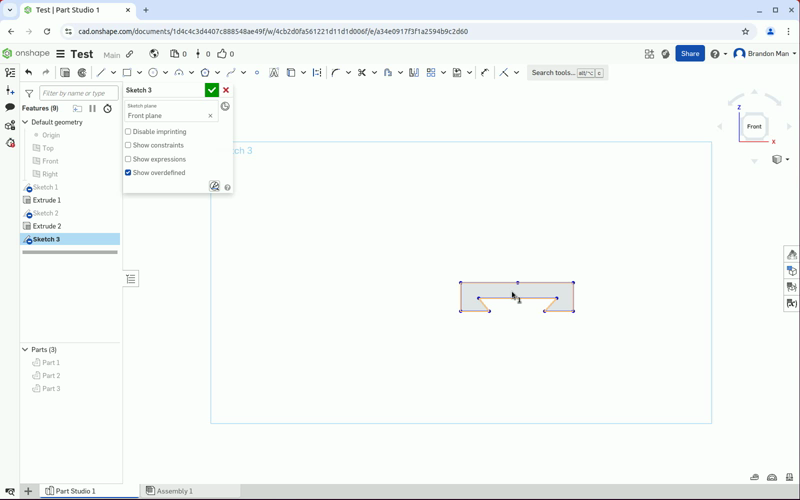
mouse_move(73, 352)
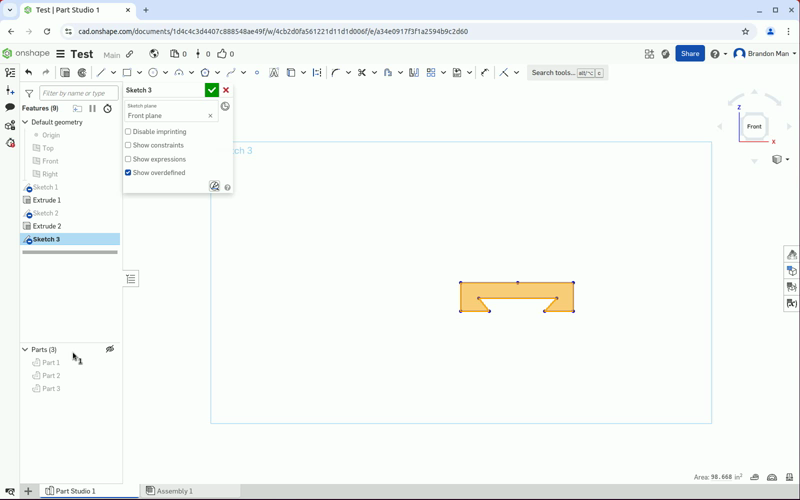
key(shift+y)
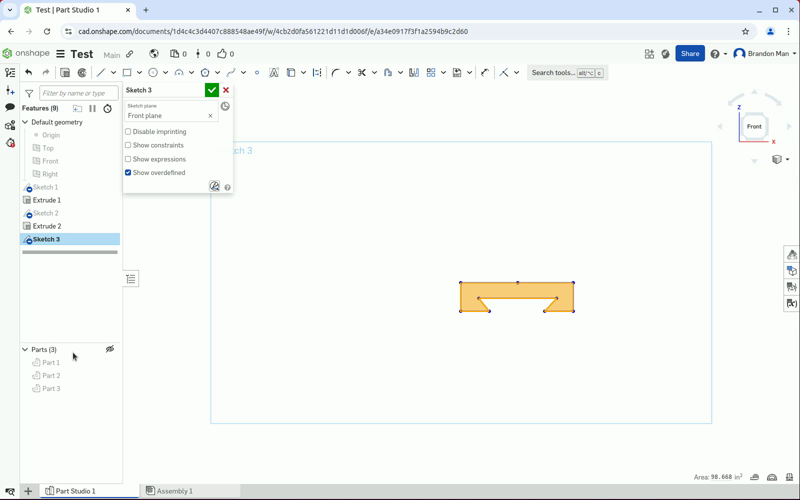
key(shift+e)
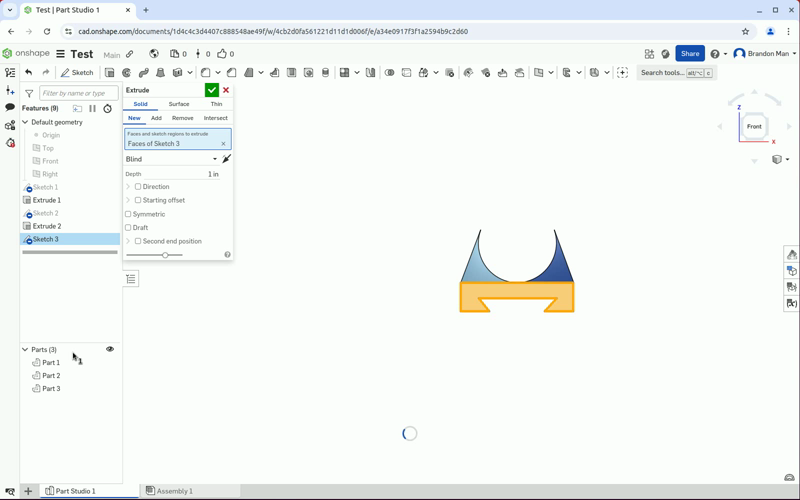
mouse_move(143, 106)
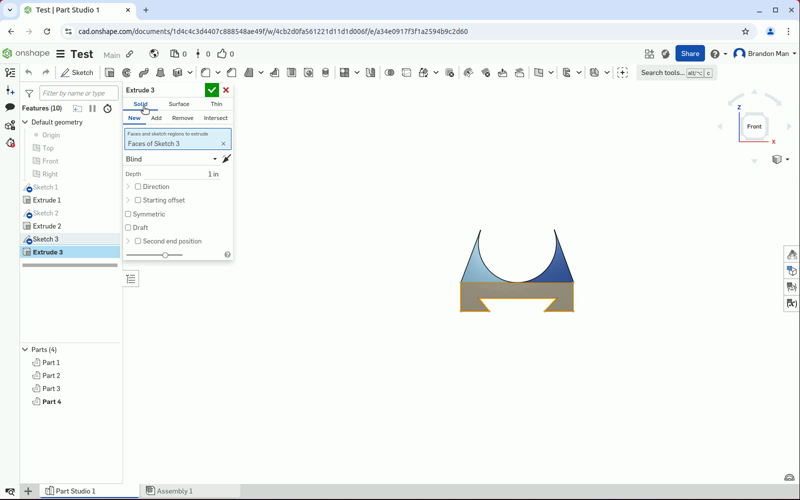
click(143, 106)
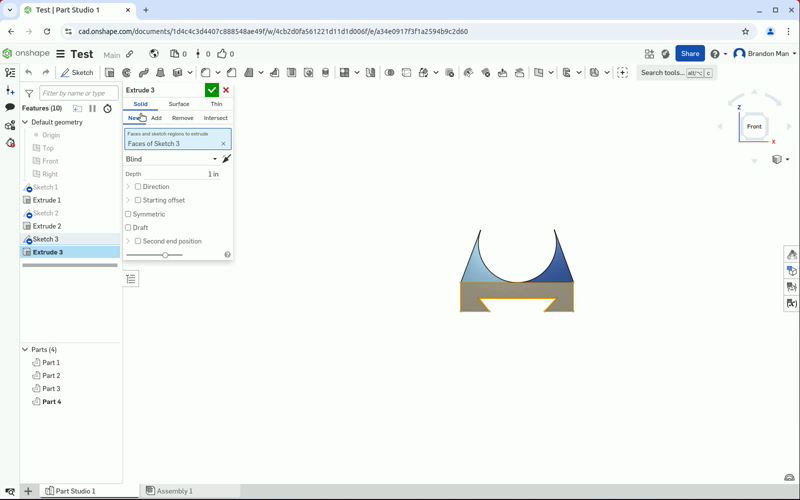
mouse_move(137, 120)
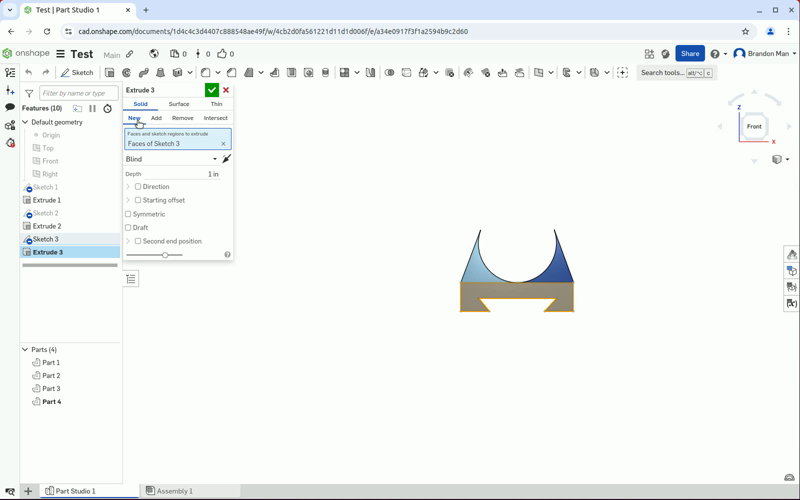
click(137, 120)
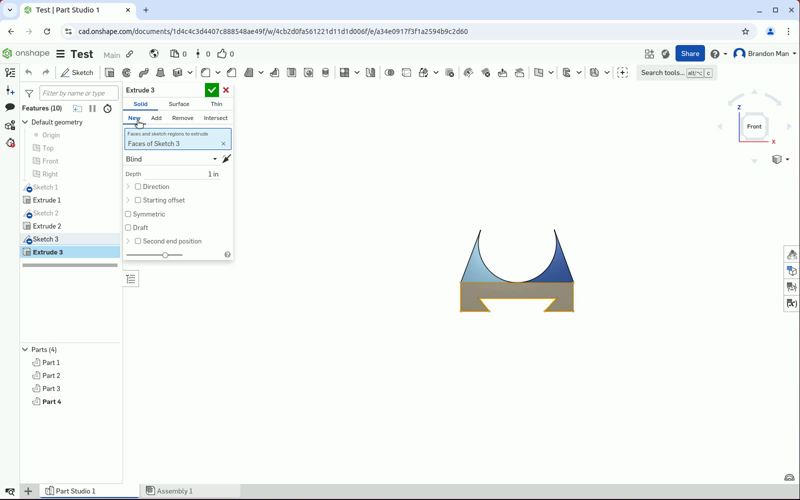
key(tab, 4)
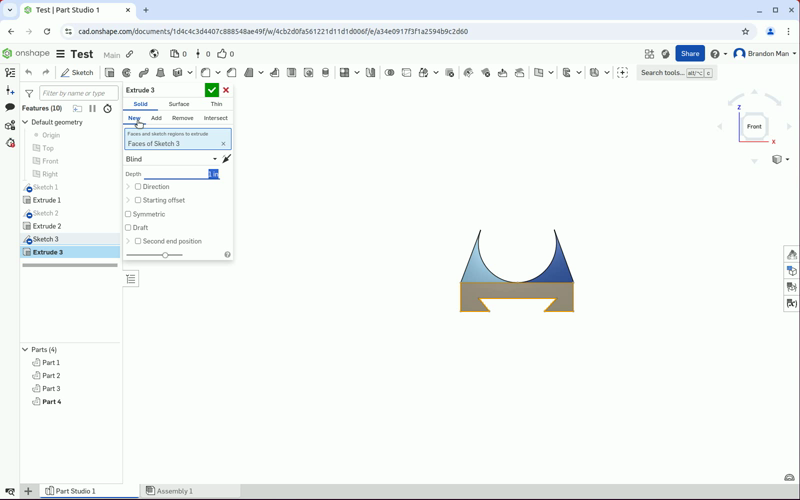
text(11.554)
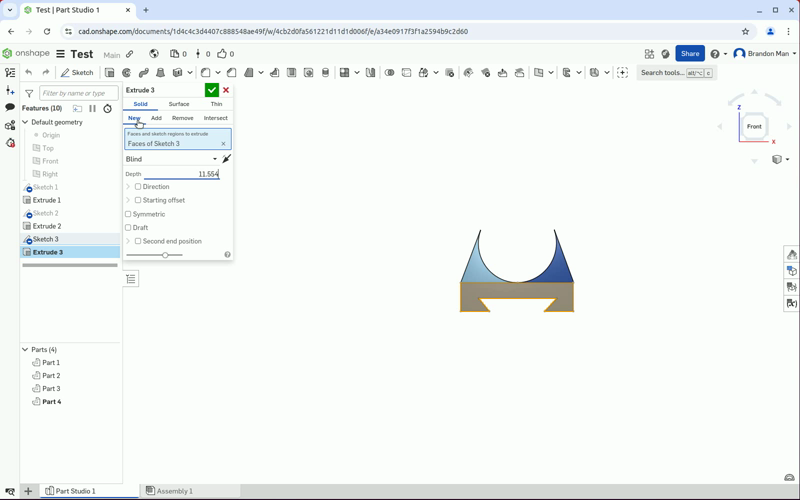
key(enter)
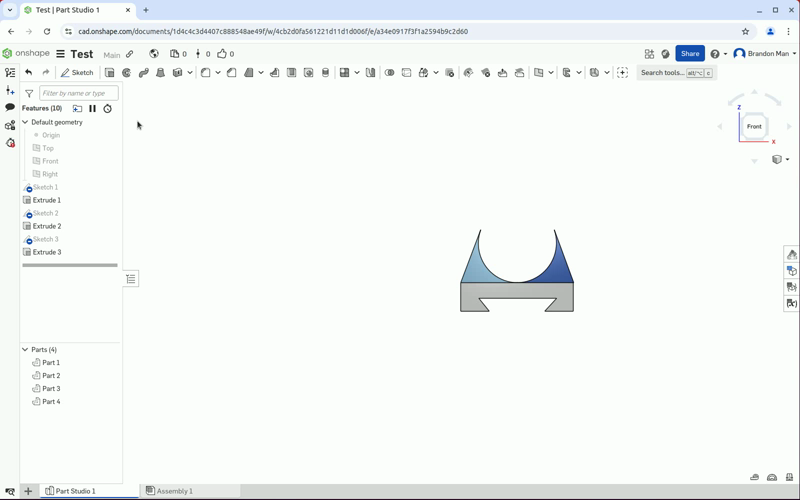
key(shift+h)
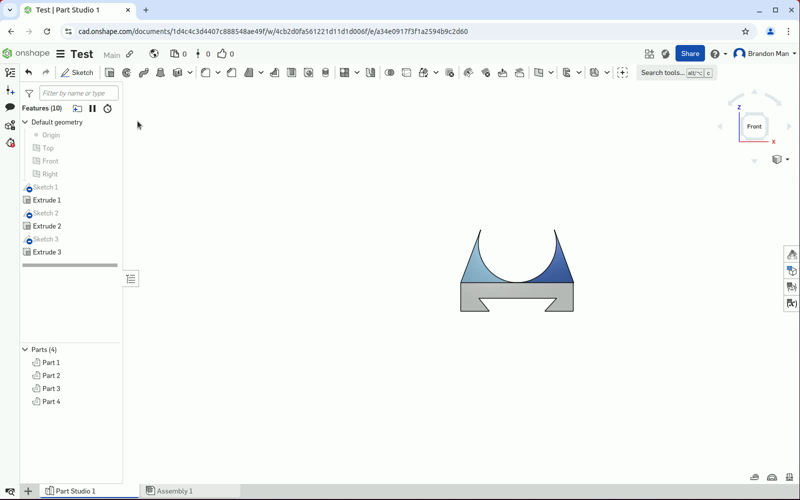
key(shift+h)
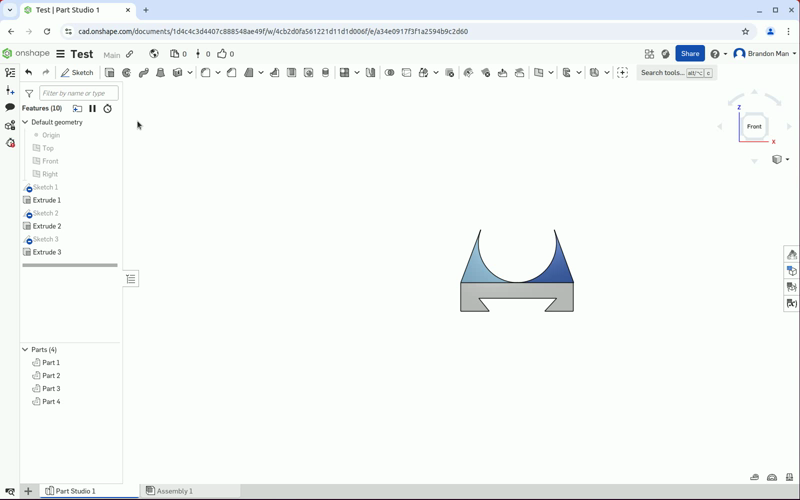
mouse_move(73, 189)
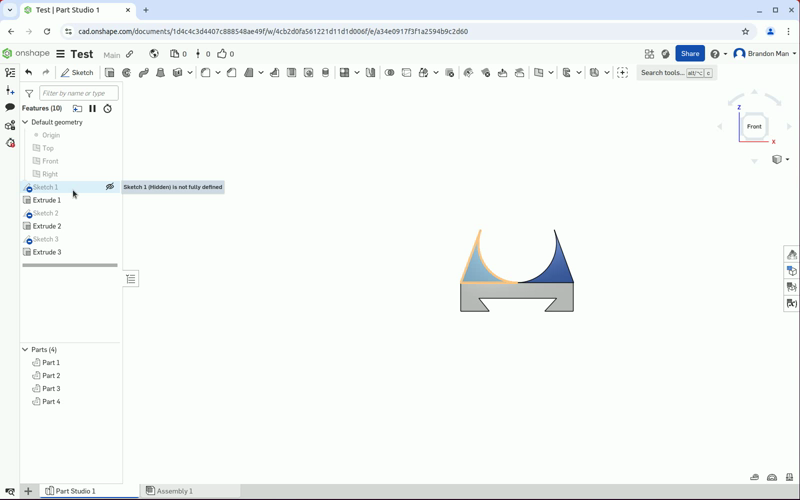
click(73, 189)
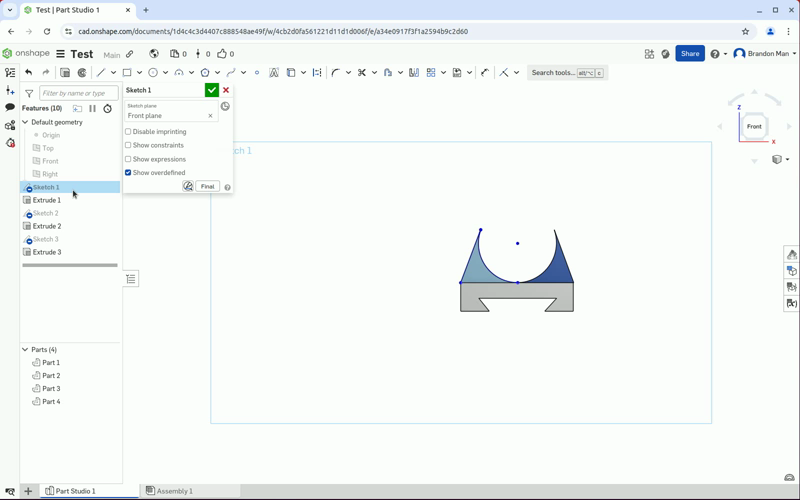
mouse_move(229, 92)
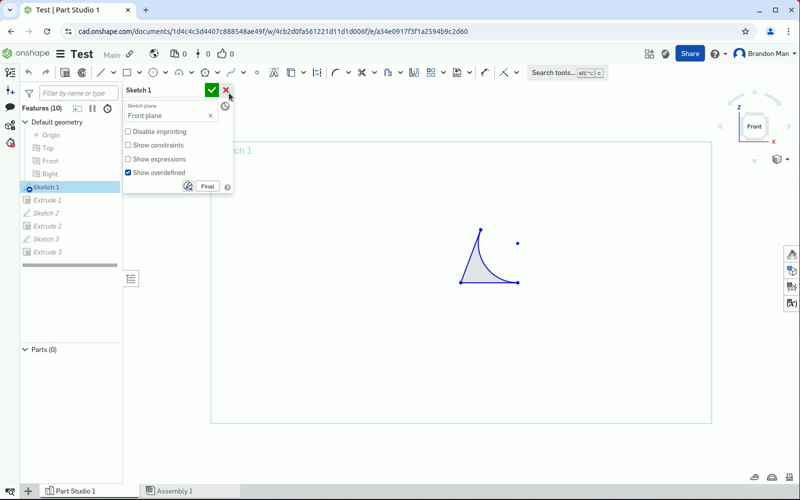
click(229, 92)
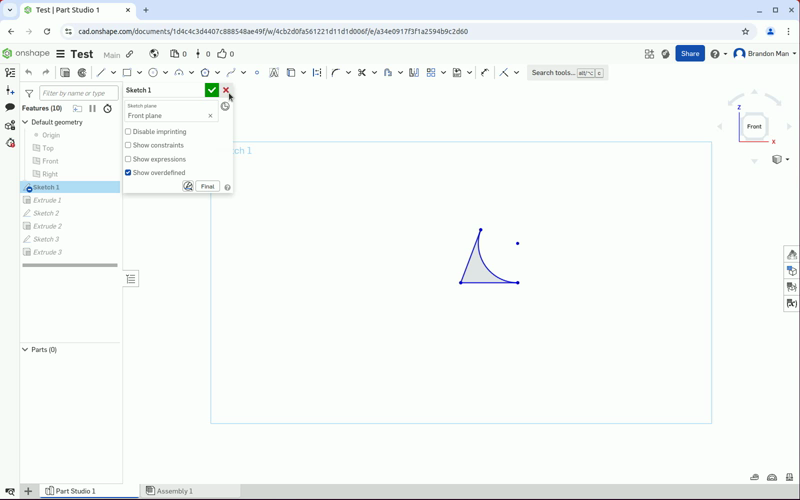
key(shift+s)
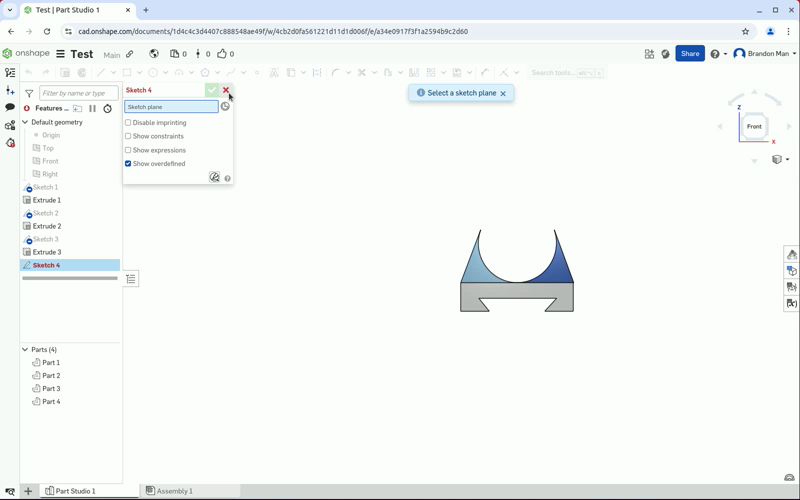
mouse_move(73, 163)
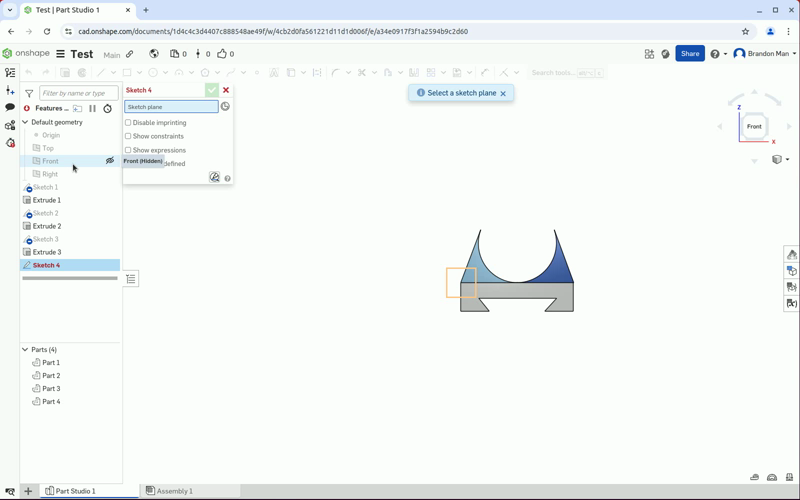
click(73, 163)
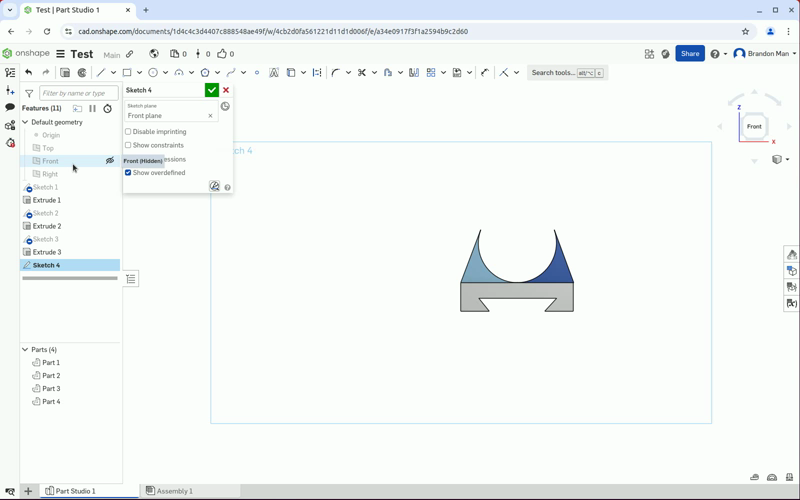
mouse_move(73, 352)
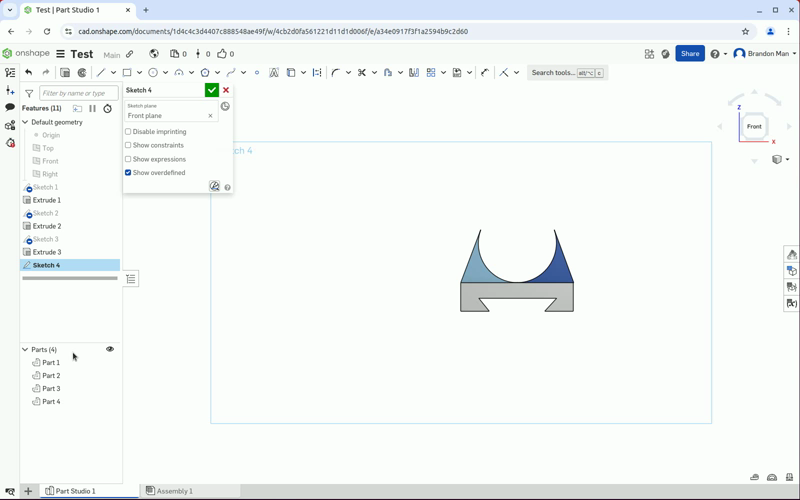
key(y)
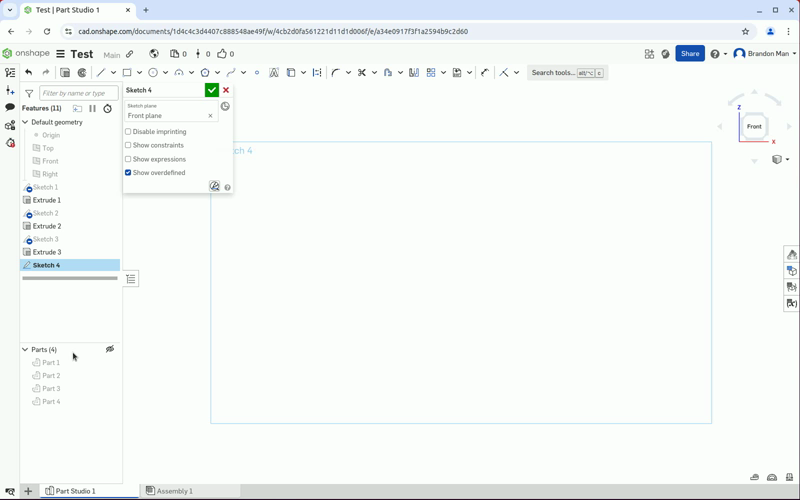
key(c)
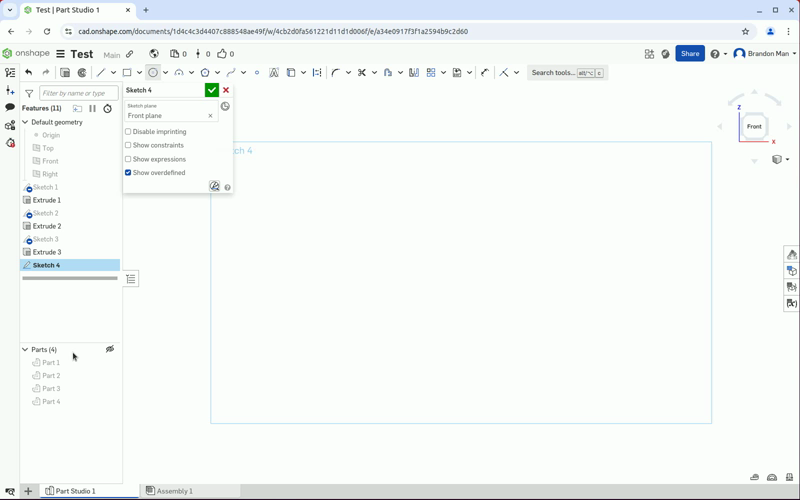
key_down(shift)
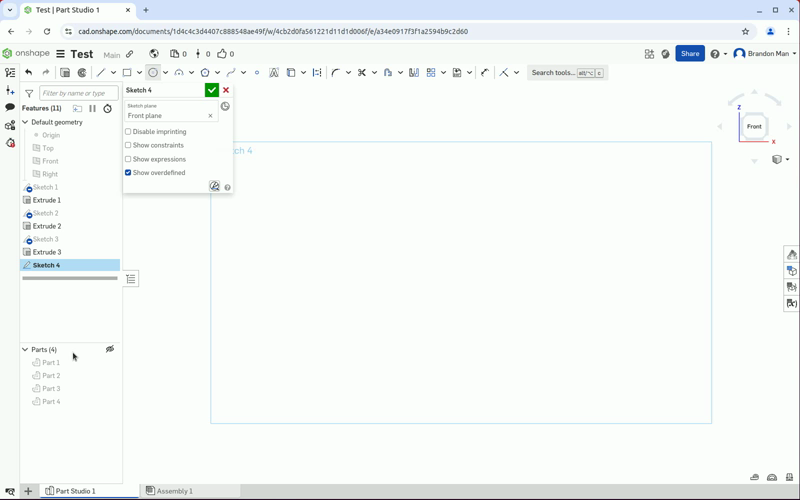
mouse_move(516, 243)
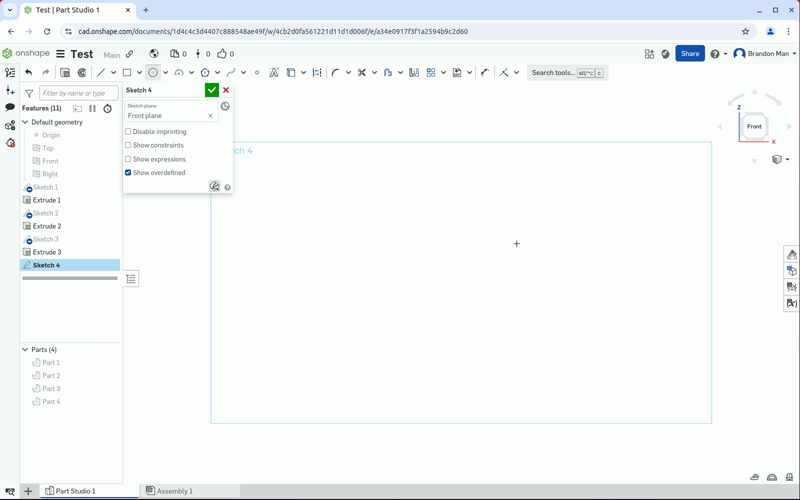
click(516, 243)
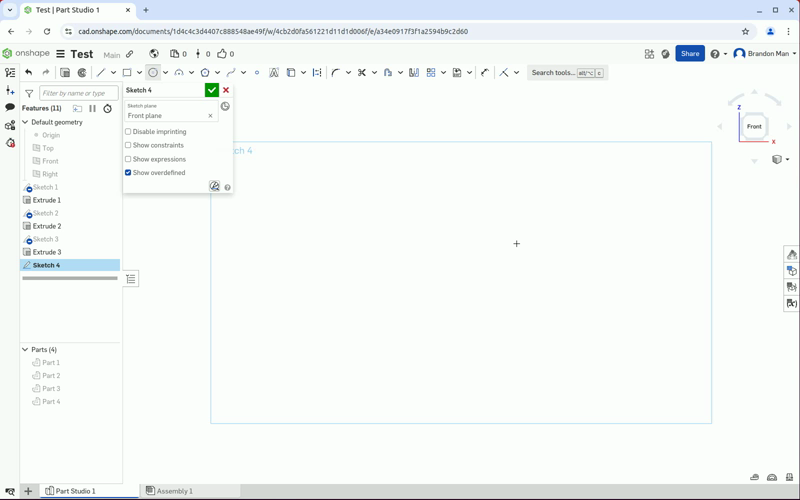
key_up(shift)
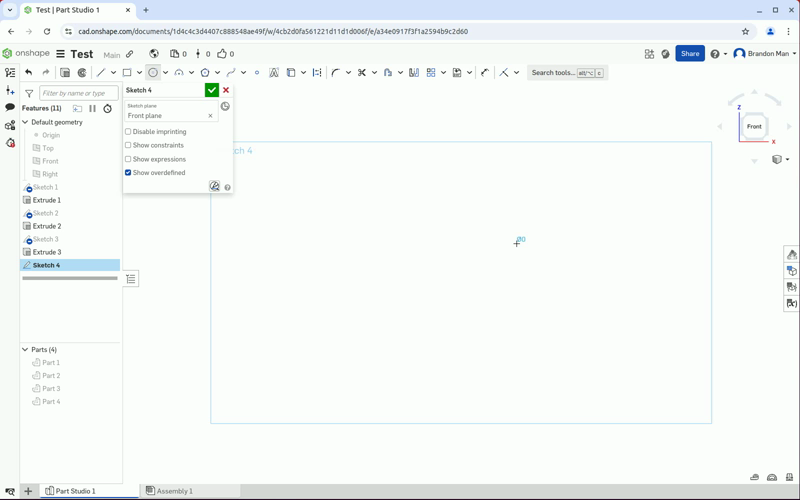
mouse_move(556, 243)
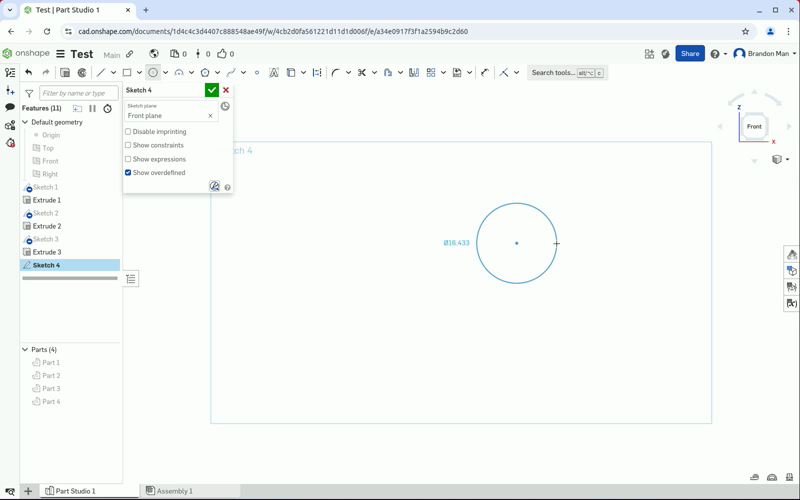
click(556, 243)
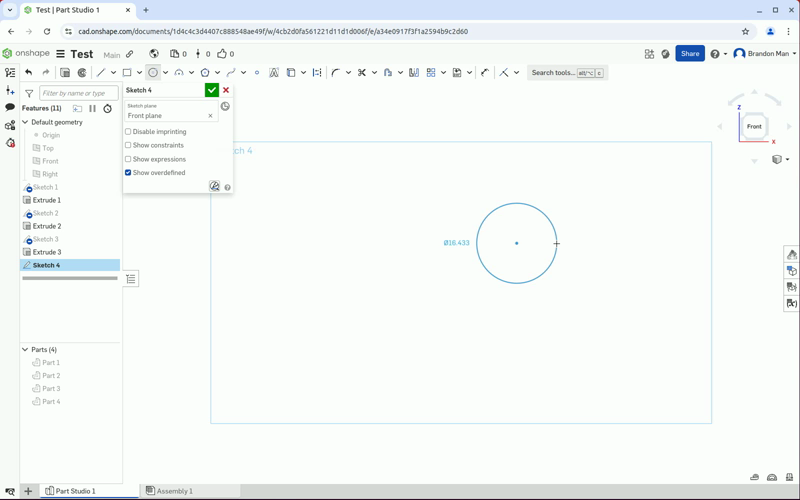
key(esc)
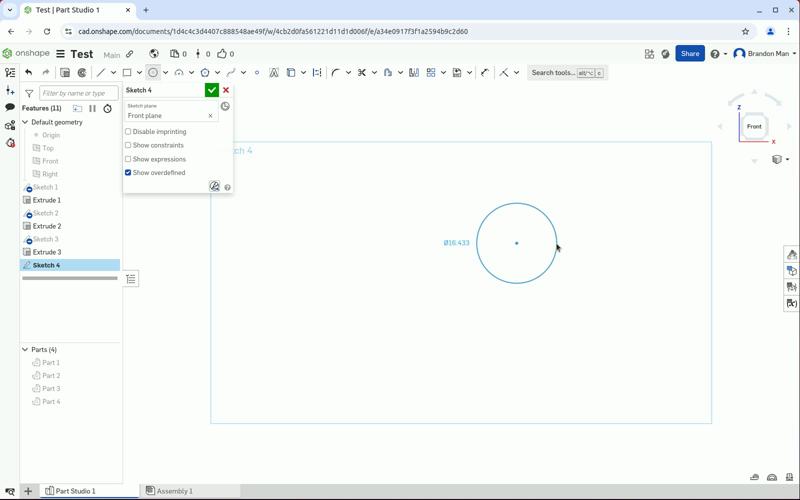
key(c)
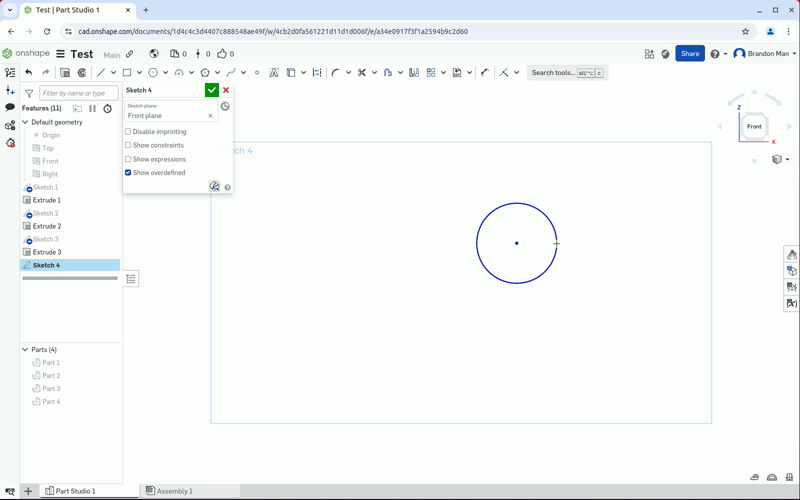
key_down(shift)
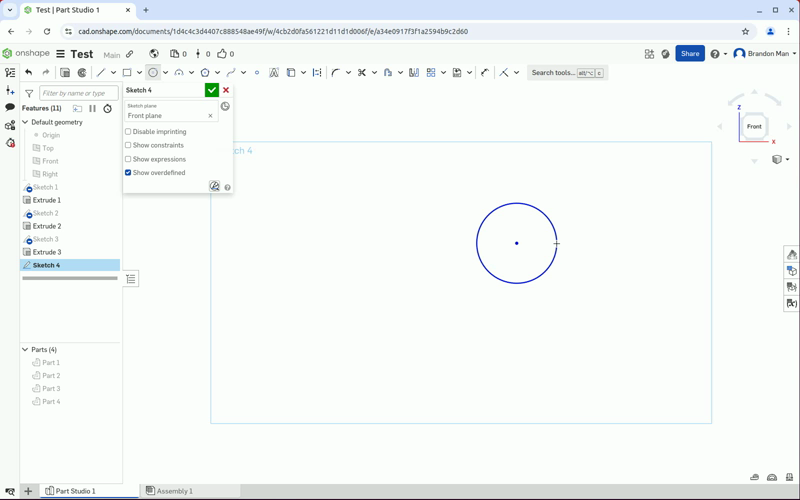
mouse_move(516, 243)
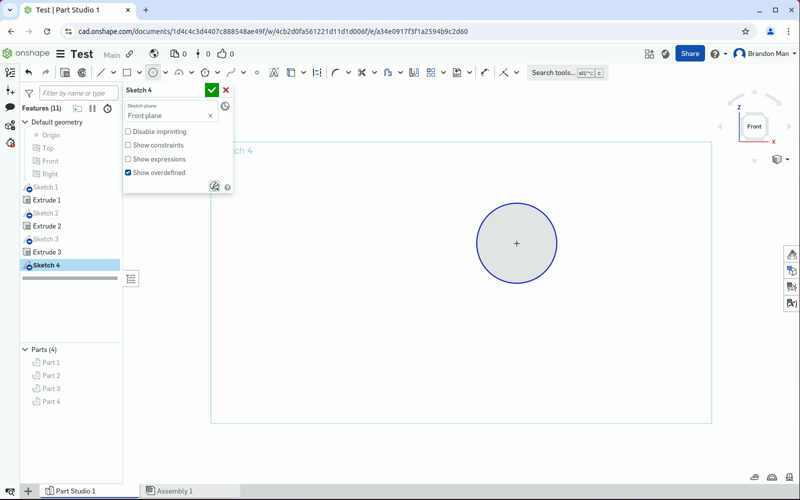
click(516, 243)
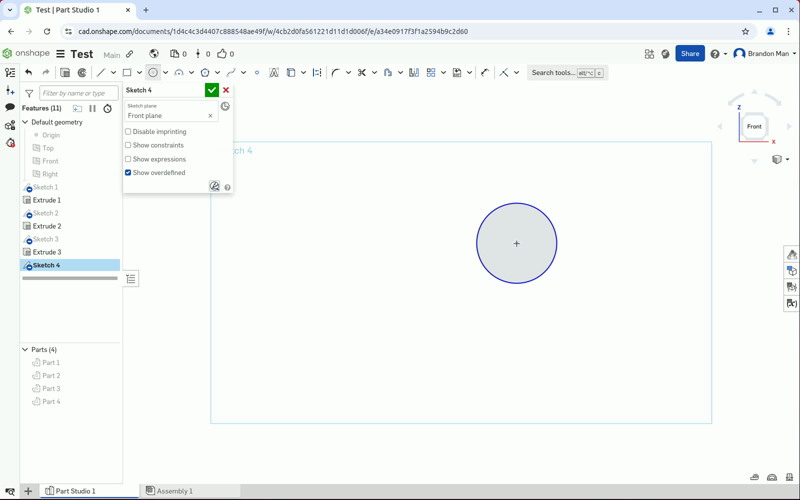
key_up(shift)
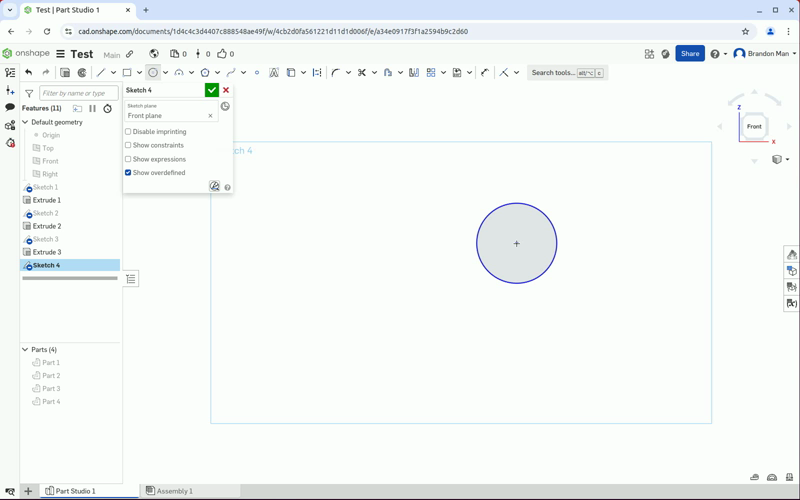
mouse_move(539, 243)
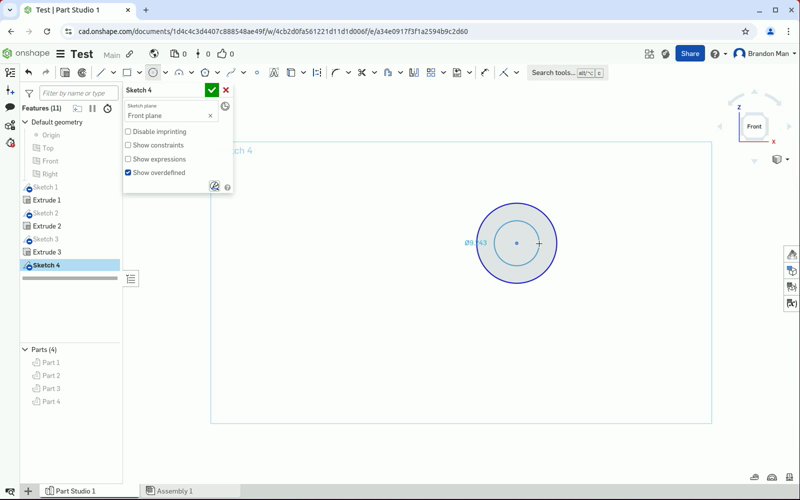
click(539, 243)
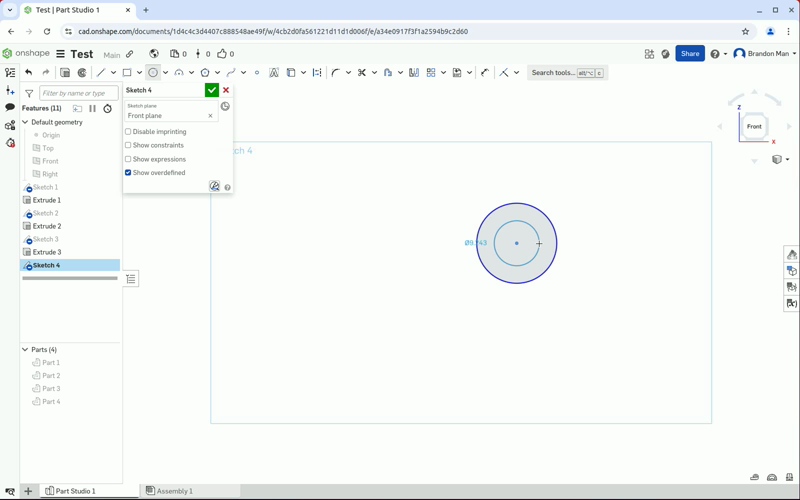
key(esc)
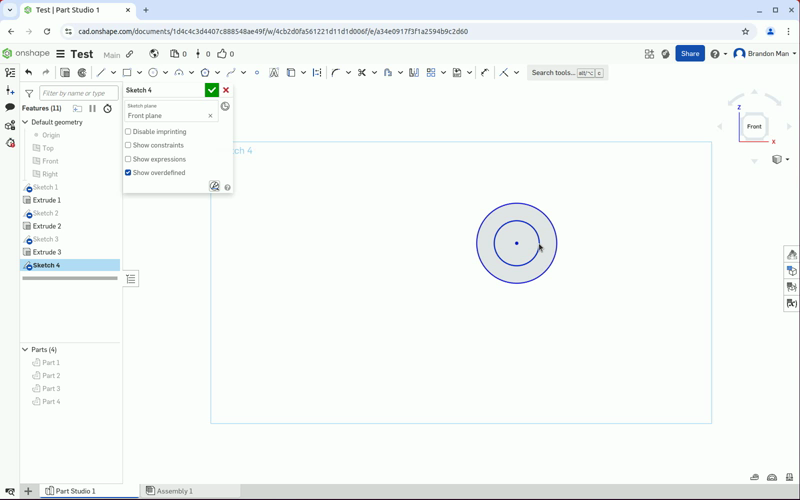
mouse_move(486, 235)
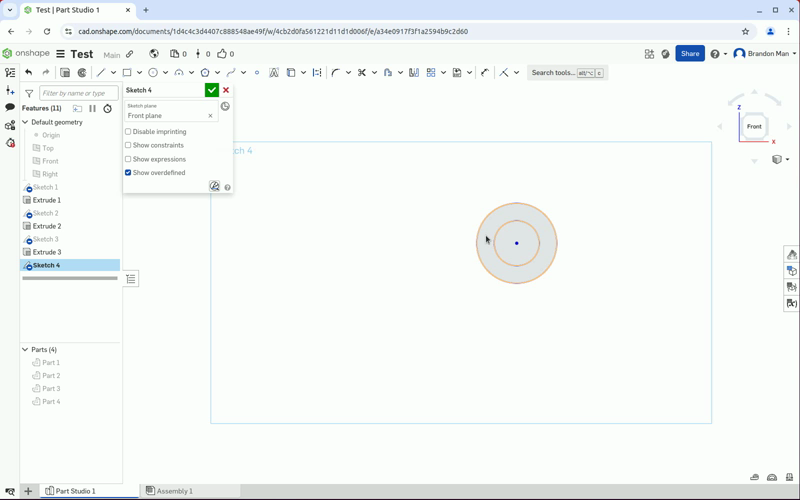
click(486, 235)
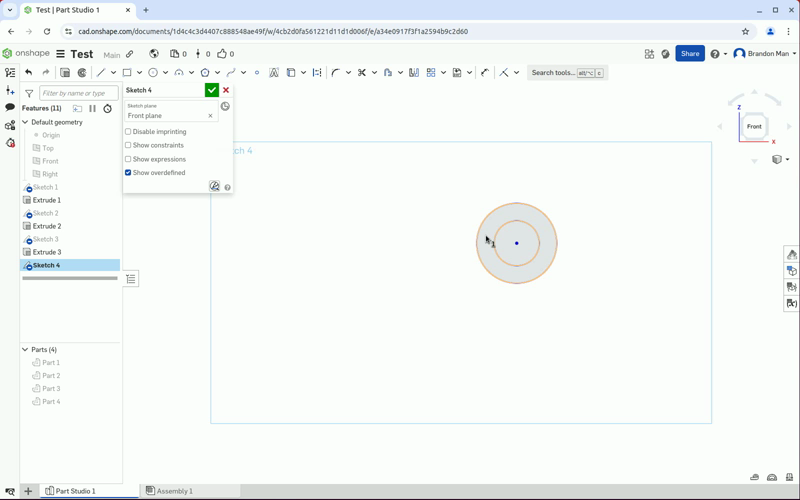
mouse_move(73, 352)
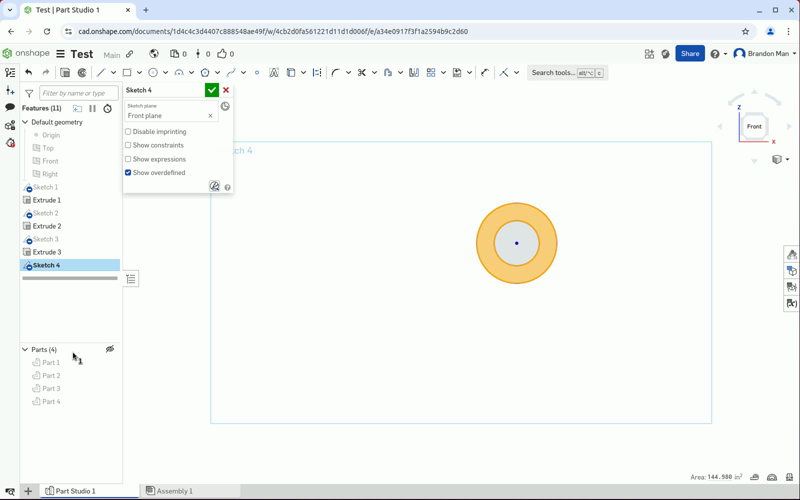
key(shift+y)
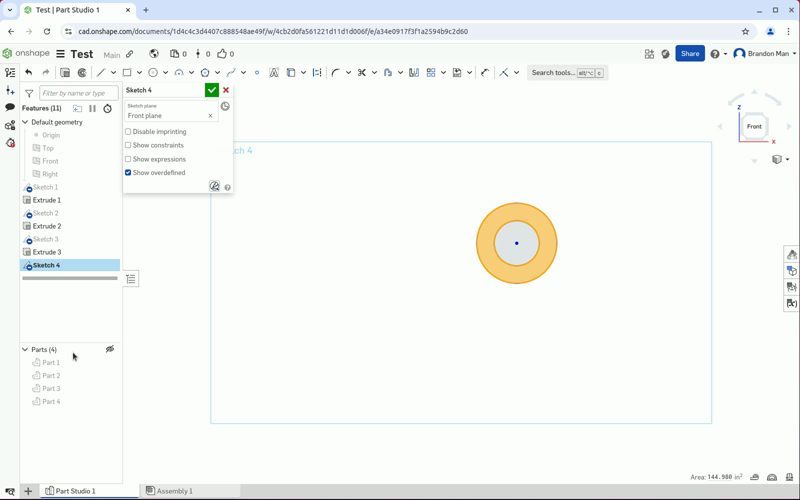
key(shift+e)
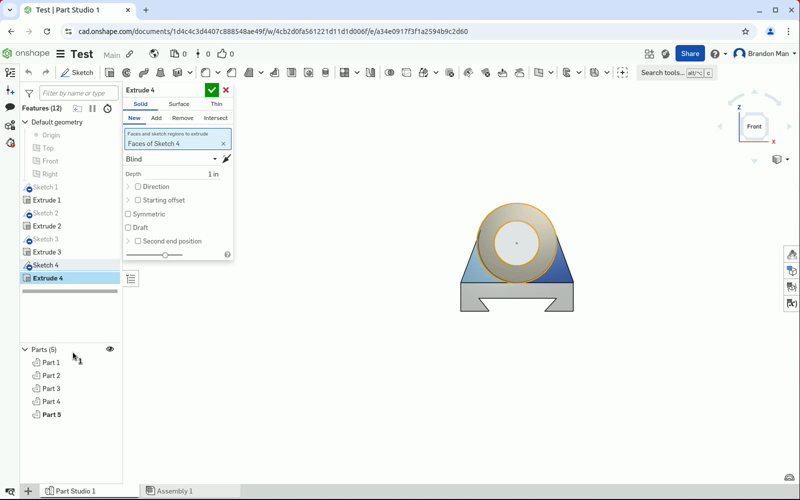
mouse_move(143, 106)
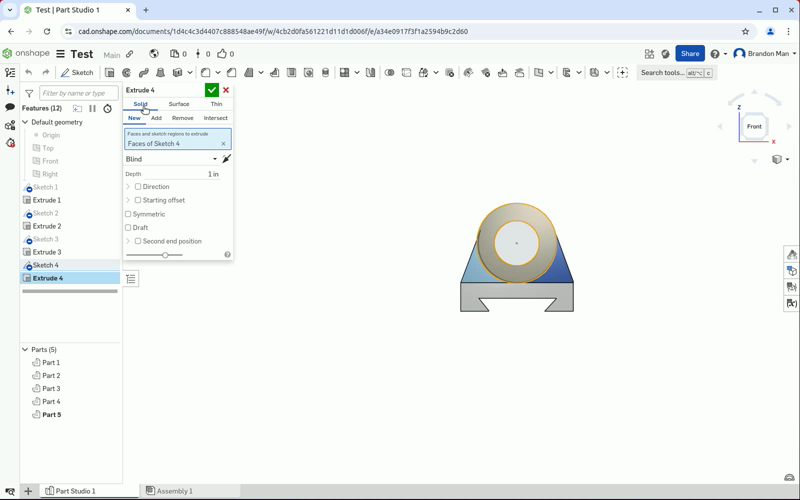
click(143, 106)
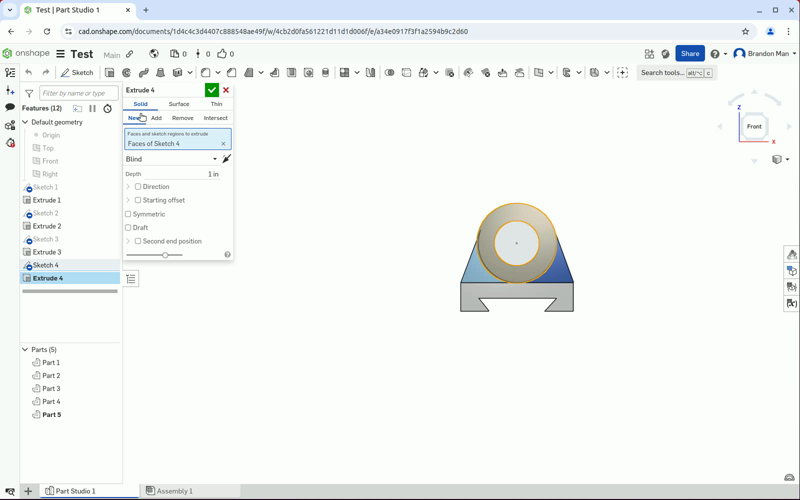
mouse_move(137, 120)
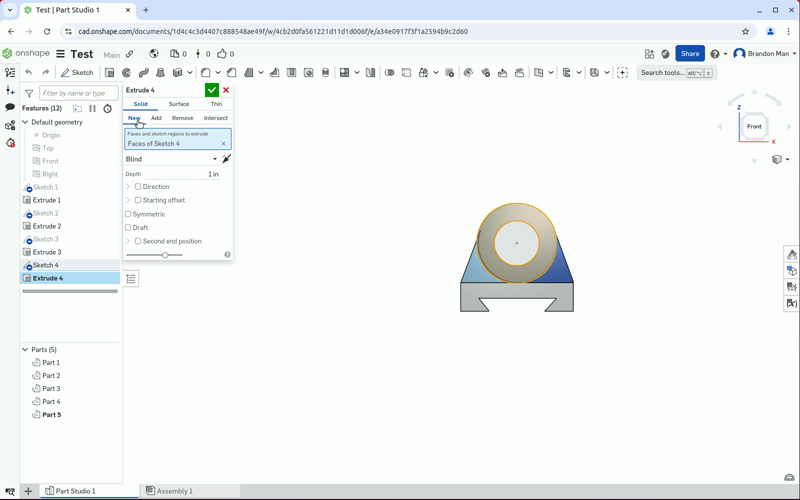
click(137, 120)
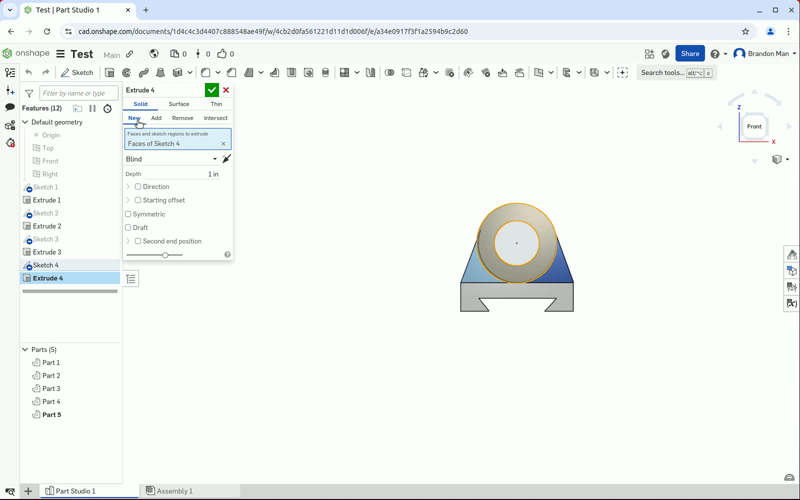
key(tab, 4)
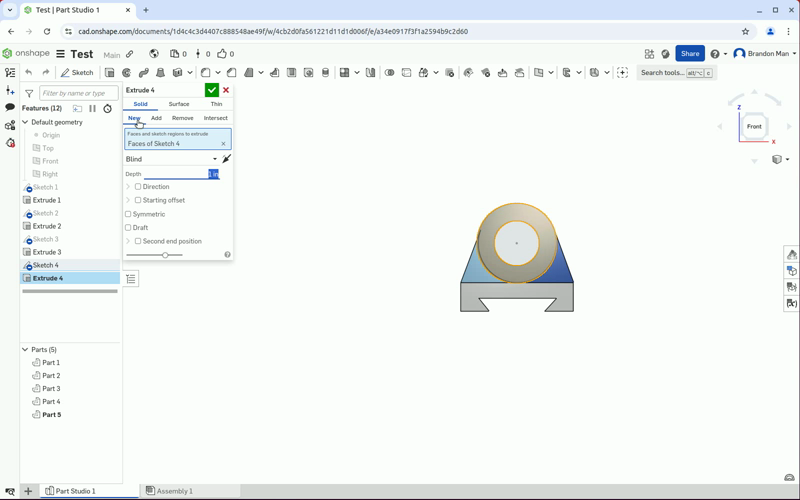
text(4.574)
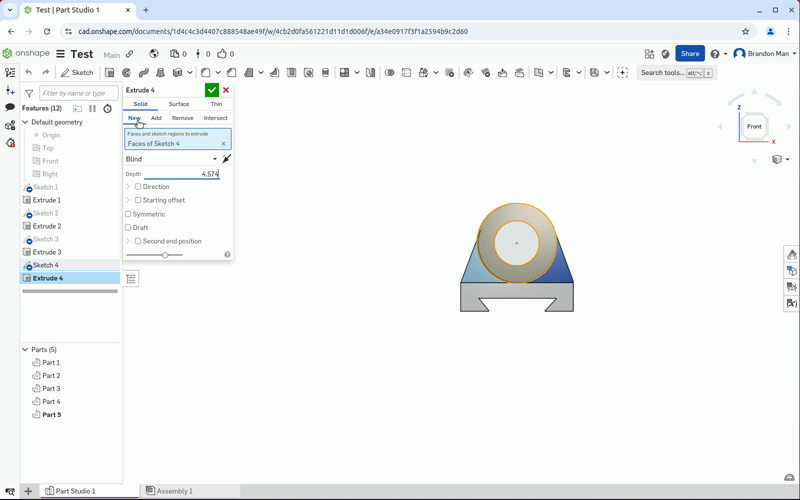
key(enter)
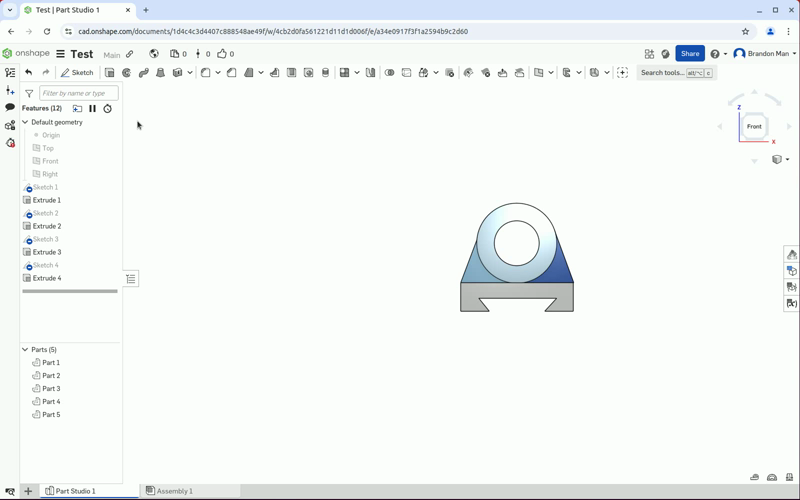
key(shift+h)
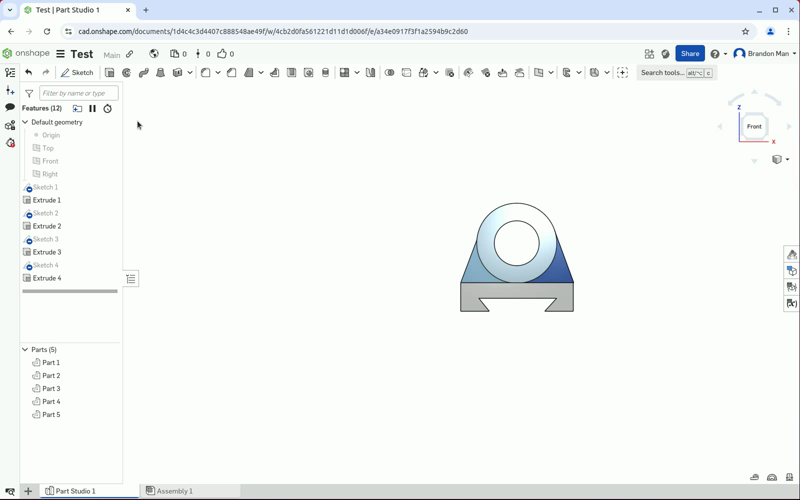
key(shift+h)
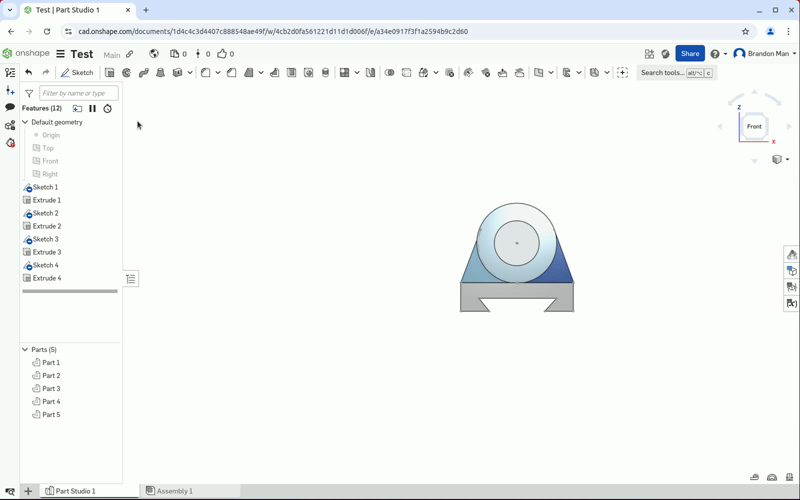
key(shift+7)
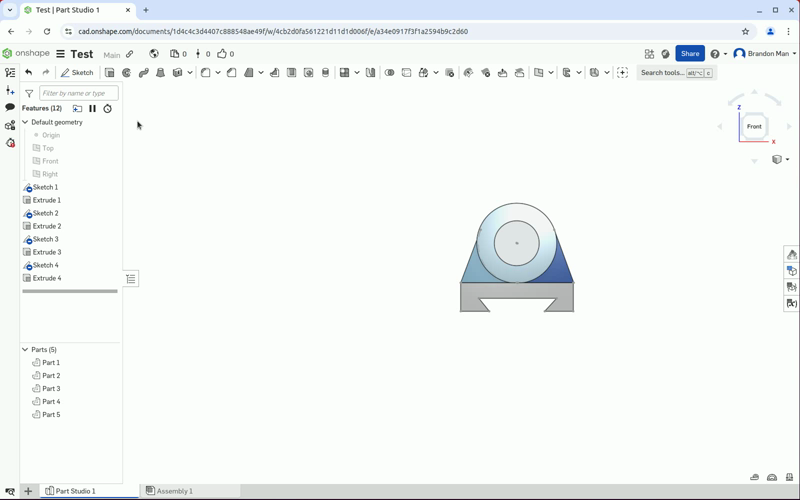
key(left, 2)
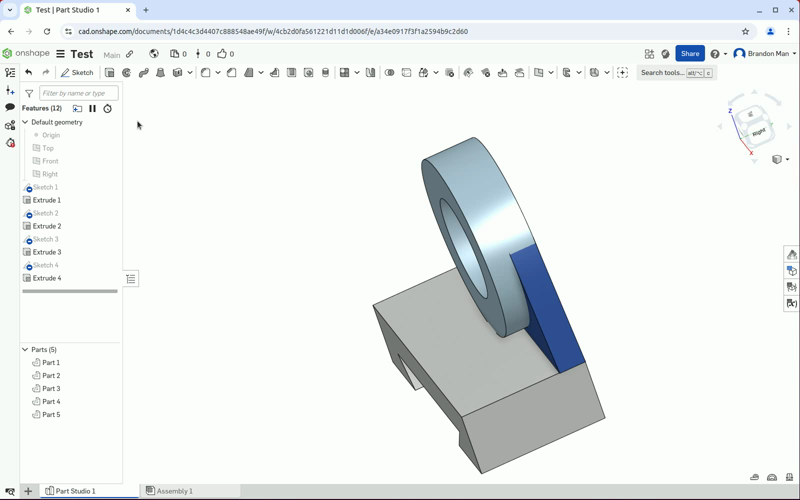
key(down, 2)
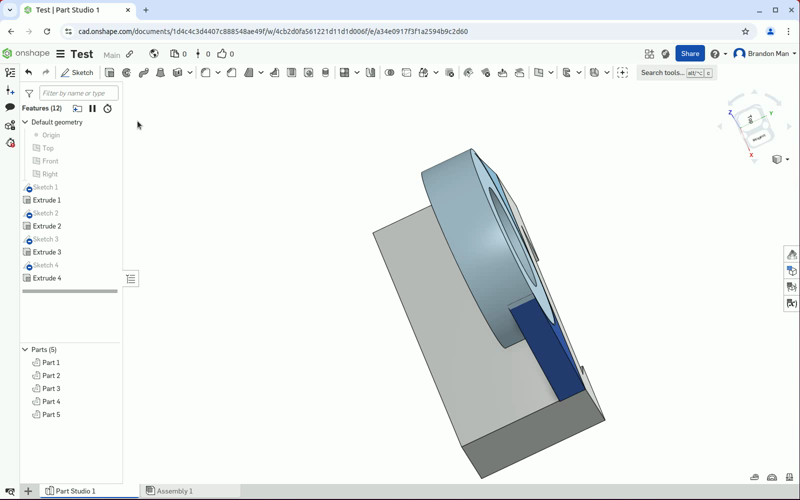
key(up, 2)
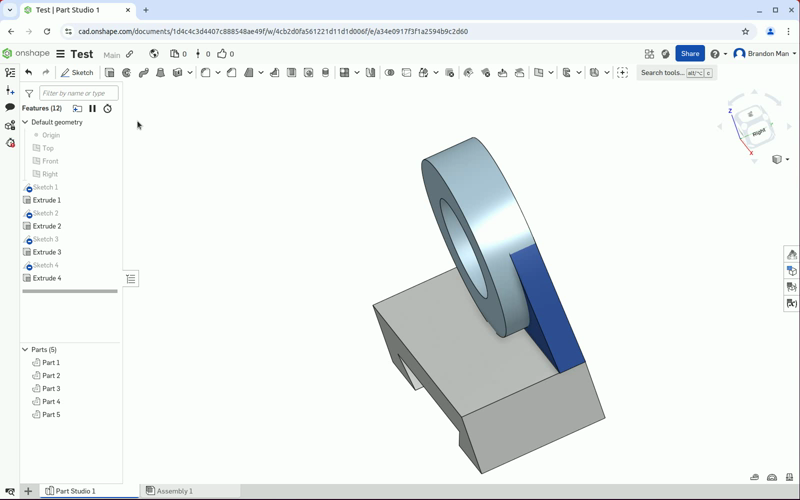
key(right, 2)
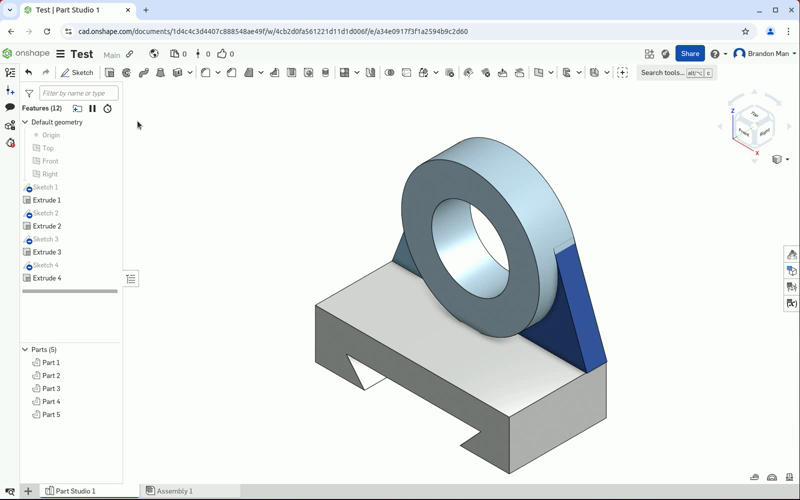
mouse_move(73, 189)
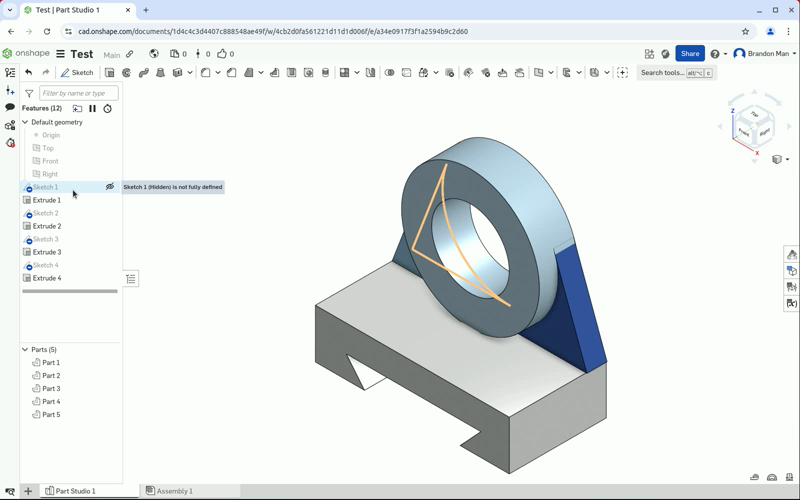
click(73, 189)